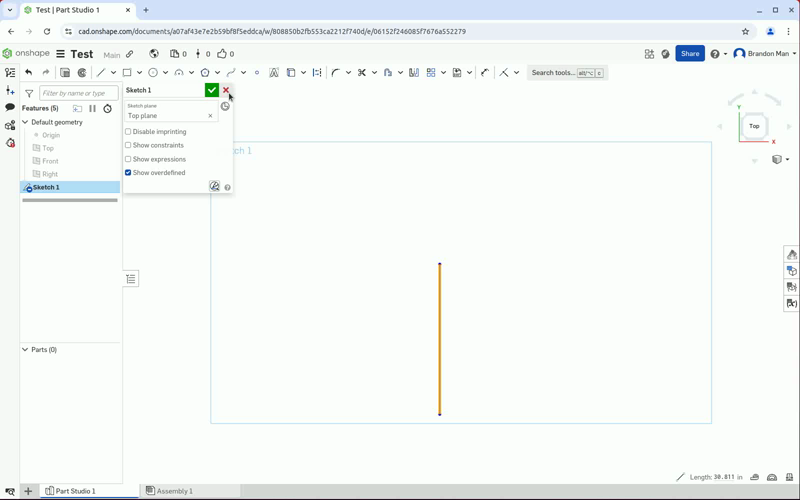
key(shift+h)
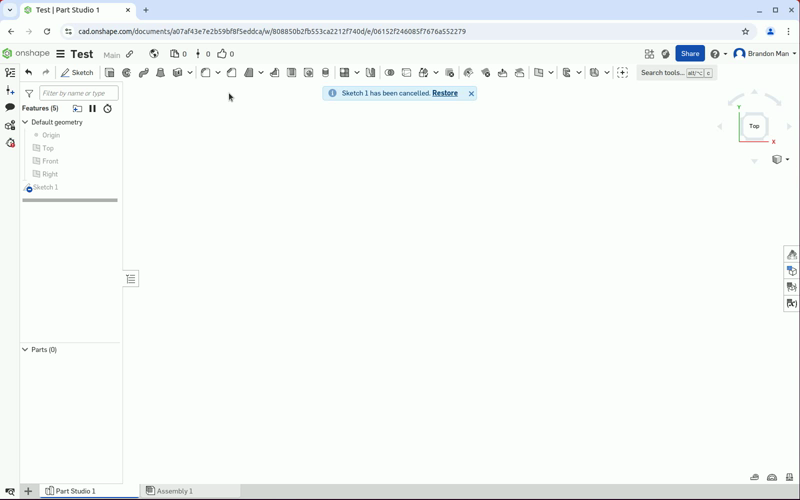
mouse_move(73, 352)
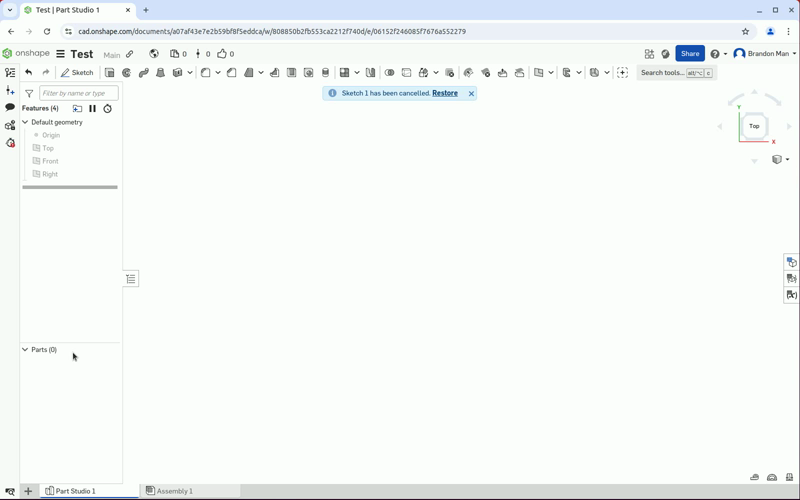
key(y)
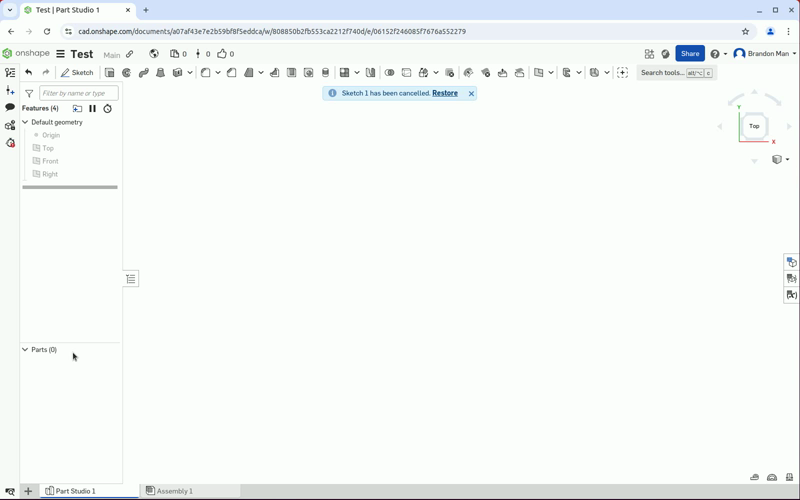
key(shift+p)
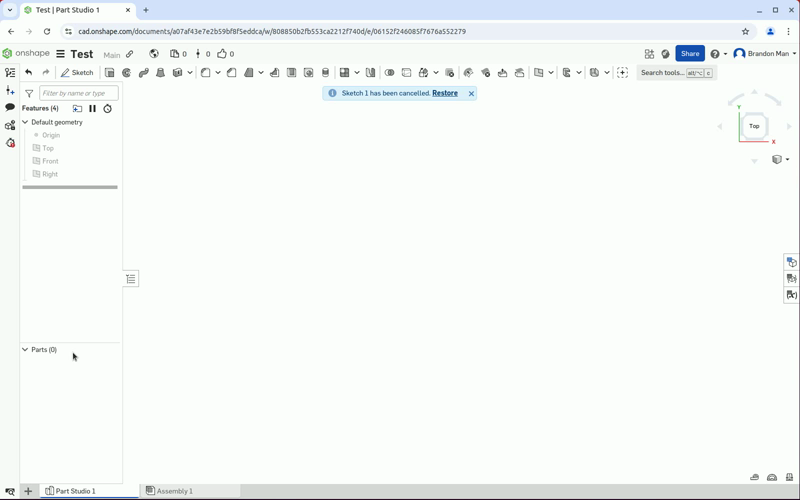
key(space)
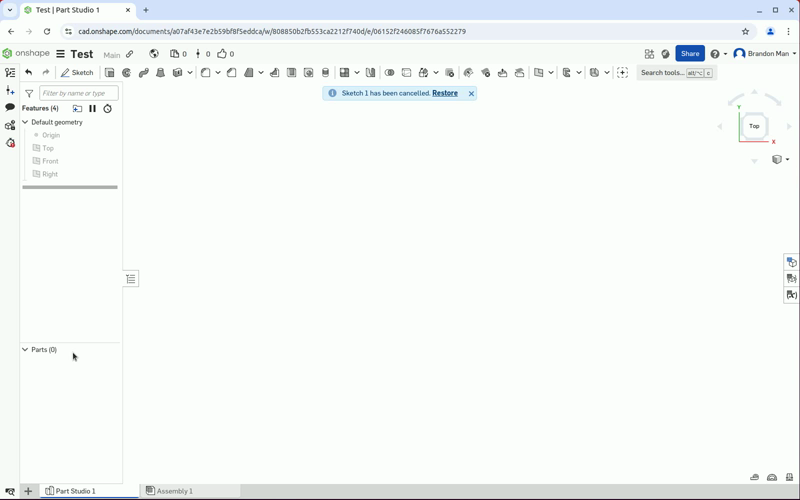
key_down(shift)
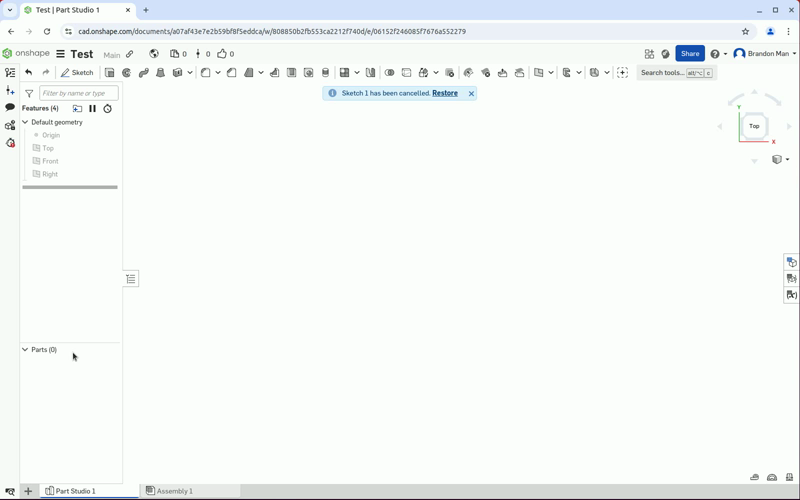
key(up)
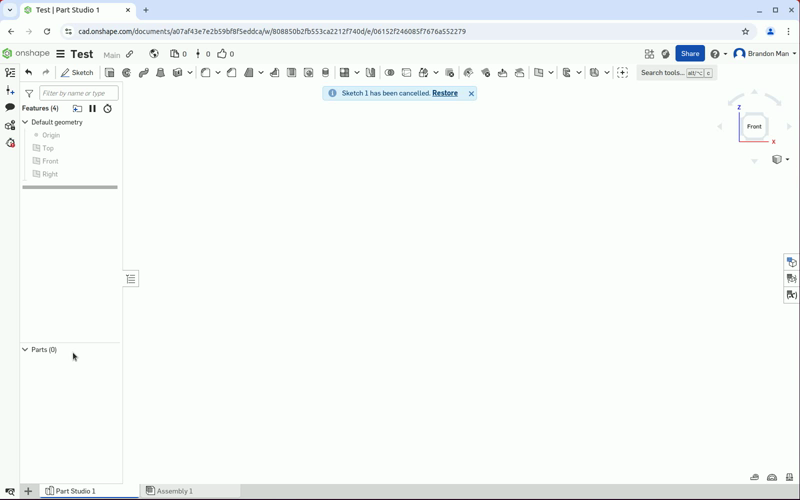
key_up(shift)
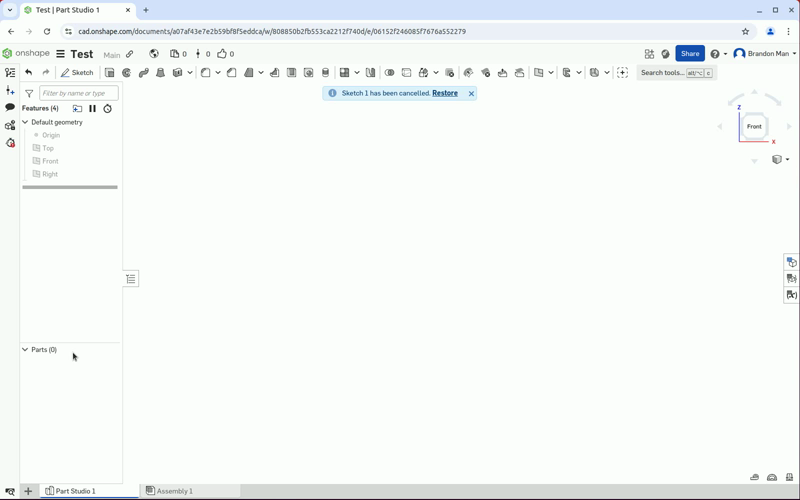
mouse_move(73, 352)
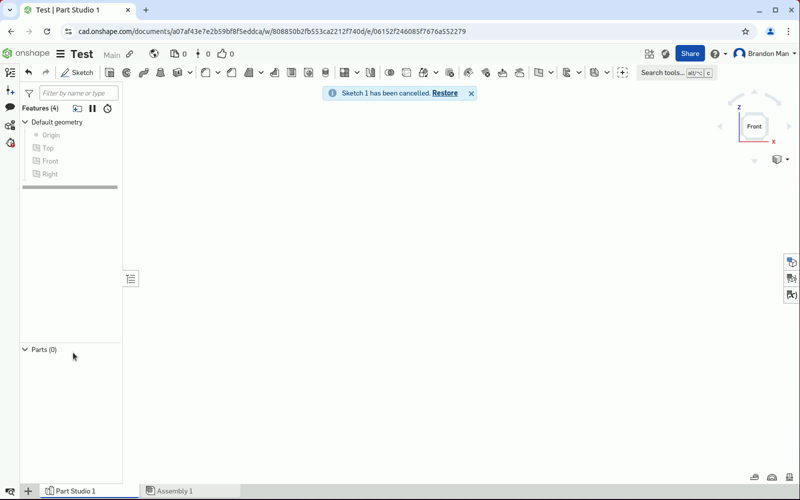
key(shift+y)
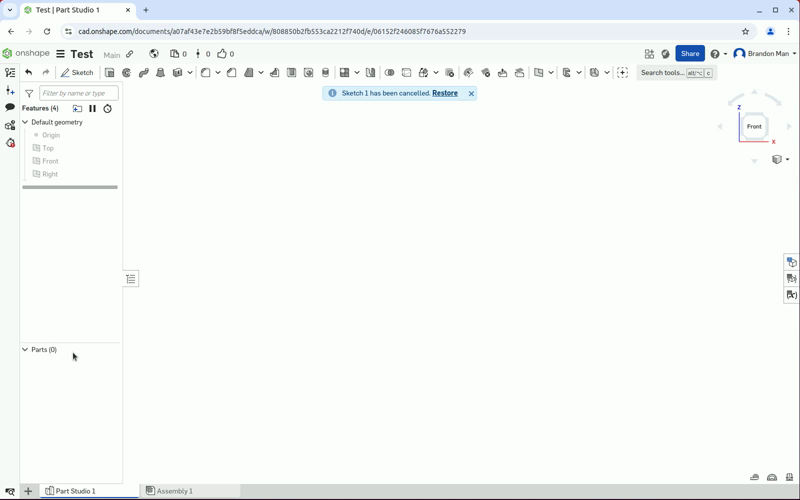
key(shift+s)
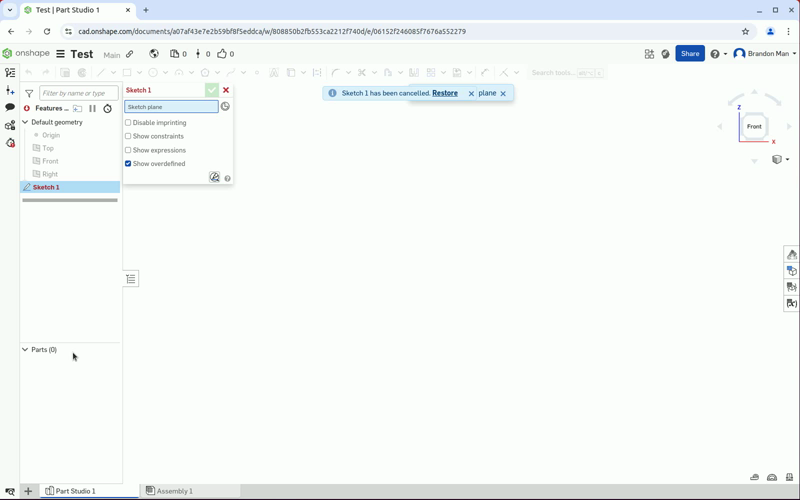
mouse_move(73, 163)
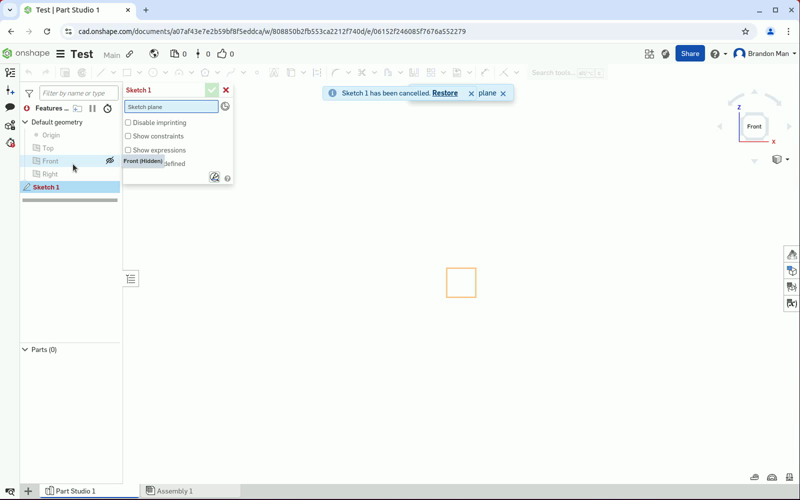
click(73, 163)
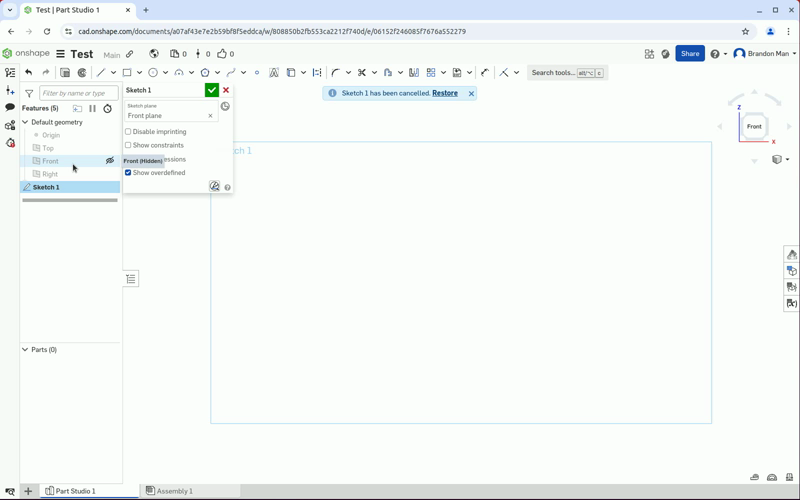
mouse_move(73, 352)
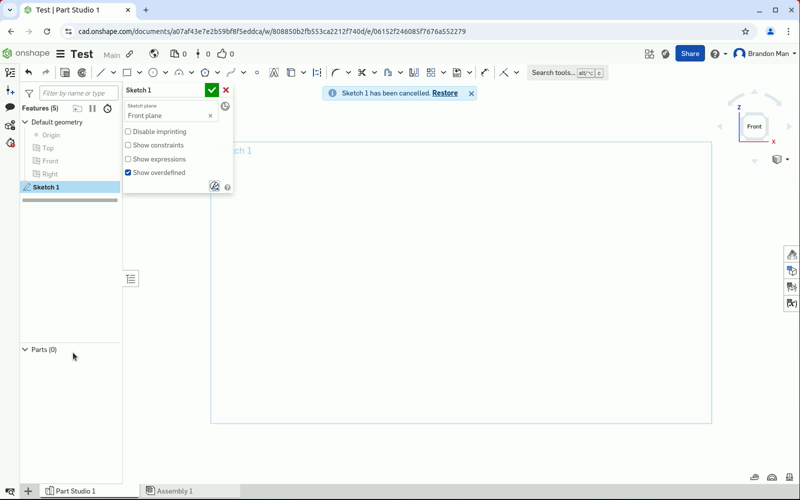
key(y)
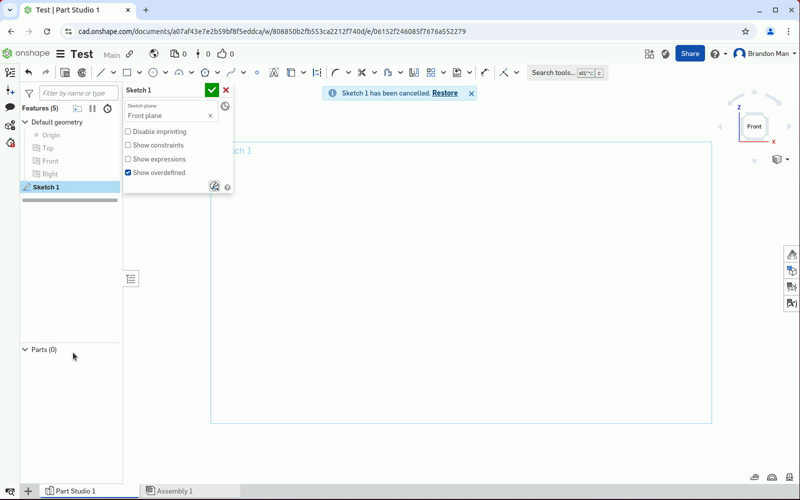
key(l)
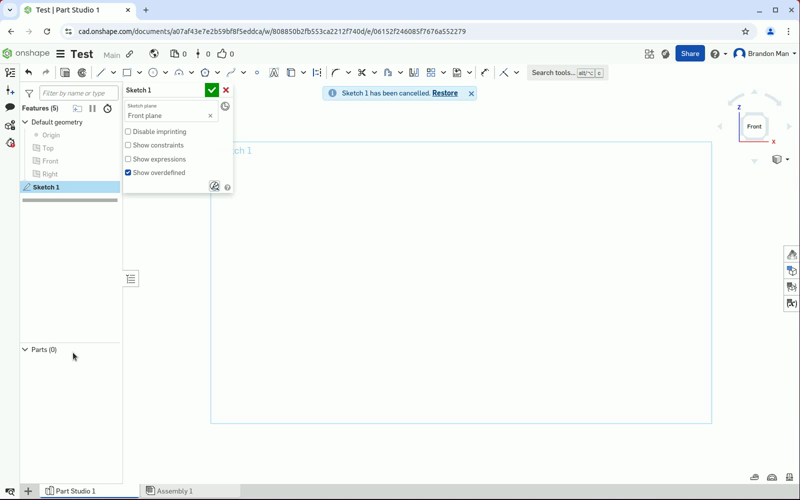
key_down(shift)
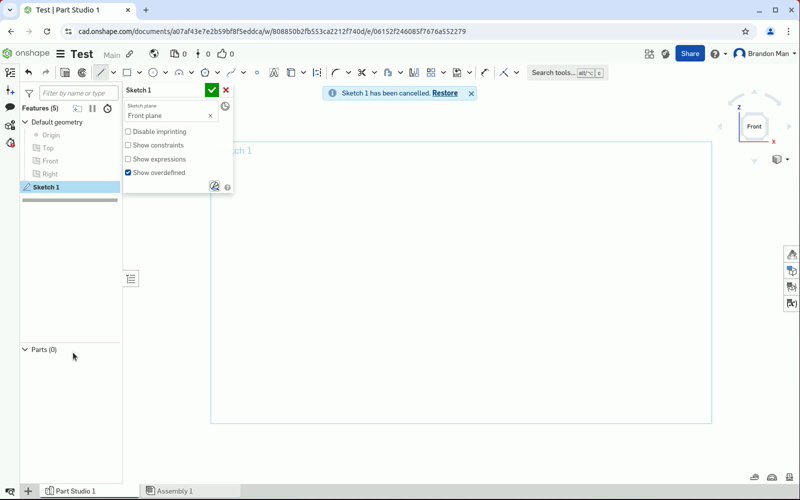
mouse_move(453, 170)
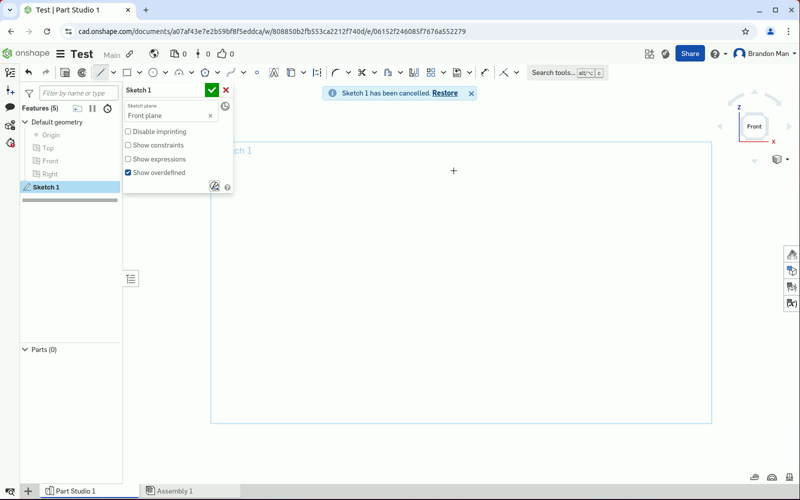
click(453, 170)
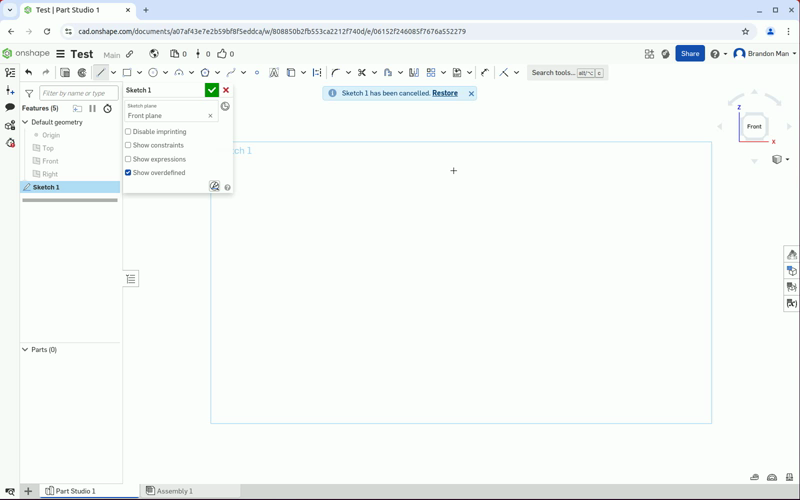
key_up(shift)
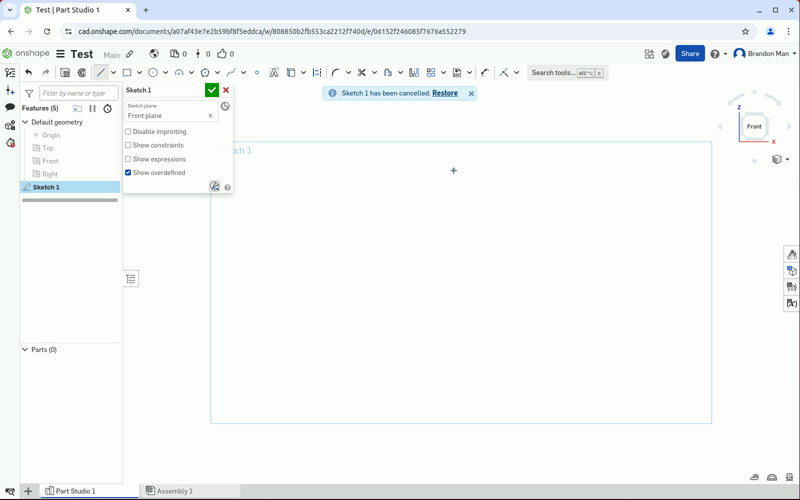
key_down(shift)
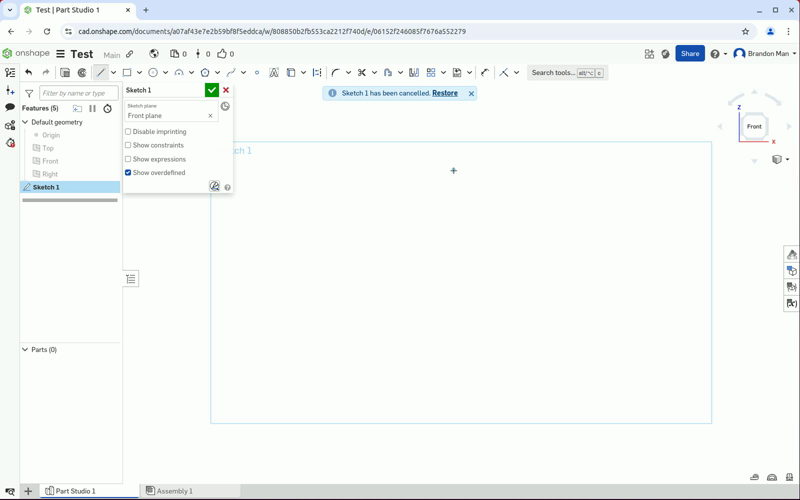
mouse_move(483, 170)
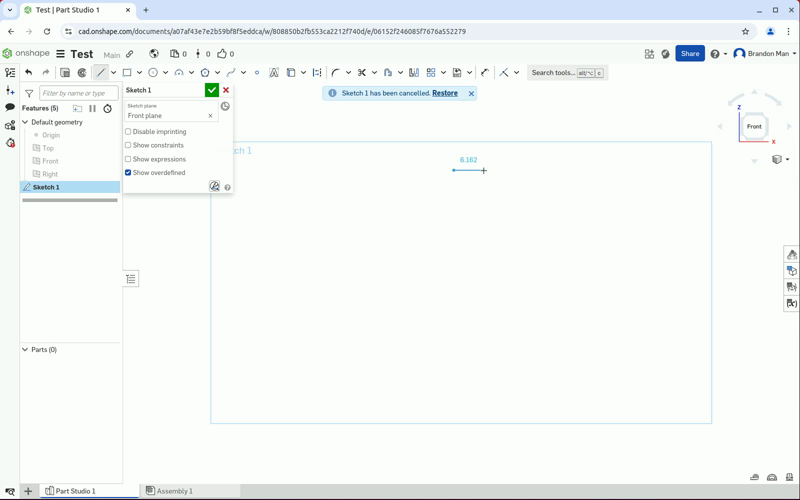
mouse_move(470, 170)
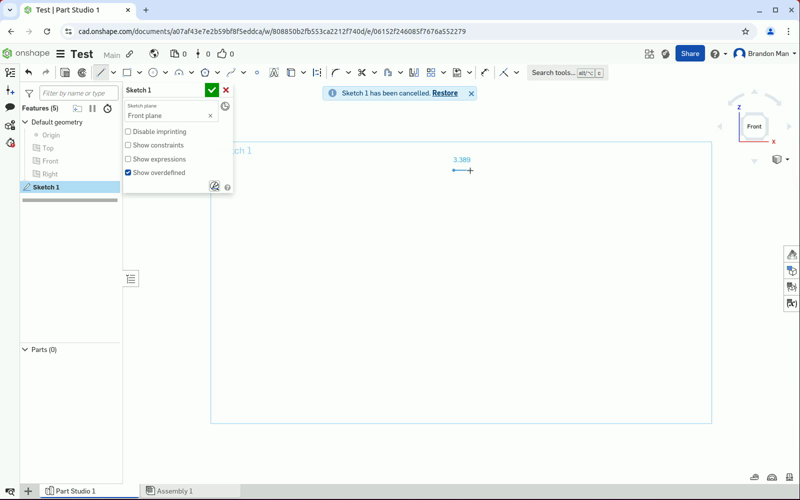
click(470, 170)
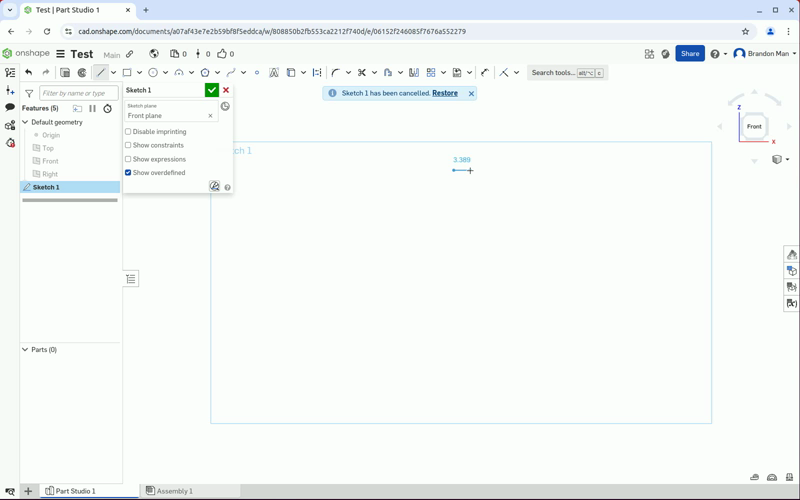
key_up(shift)
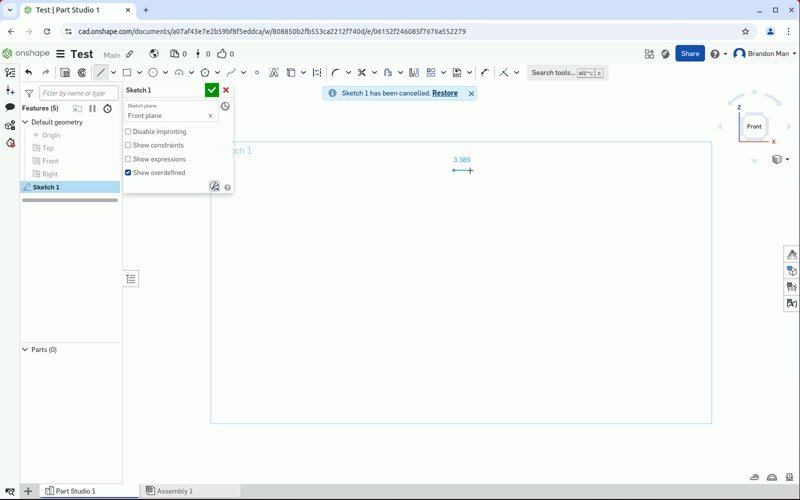
key(esc)
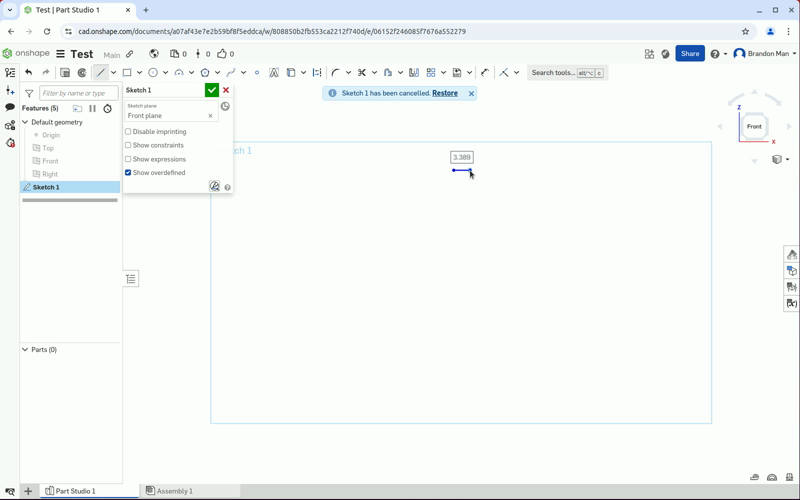
key(a)
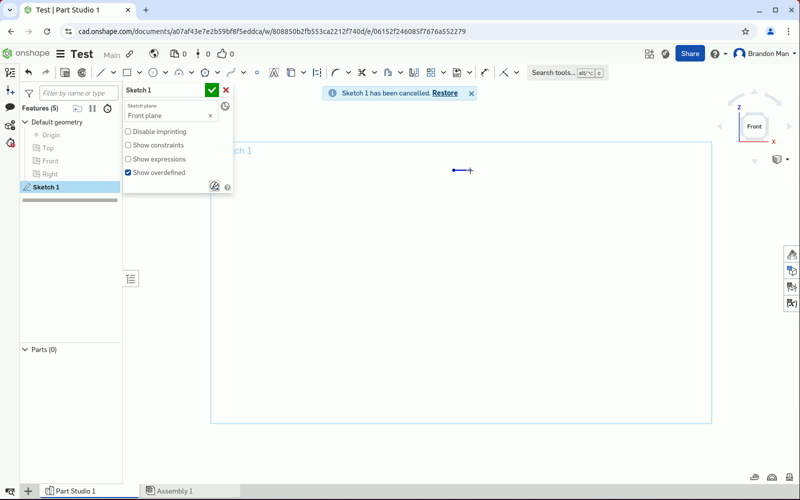
mouse_move(470, 170)
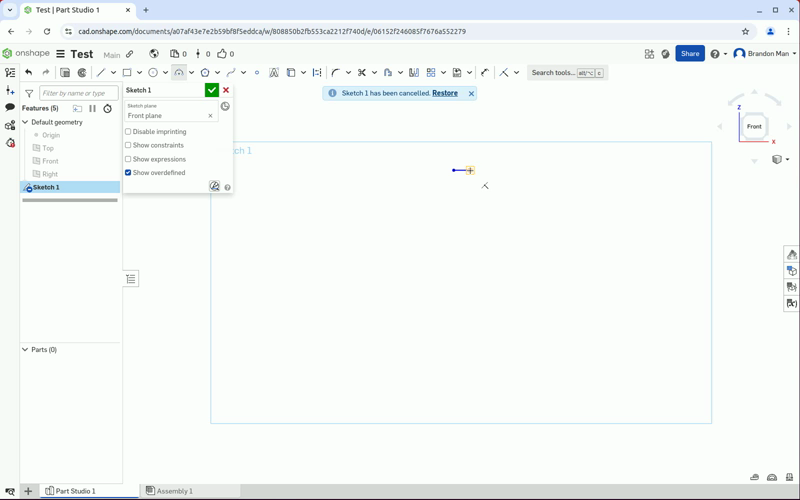
click(470, 170)
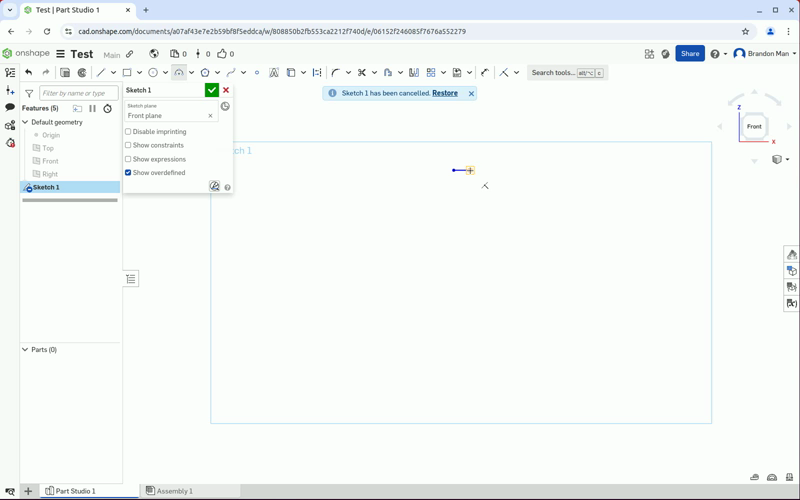
mouse_move(453, 170)
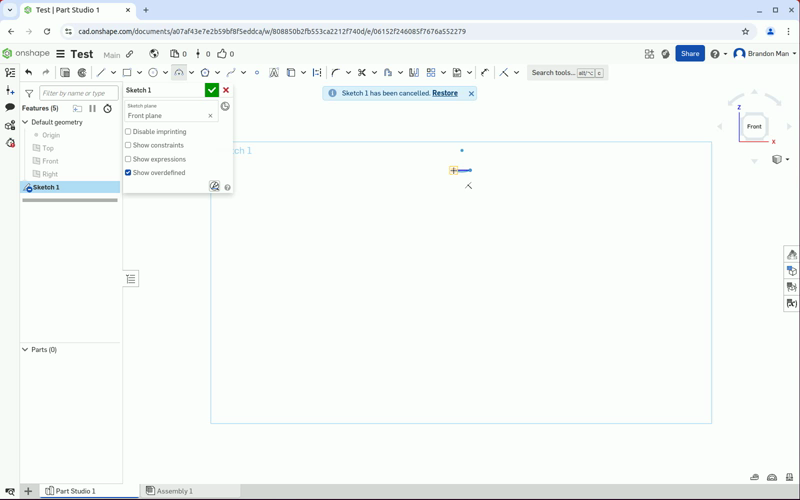
click(453, 170)
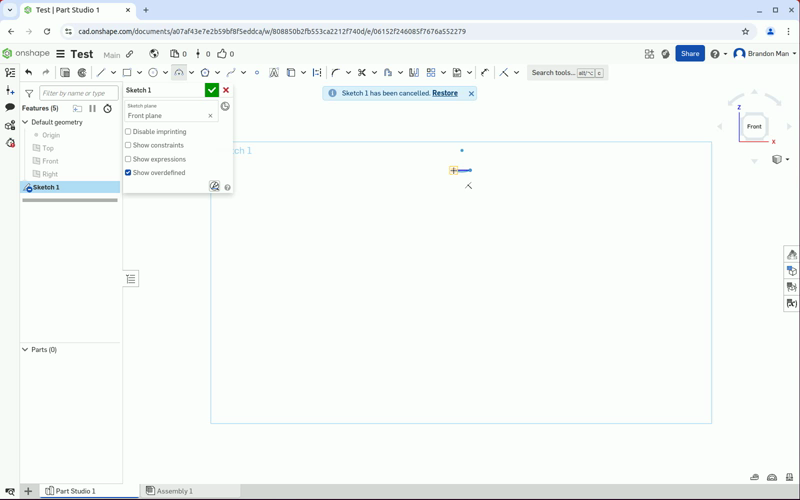
key_down(shift)
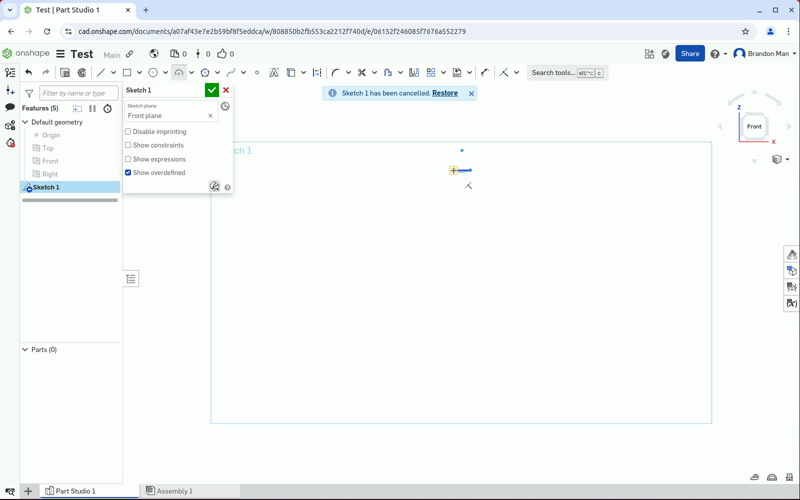
mouse_move(461, 169)
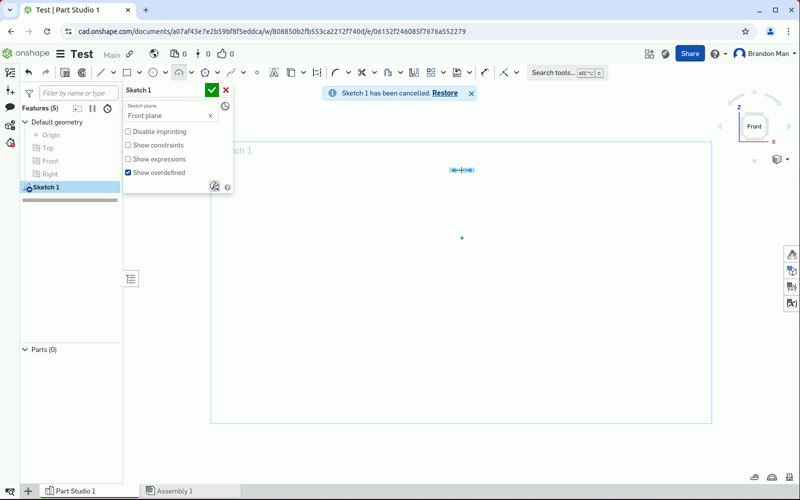
click(461, 169)
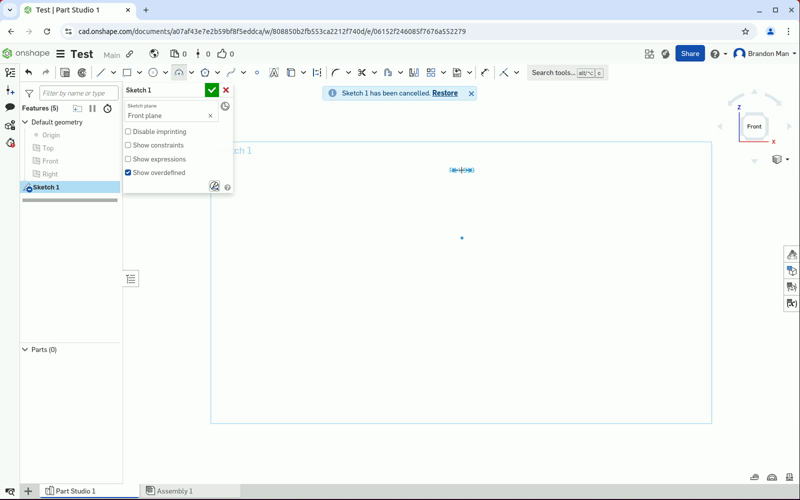
key_up(shift)
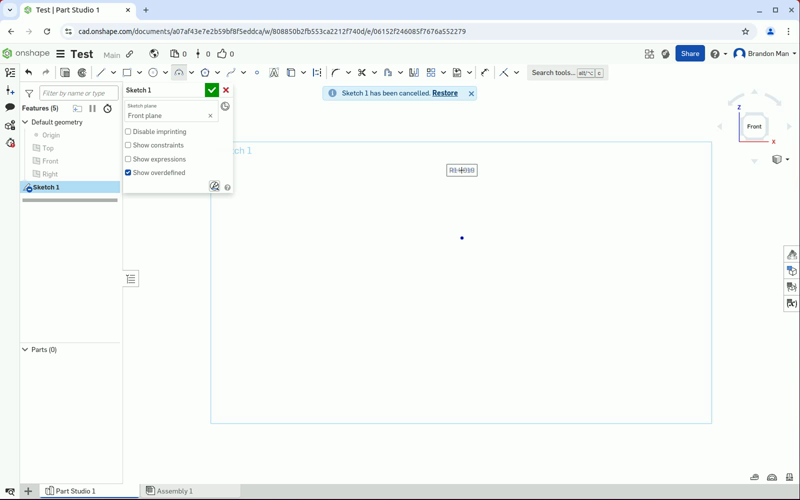
key(esc)
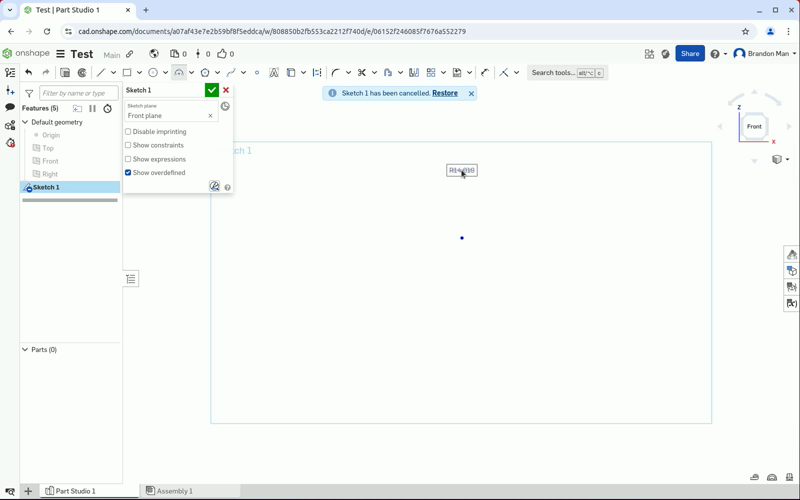
mouse_move(464, 170)
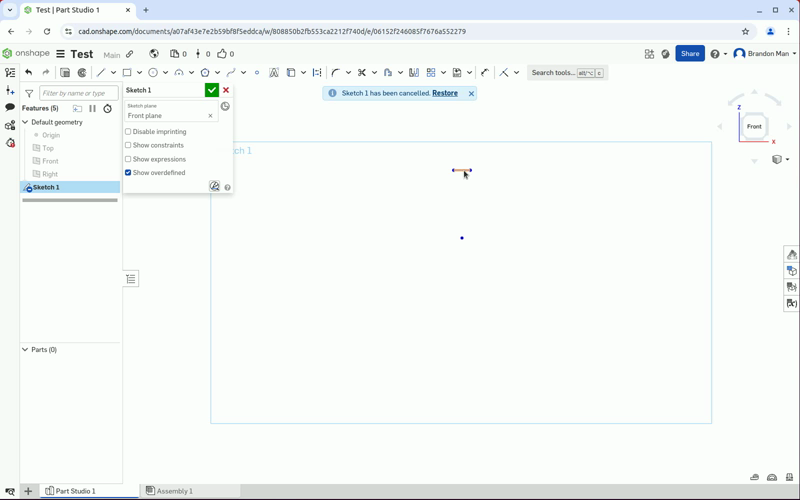
scroll(6)
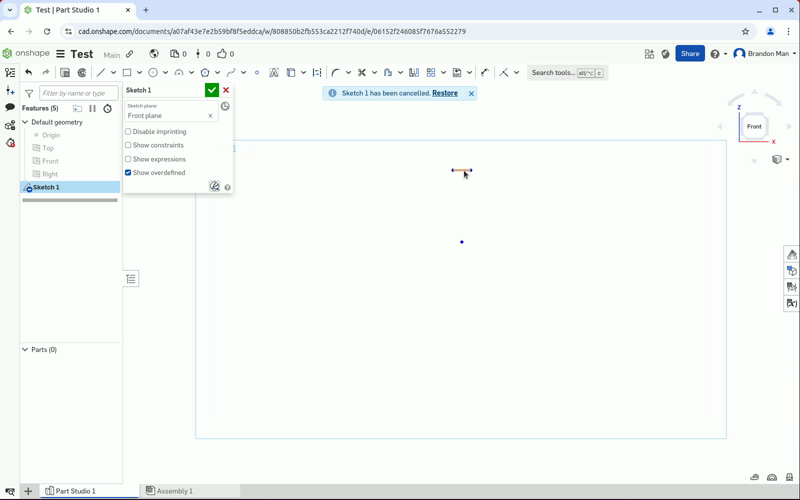
scroll(6)
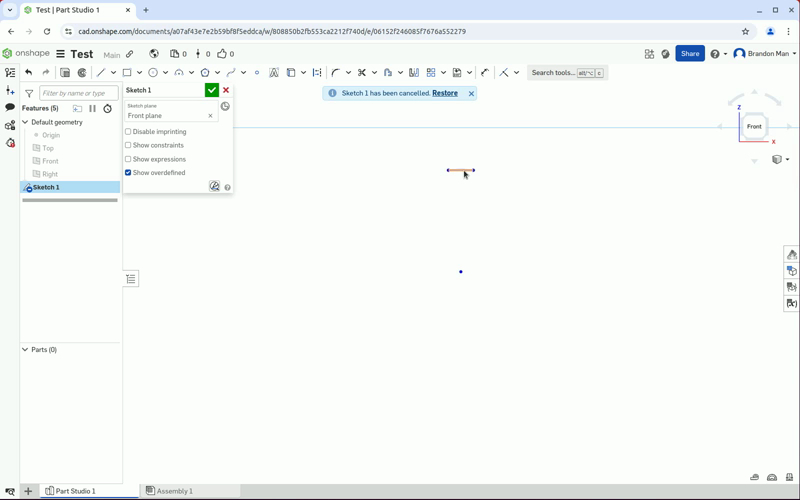
scroll(6)
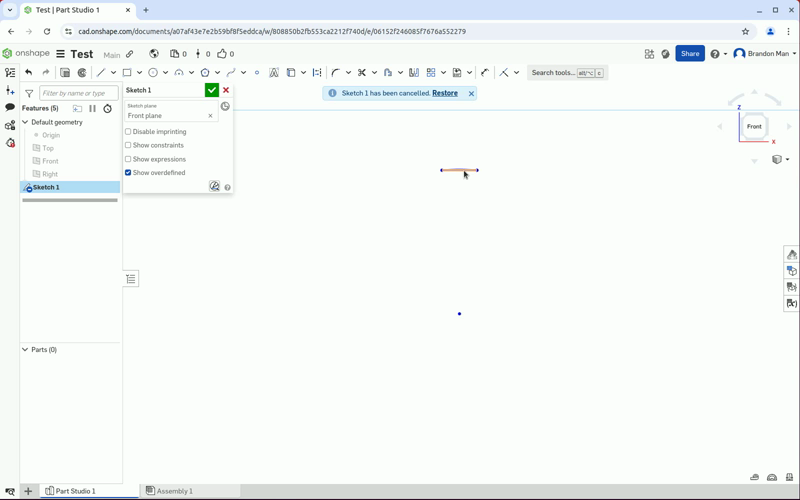
scroll(6)
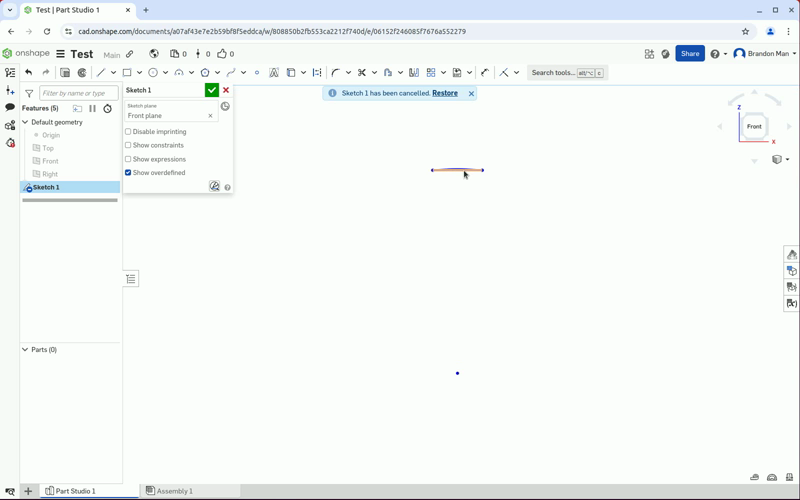
scroll(6)
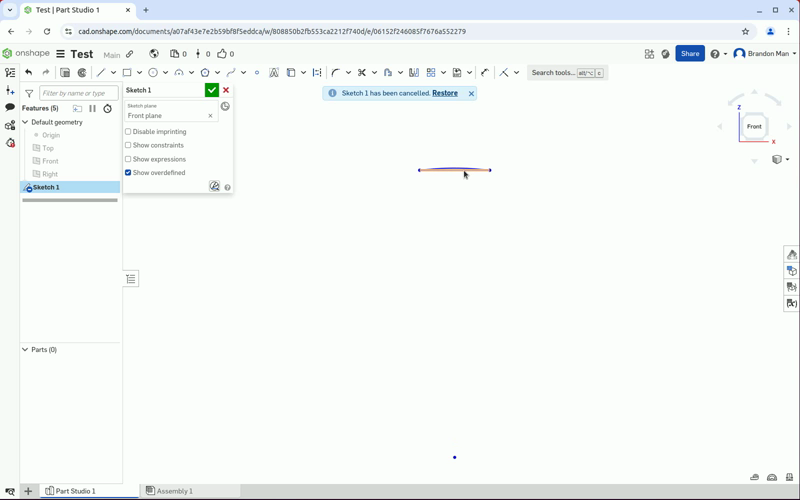
scroll(6)
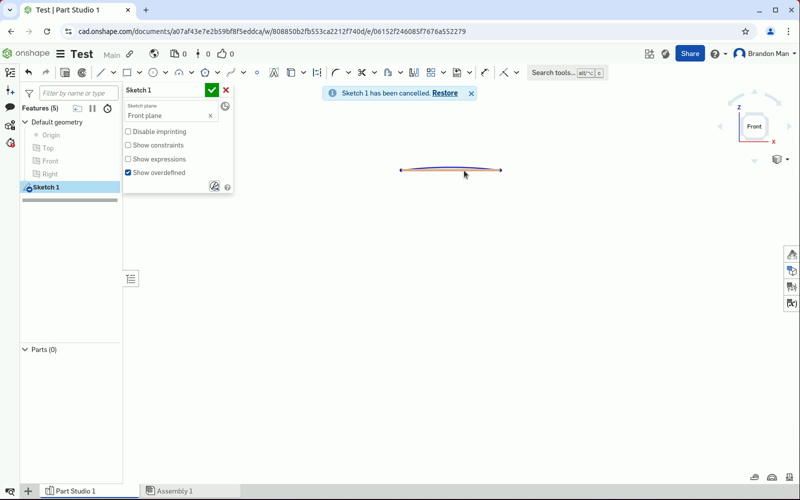
scroll(6)
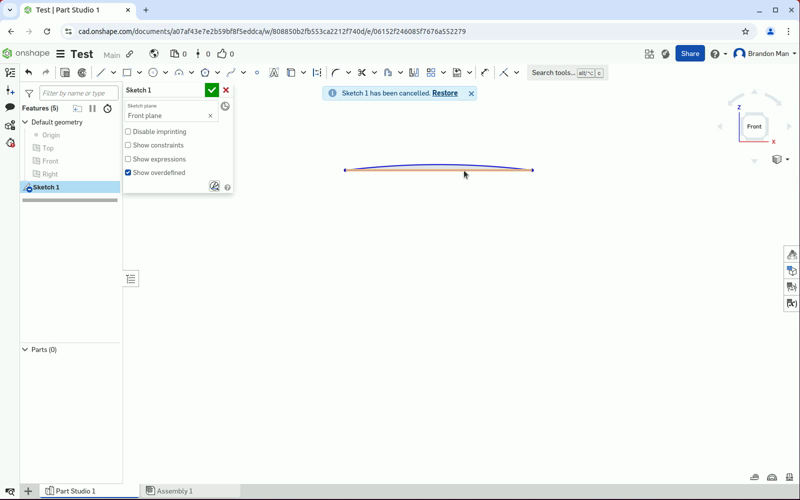
click(464, 170)
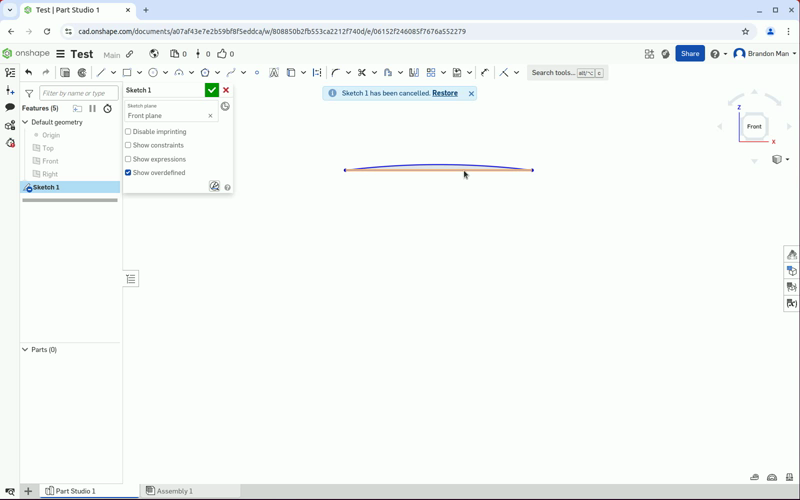
scroll(-6)
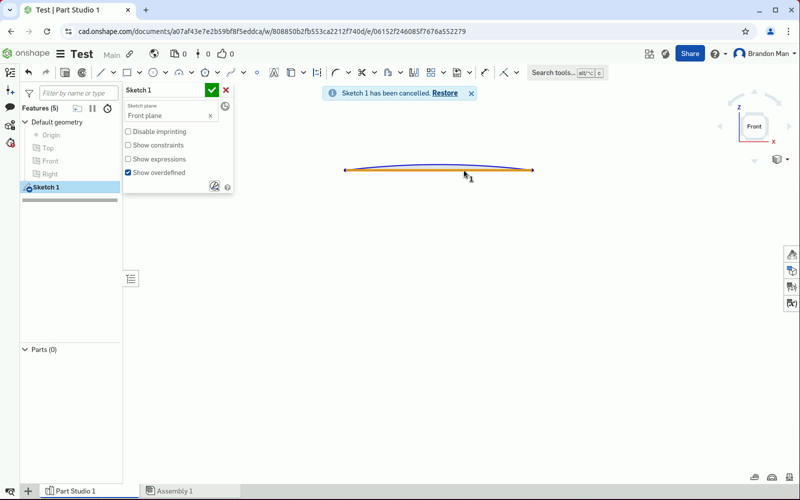
scroll(-6)
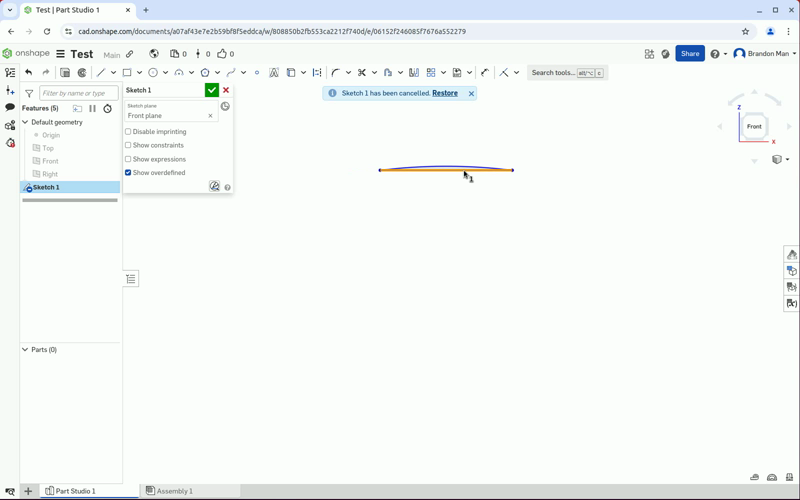
scroll(-6)
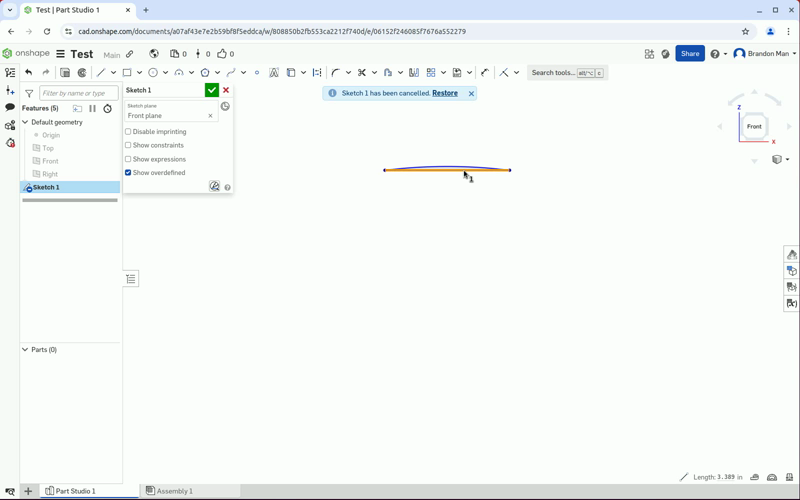
scroll(-6)
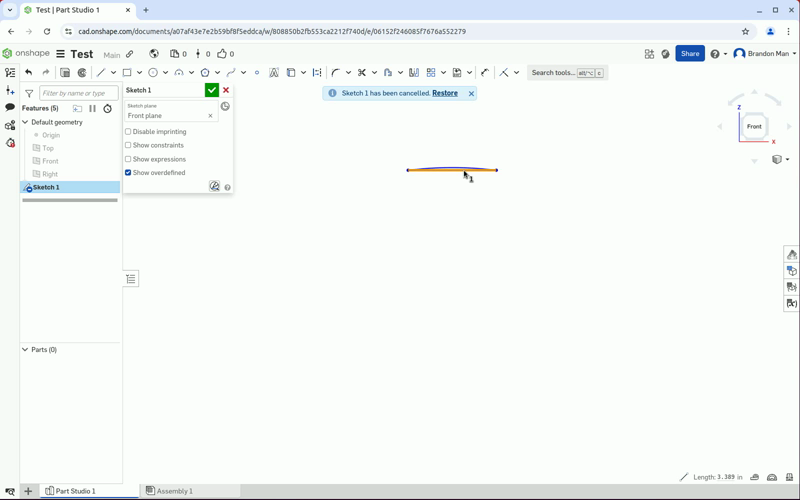
scroll(-6)
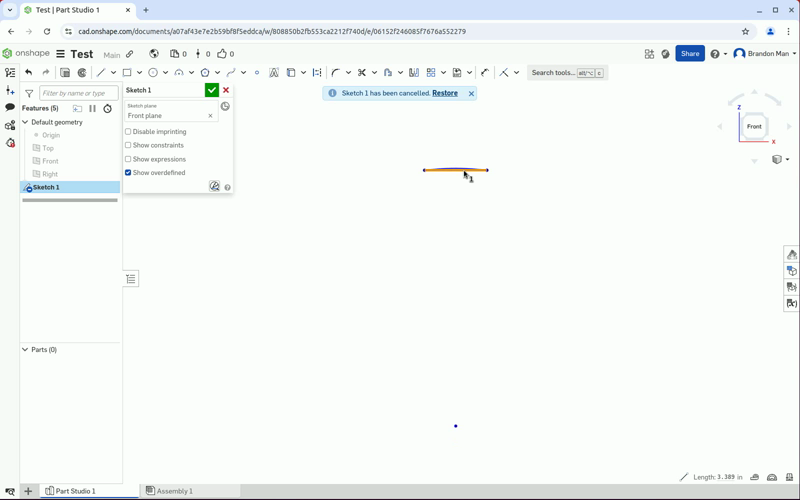
scroll(-6)
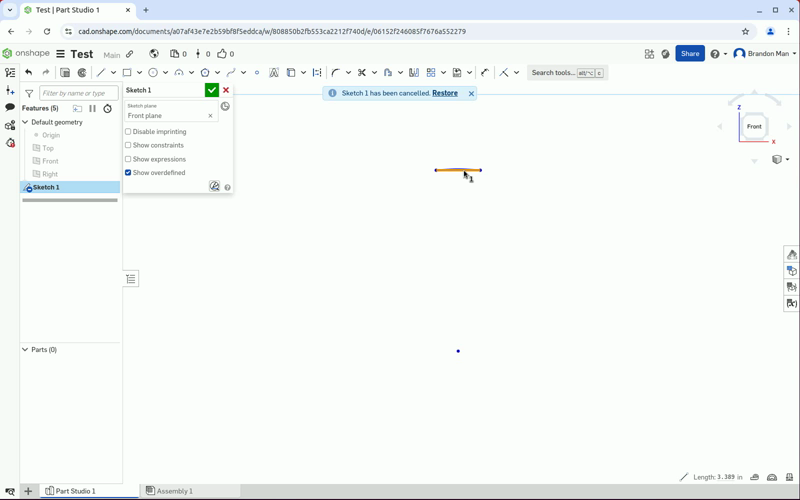
scroll(-6)
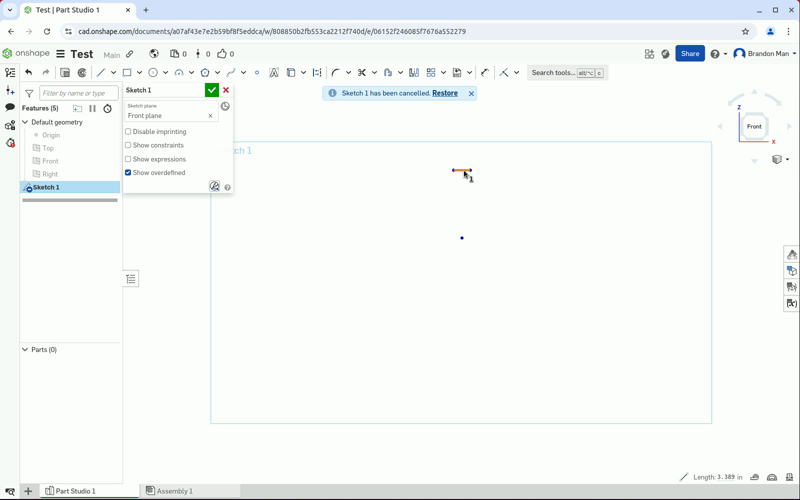
mouse_move(73, 352)
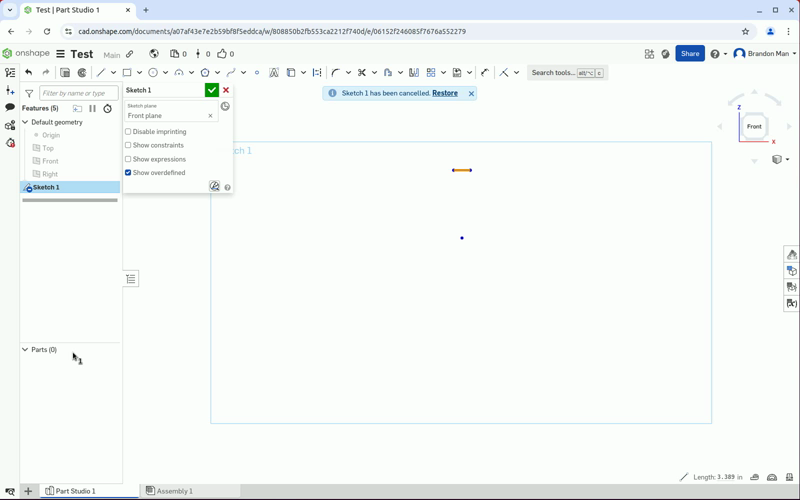
key(shift+y)
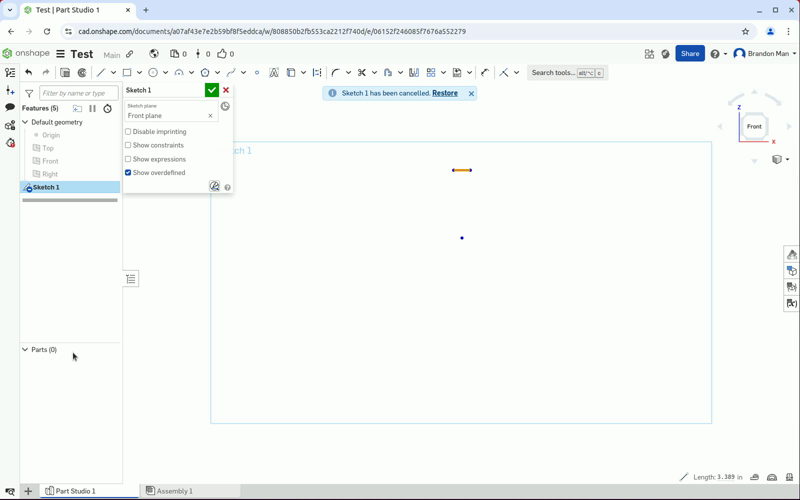
key(shift+e)
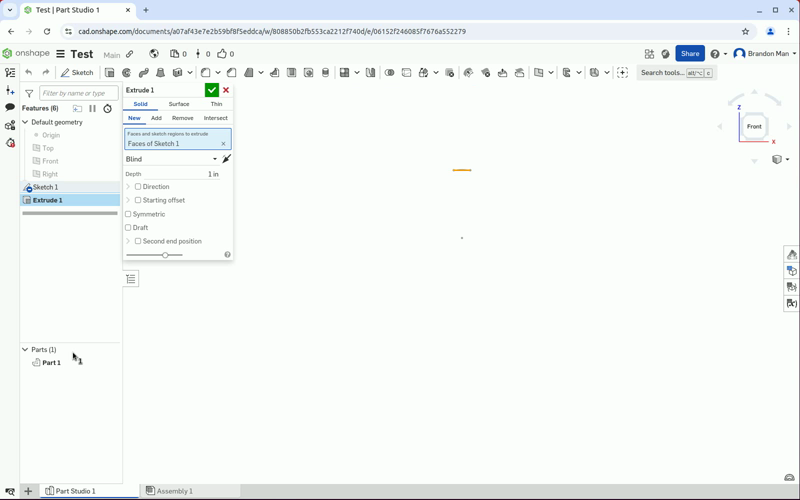
mouse_move(143, 106)
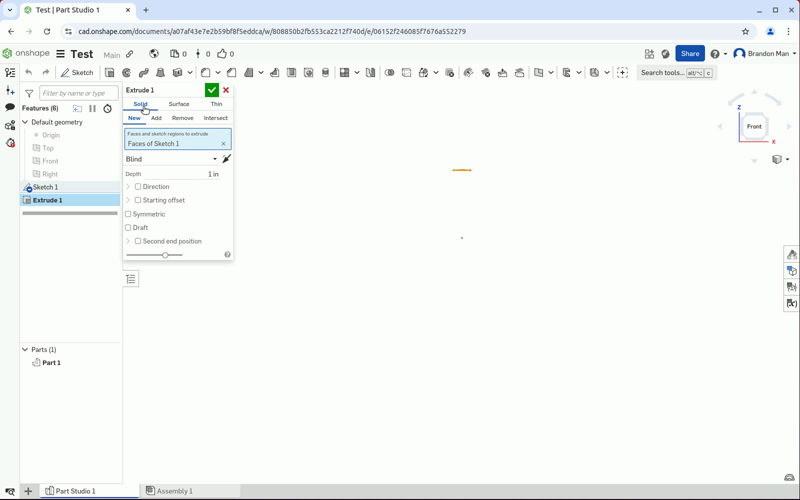
click(143, 106)
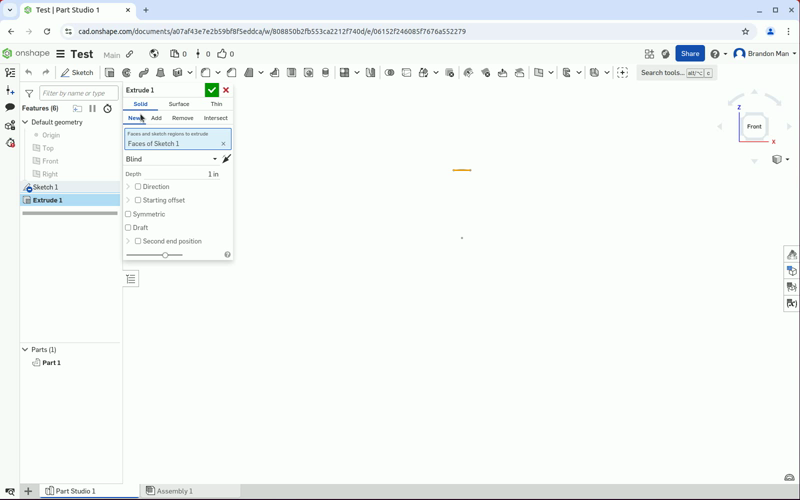
mouse_move(137, 120)
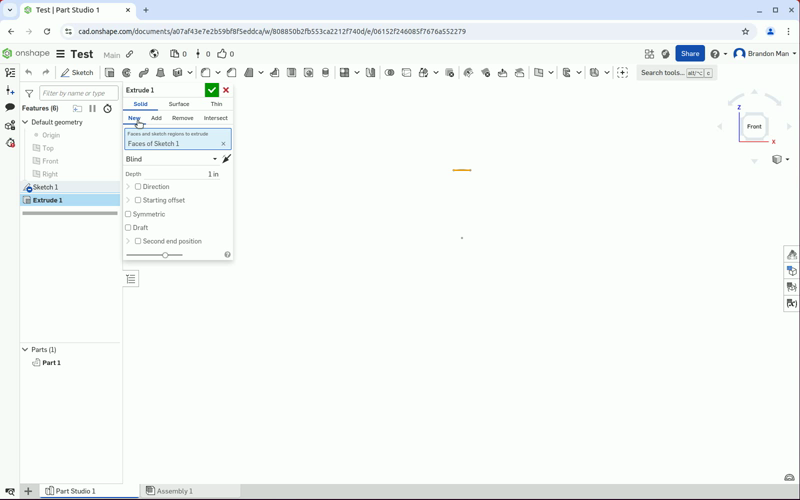
click(137, 120)
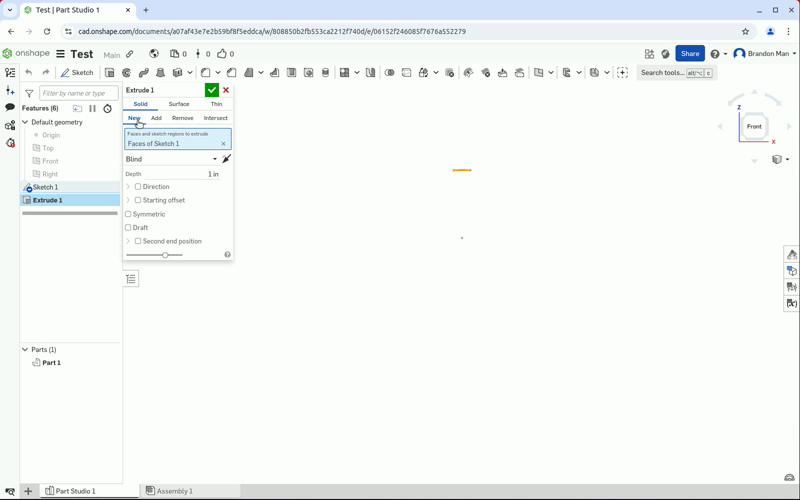
key(tab, 4)
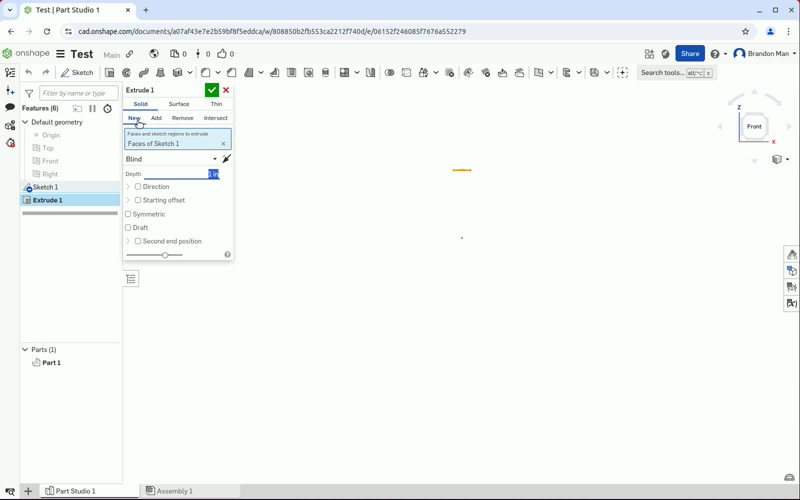
text(13.961)
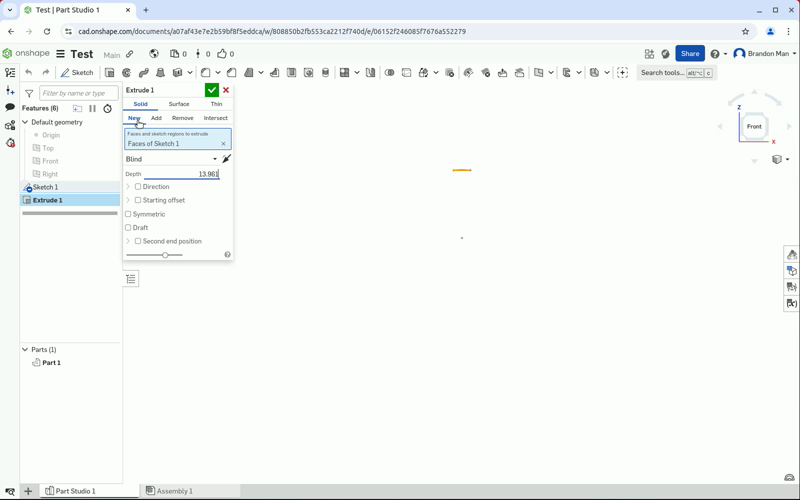
key(enter)
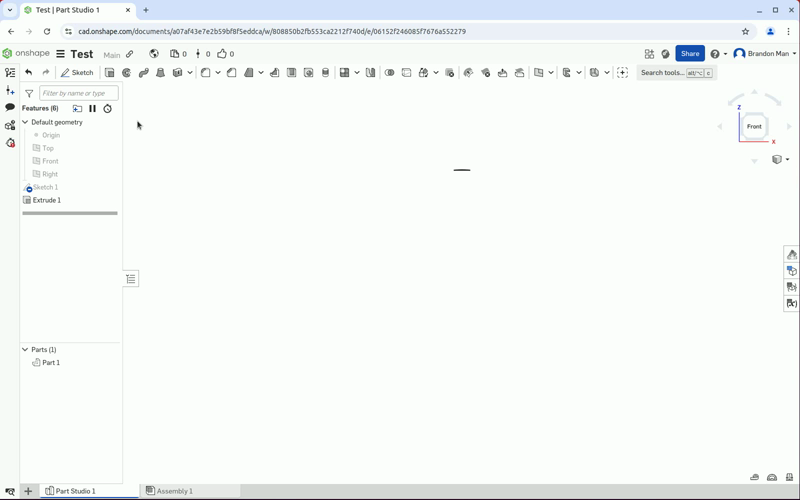
key(shift+h)
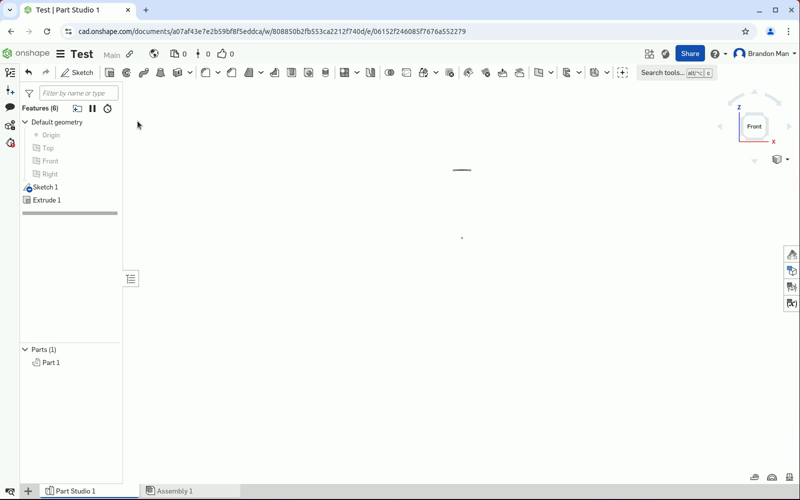
key(shift+h)
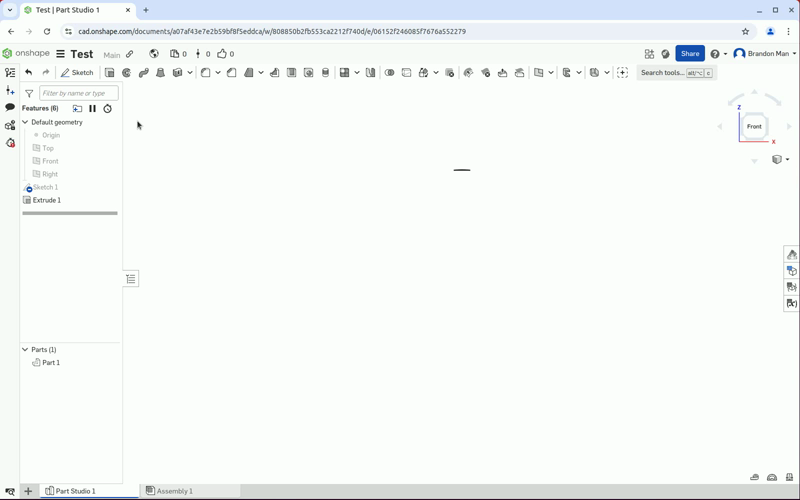
mouse_move(73, 189)
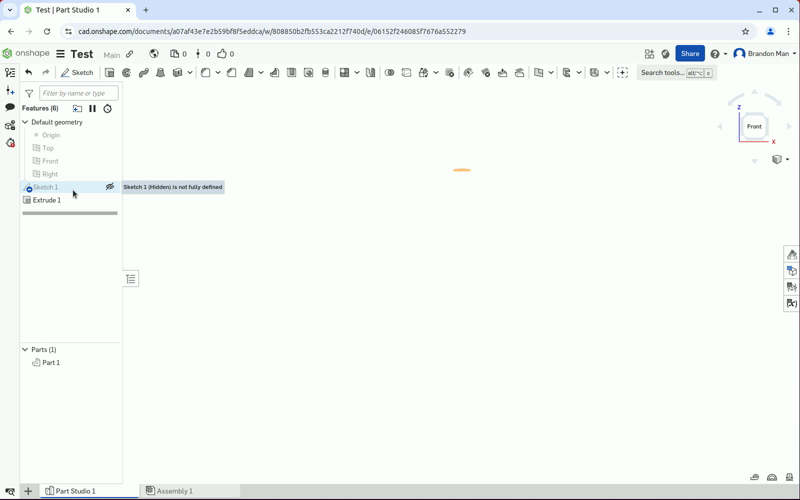
click(73, 189)
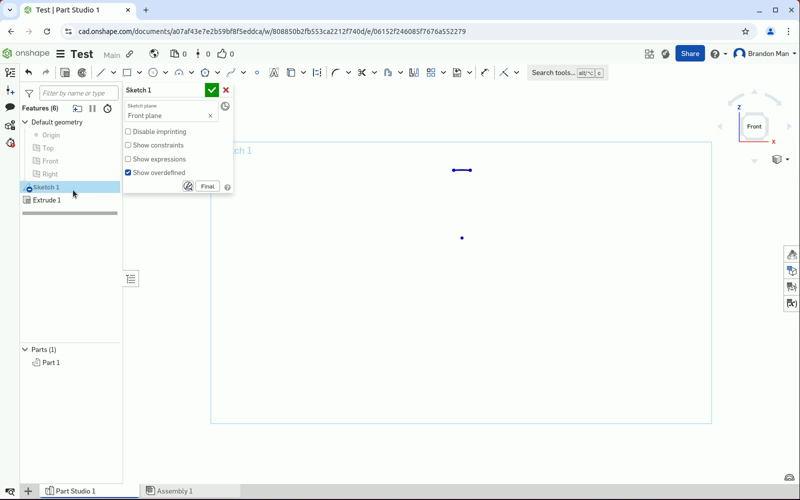
mouse_move(229, 92)
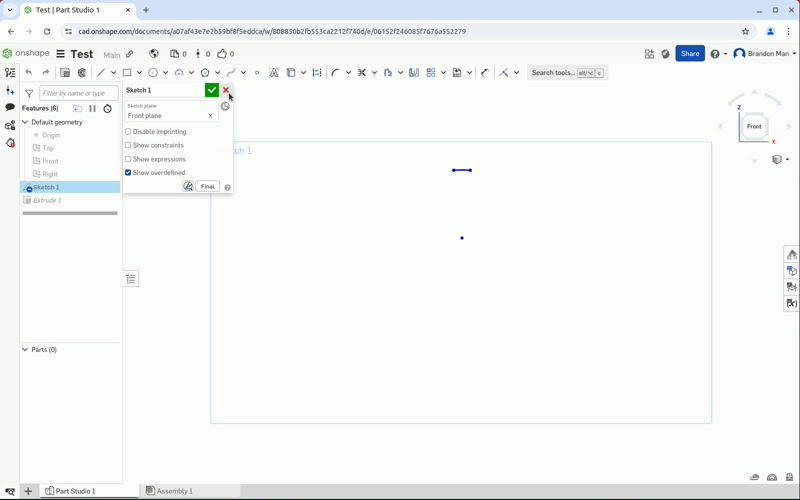
click(229, 92)
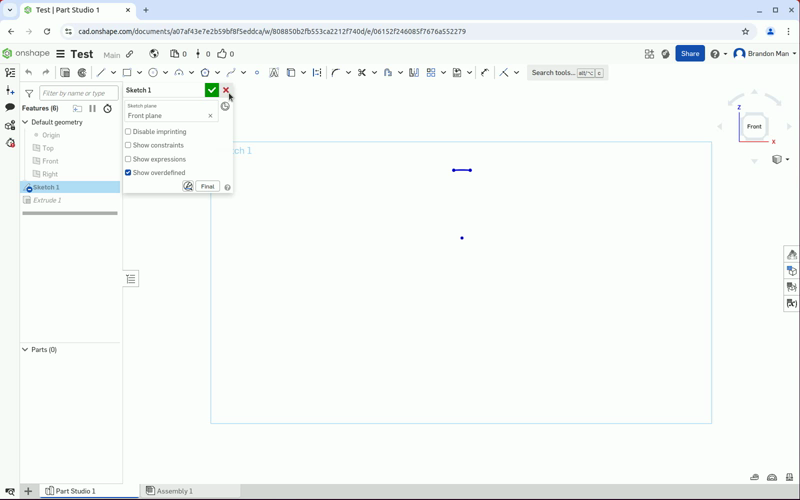
key(shift+s)
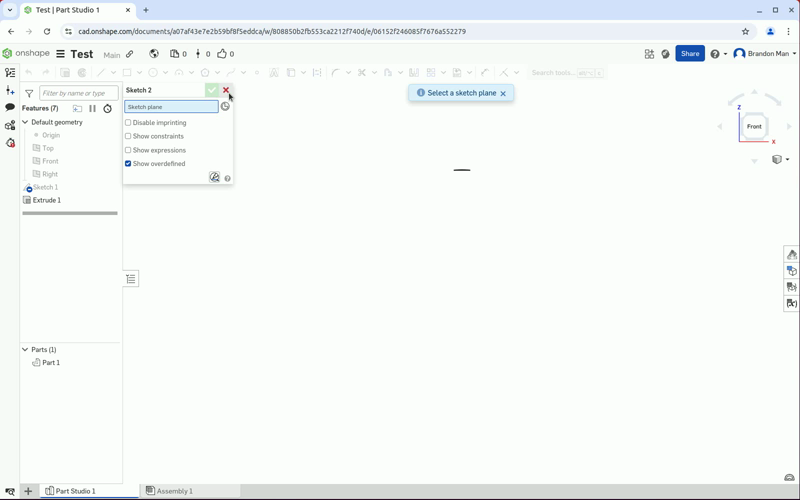
mouse_move(73, 163)
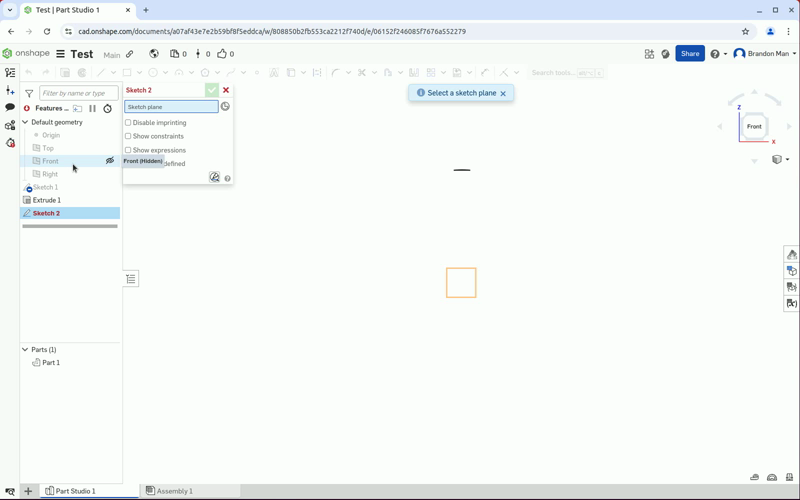
click(73, 163)
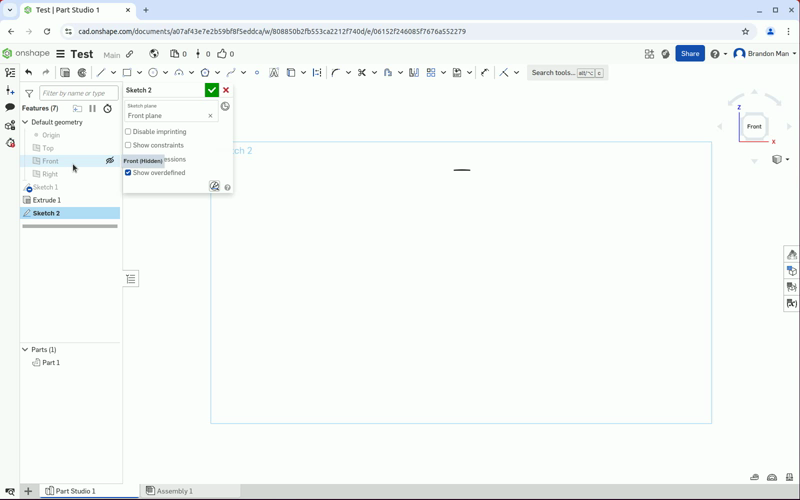
mouse_move(73, 352)
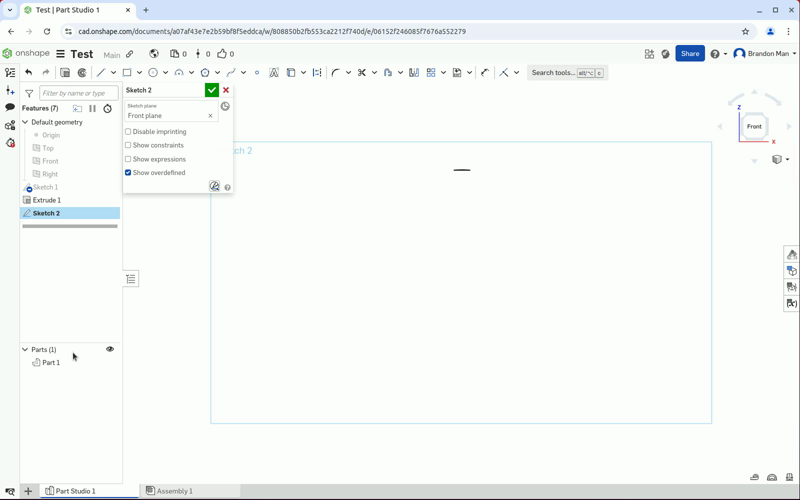
key(y)
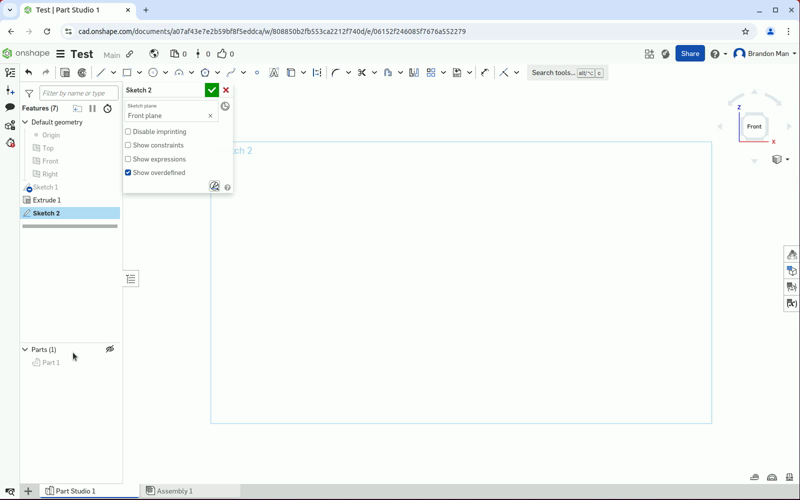
key(a)
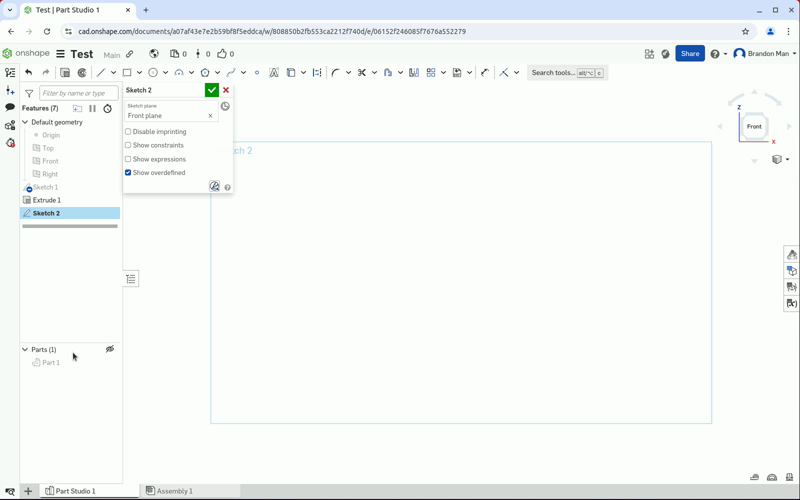
key_down(shift)
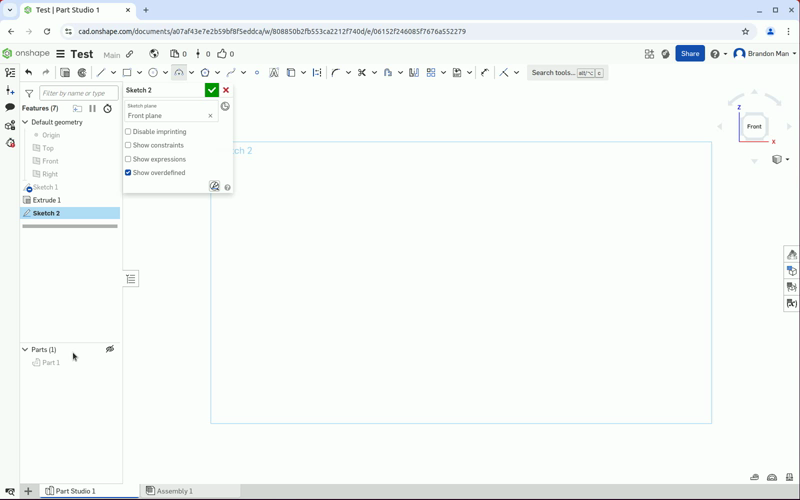
mouse_move(453, 395)
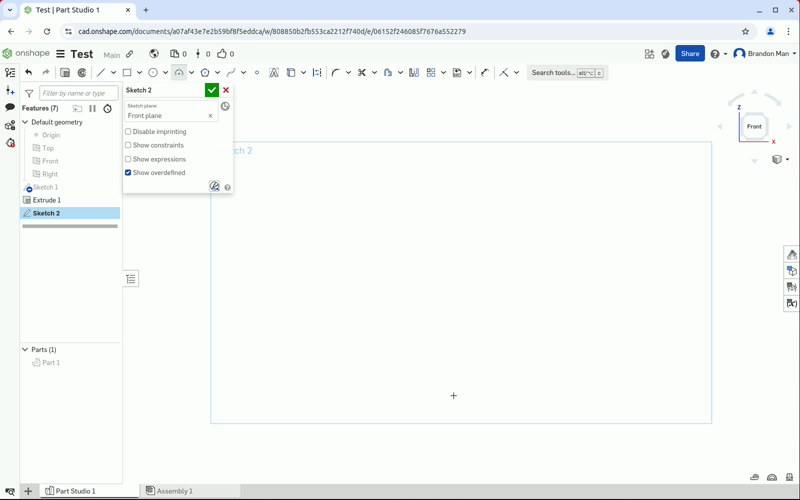
click(453, 395)
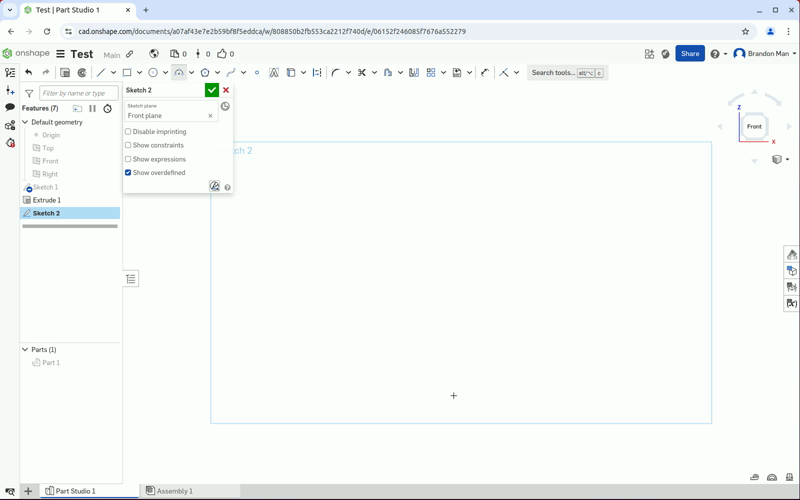
key_up(shift)
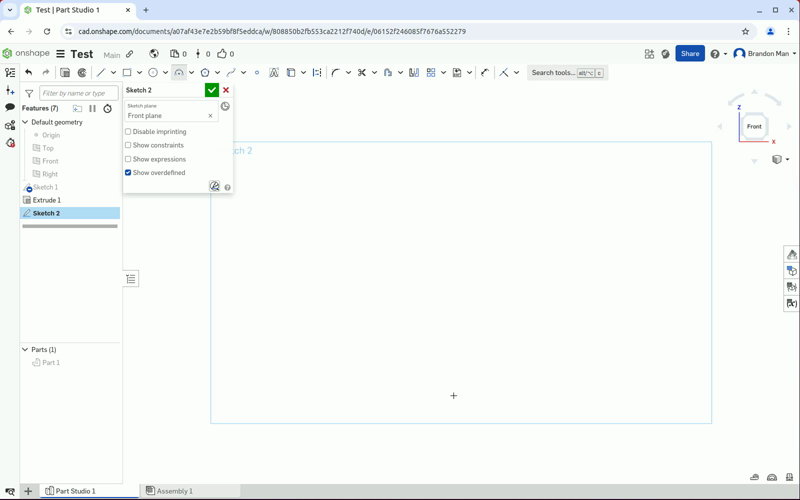
key_down(shift)
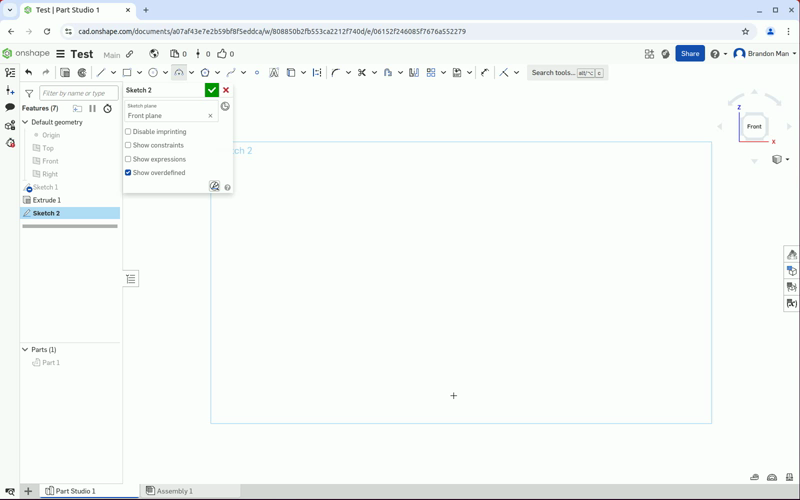
mouse_move(470, 395)
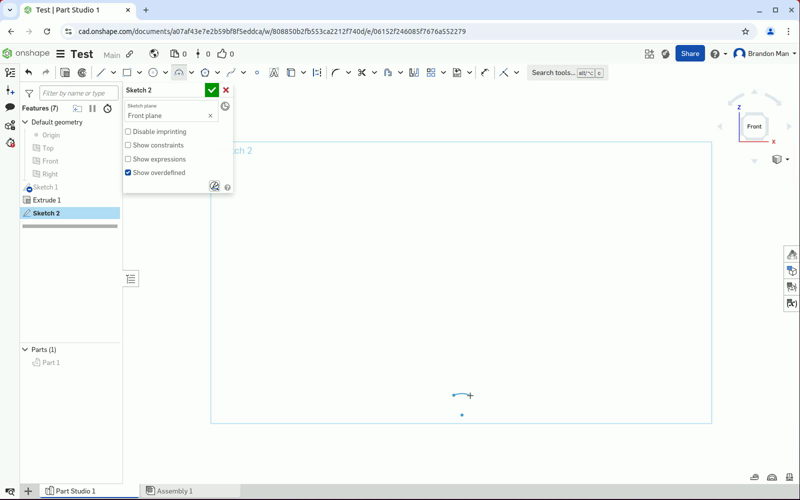
click(470, 395)
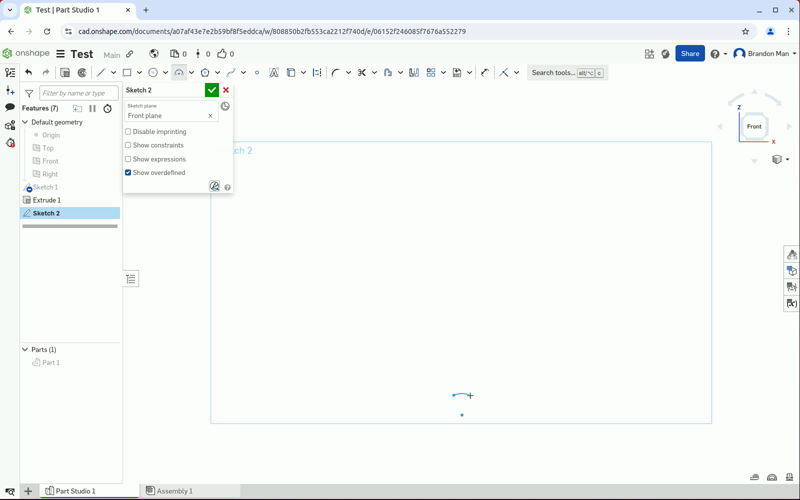
mouse_move(461, 396)
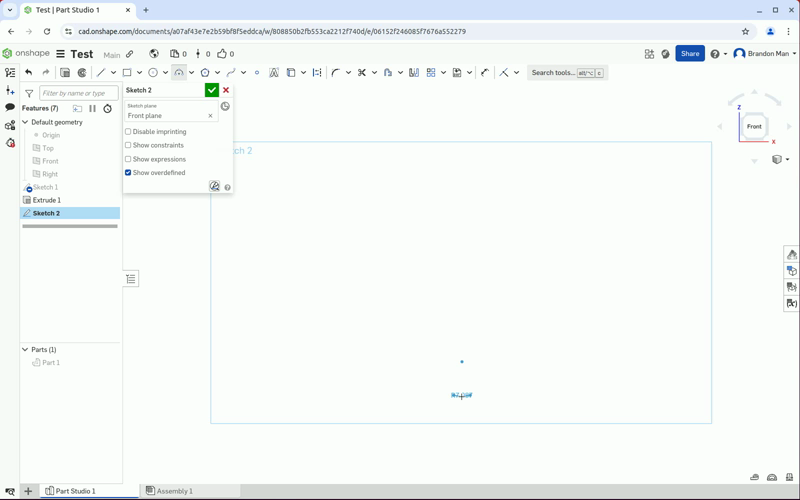
click(461, 396)
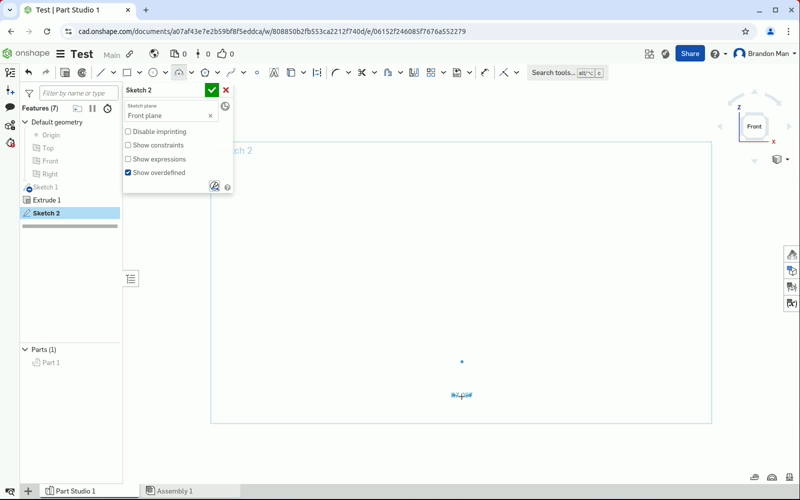
key_up(shift)
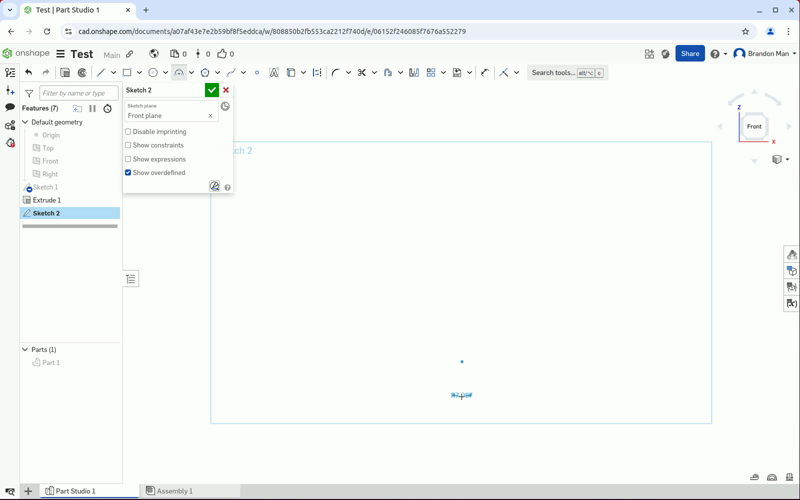
key(esc)
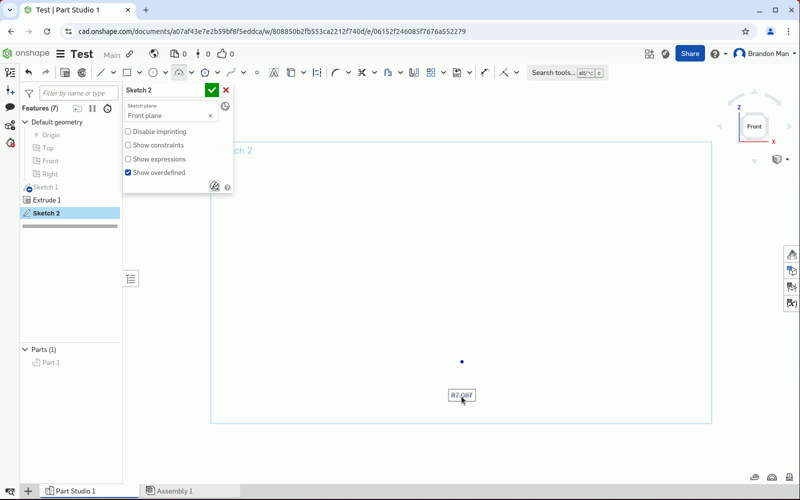
key(l)
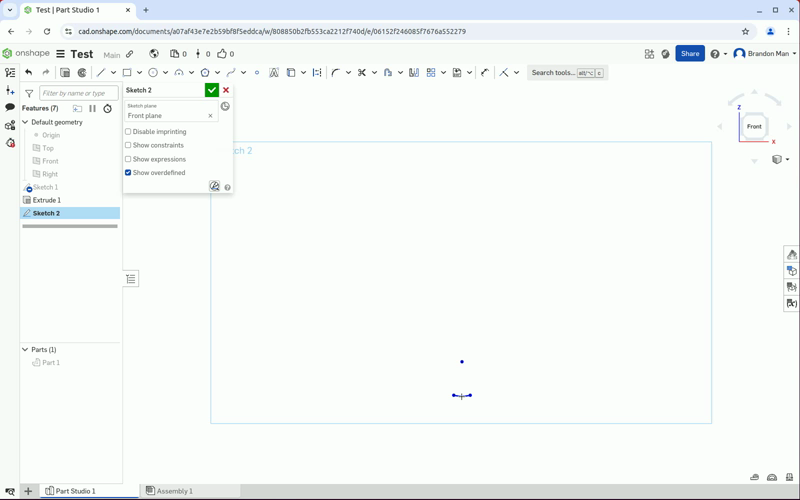
mouse_move(470, 395)
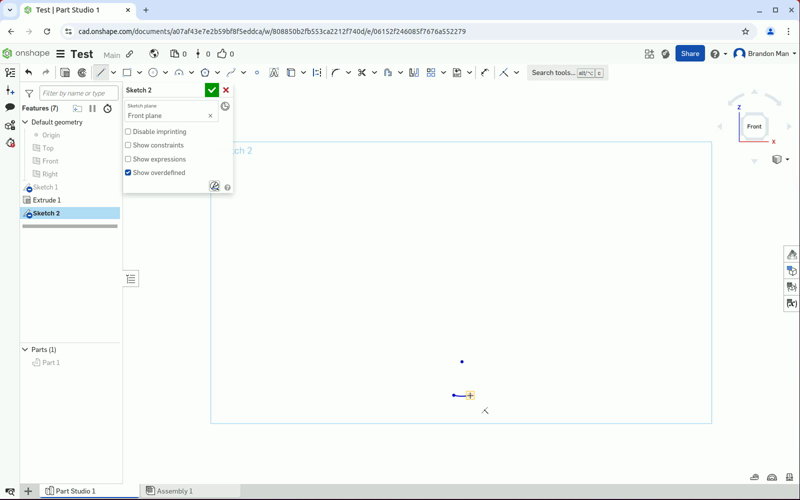
click(470, 395)
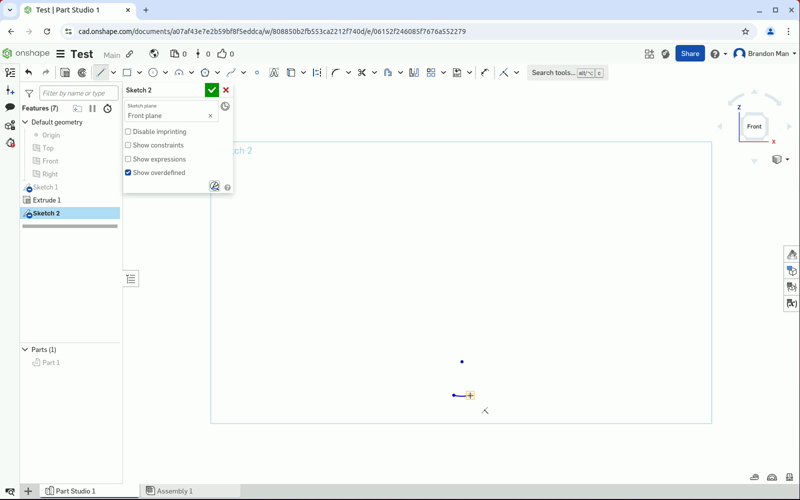
mouse_move(500, 395)
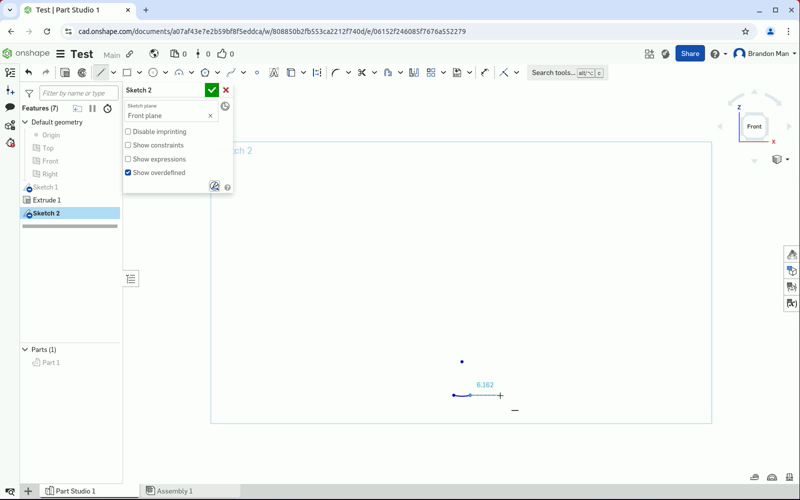
key_down(shift)
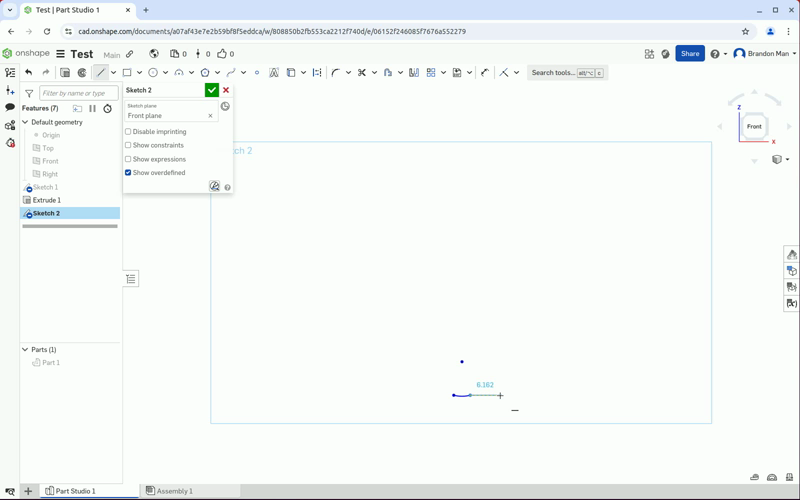
mouse_move(453, 395)
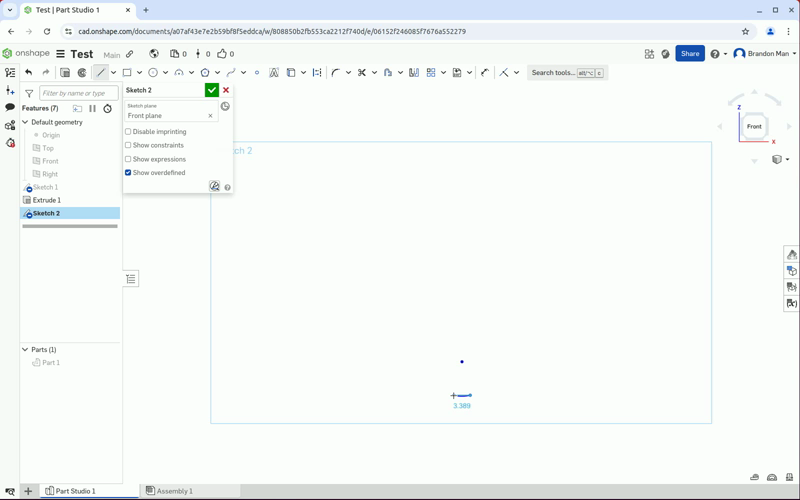
key_up(shift)
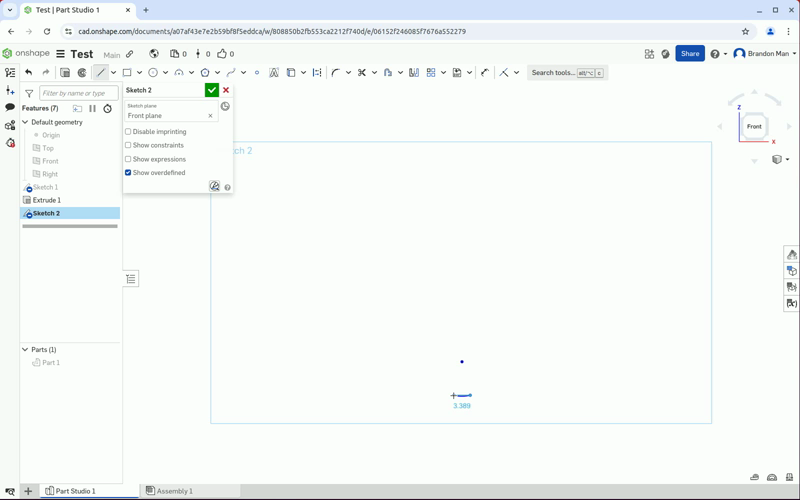
click(453, 395)
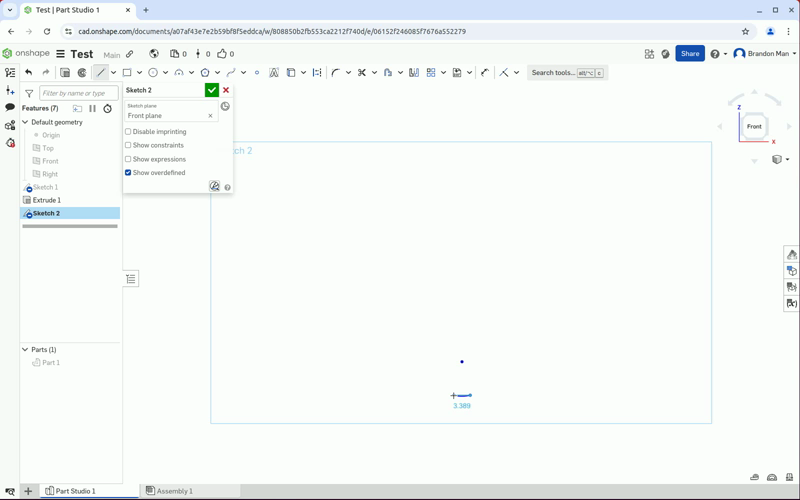
key(esc)
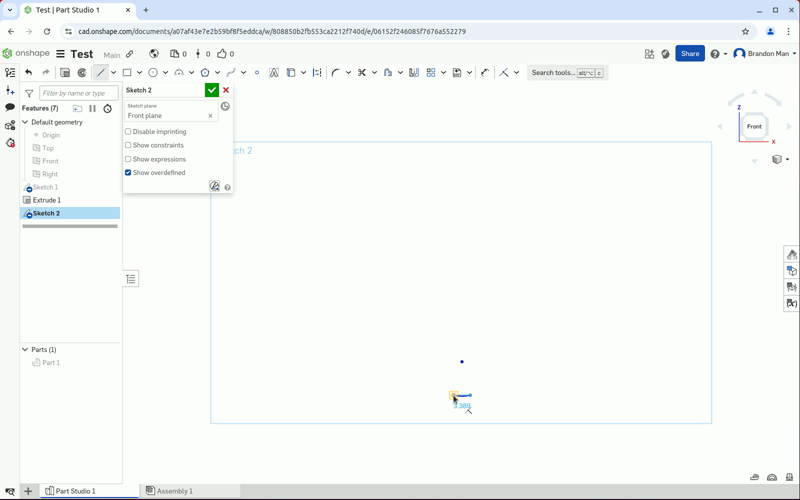
mouse_move(459, 395)
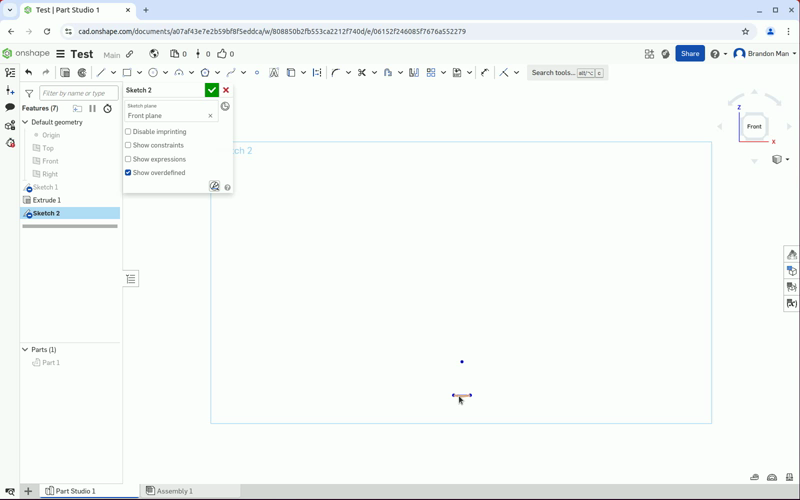
scroll(6)
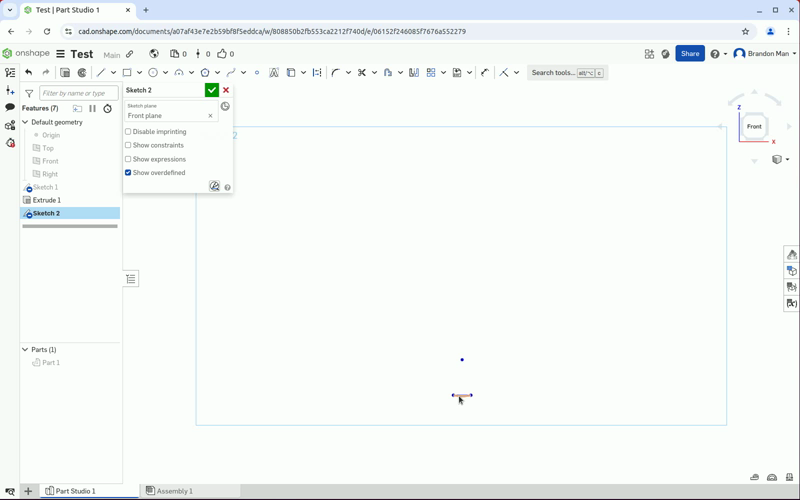
scroll(6)
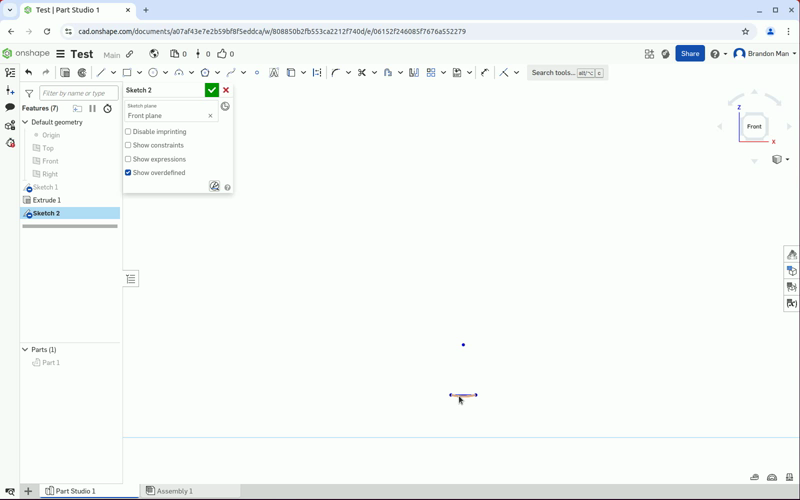
scroll(6)
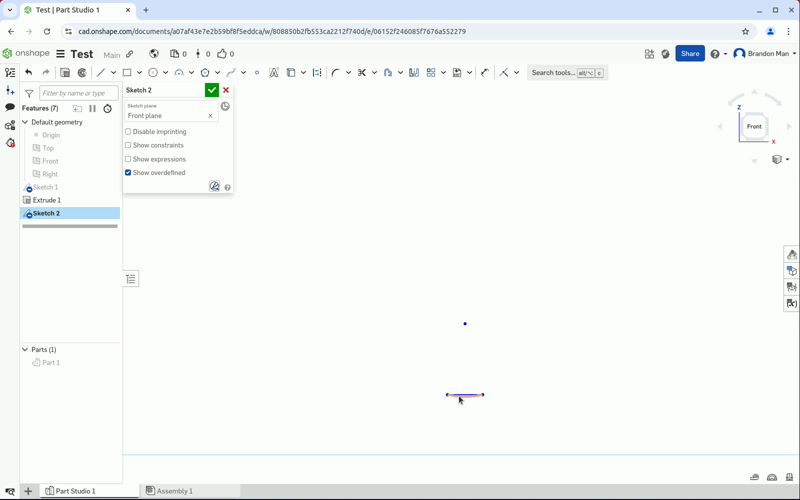
scroll(6)
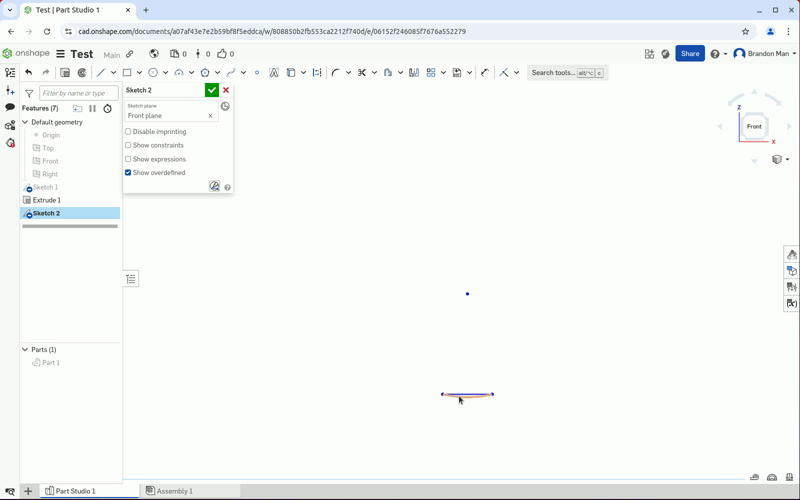
scroll(6)
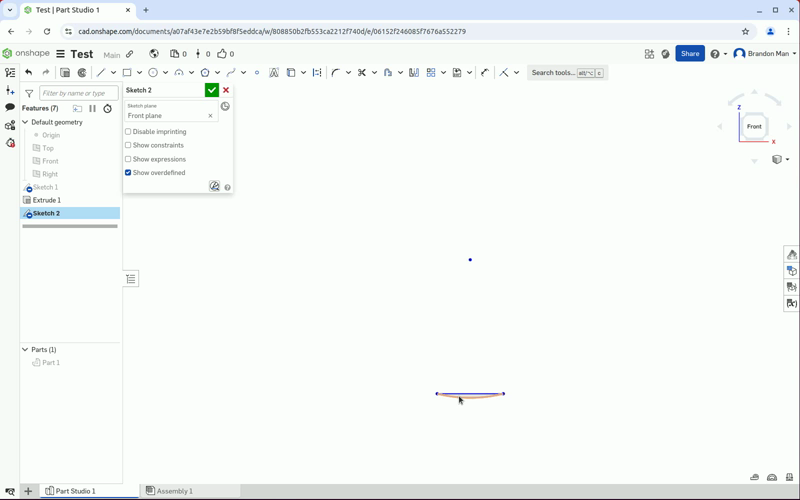
scroll(6)
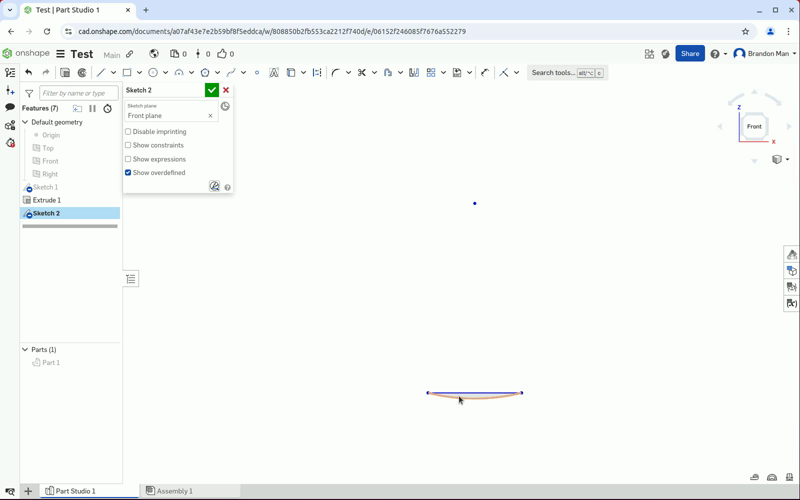
scroll(6)
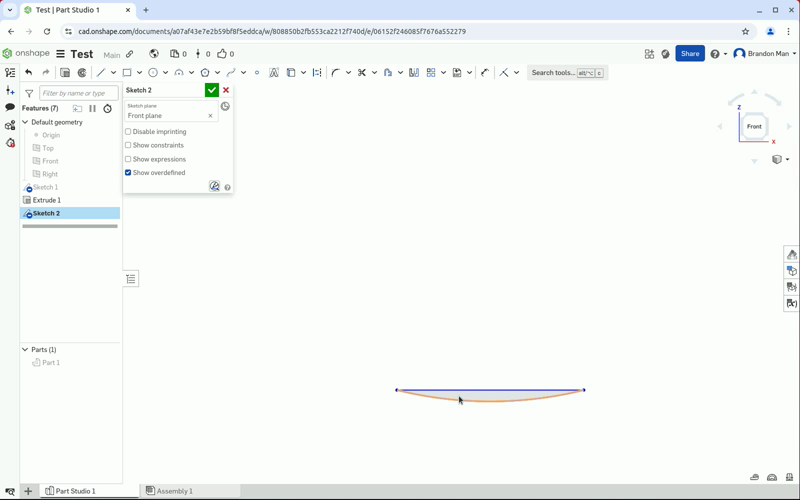
click(459, 395)
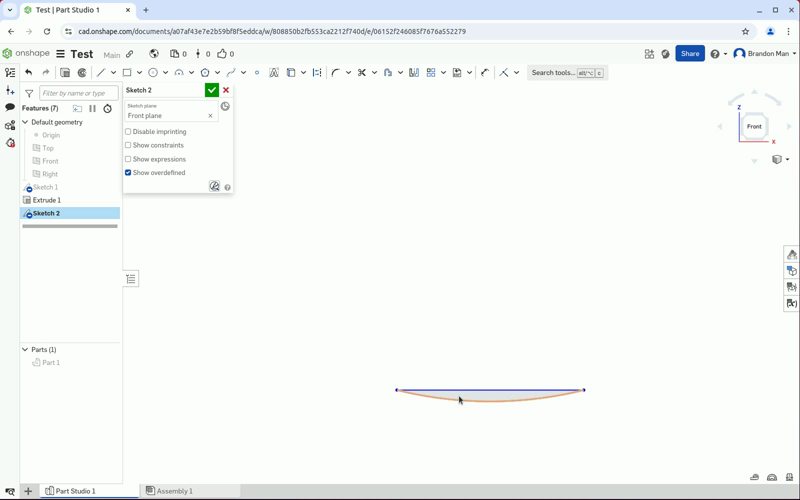
scroll(-6)
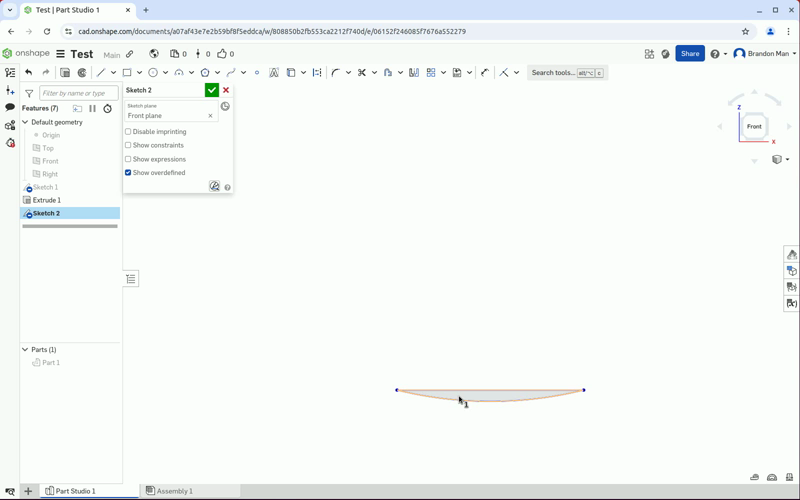
scroll(-6)
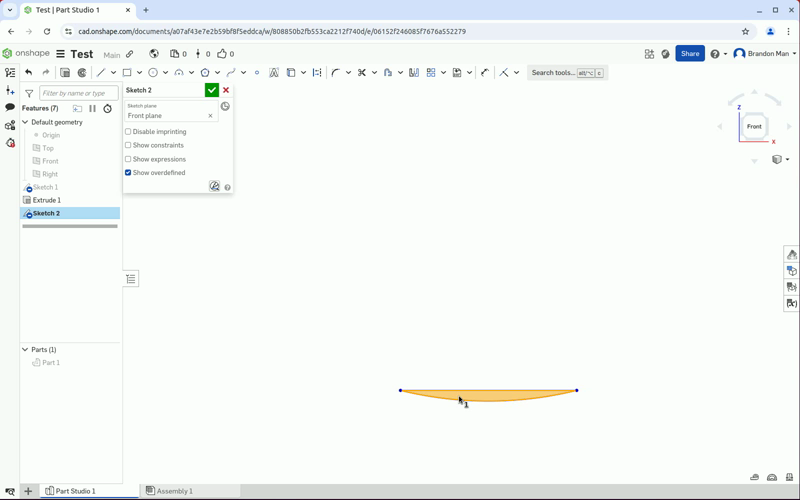
scroll(-6)
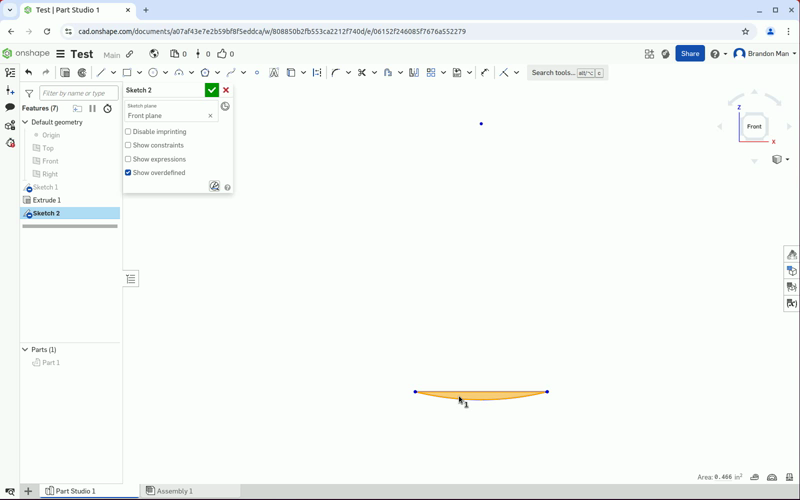
scroll(-6)
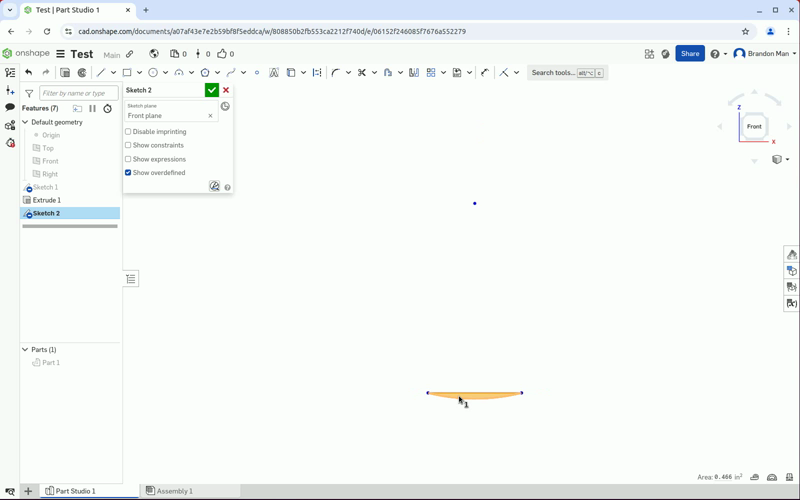
scroll(-6)
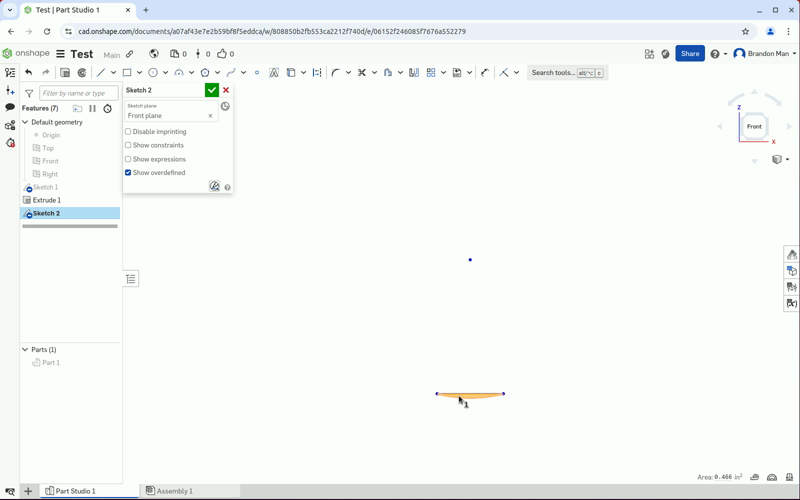
scroll(-6)
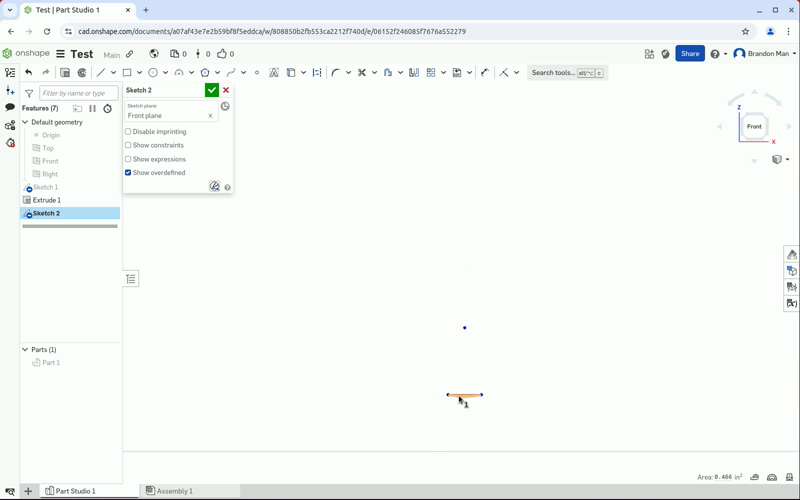
scroll(-6)
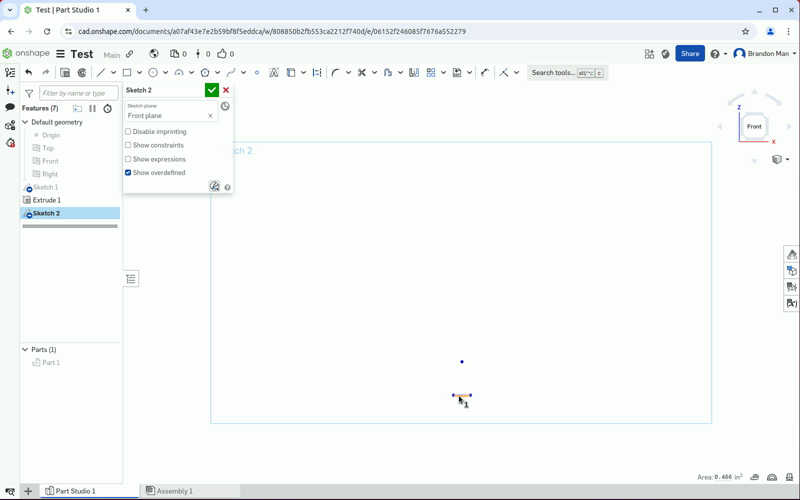
mouse_move(73, 352)
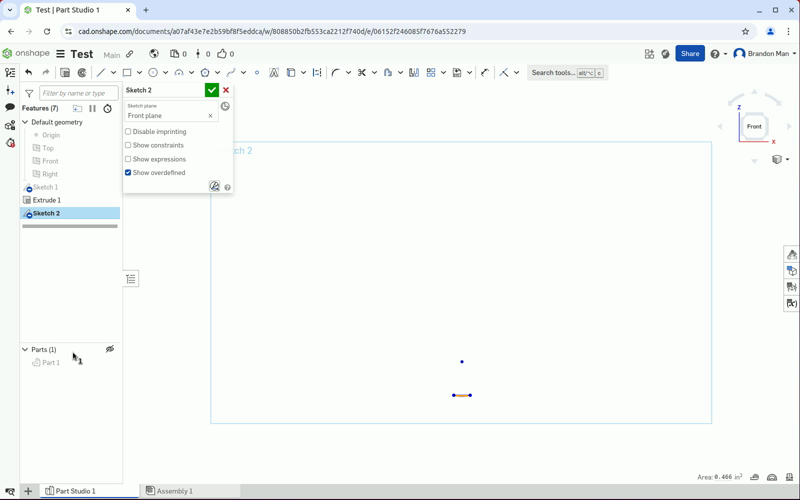
key(shift+y)
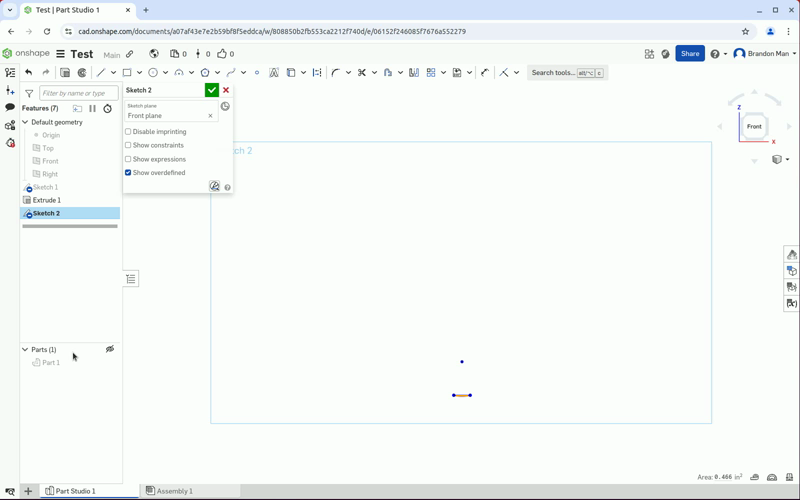
key(shift+e)
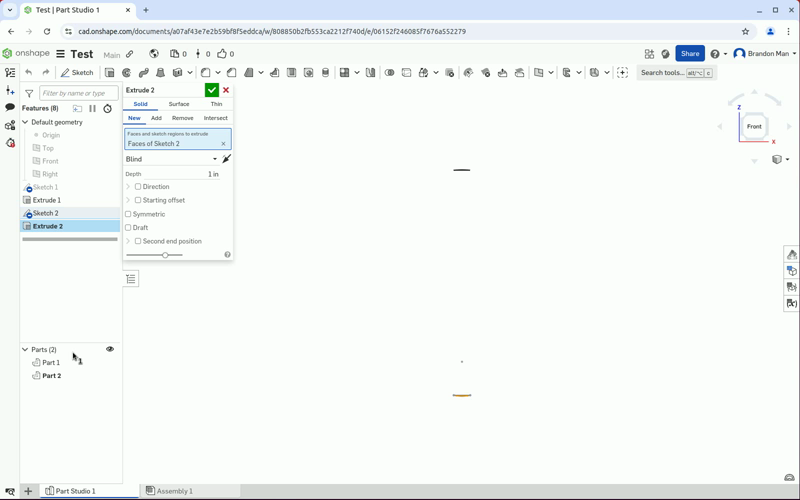
mouse_move(143, 106)
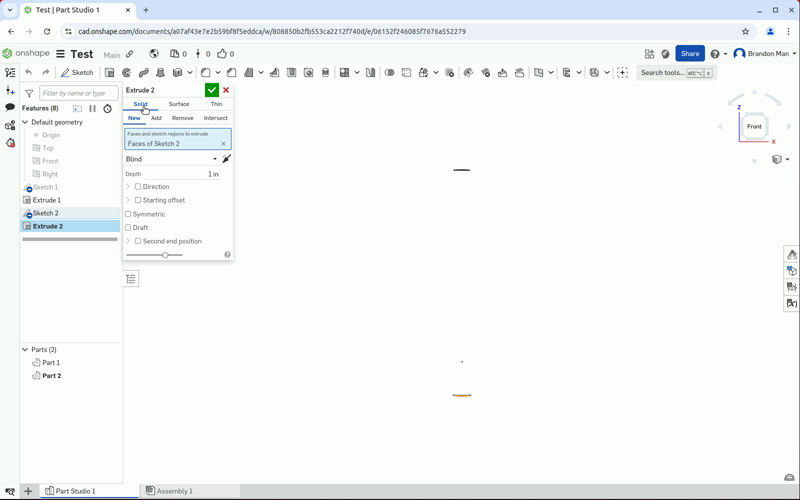
click(143, 106)
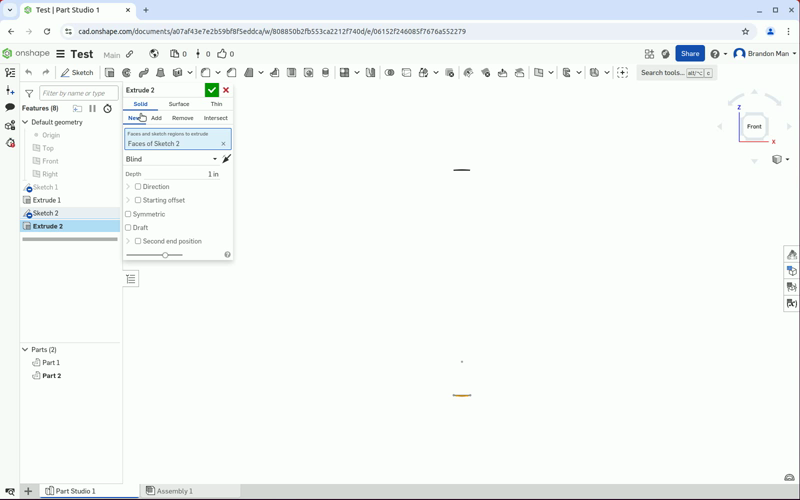
mouse_move(137, 120)
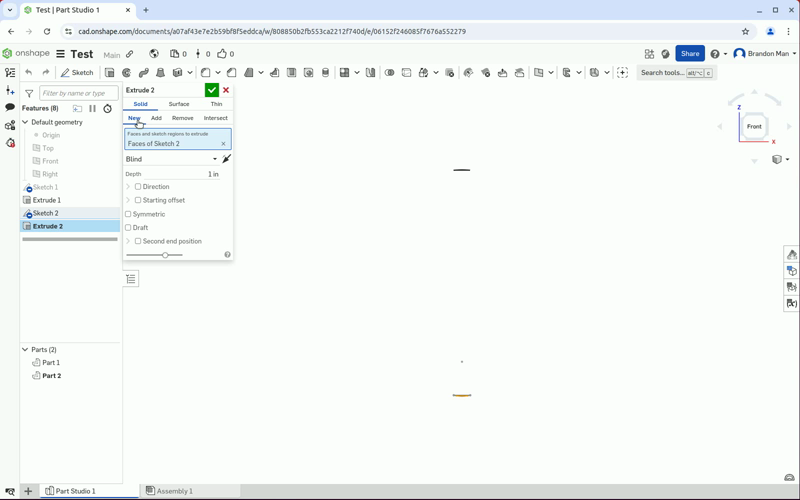
click(137, 120)
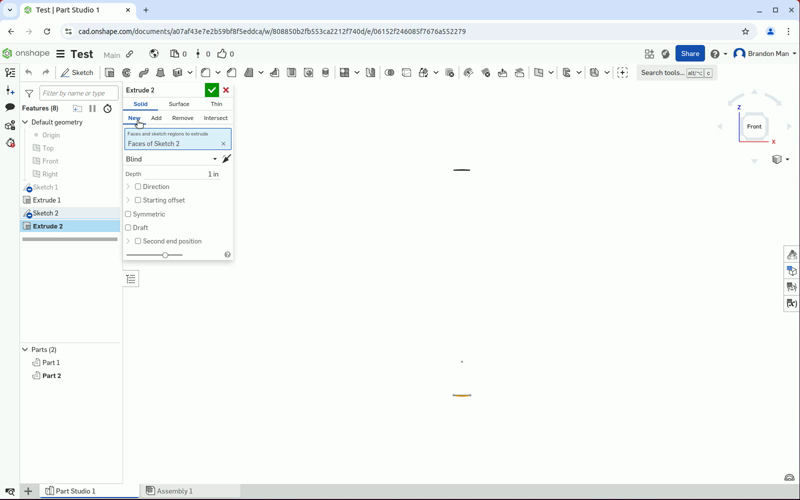
key(tab, 4)
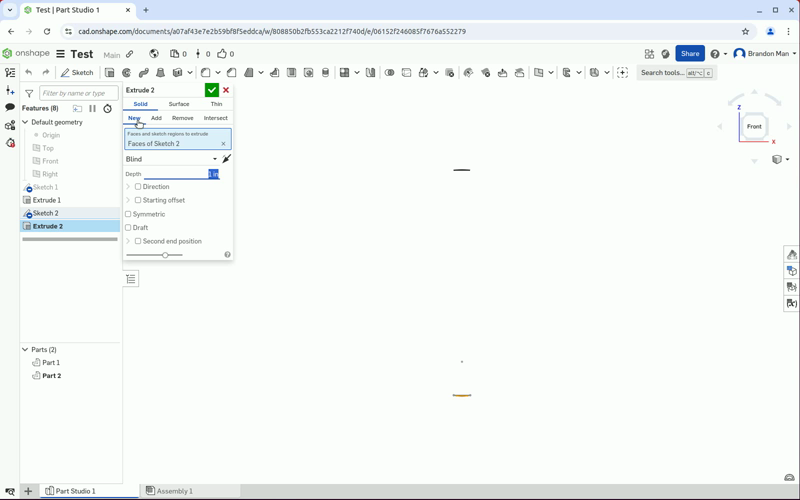
text(13.961)
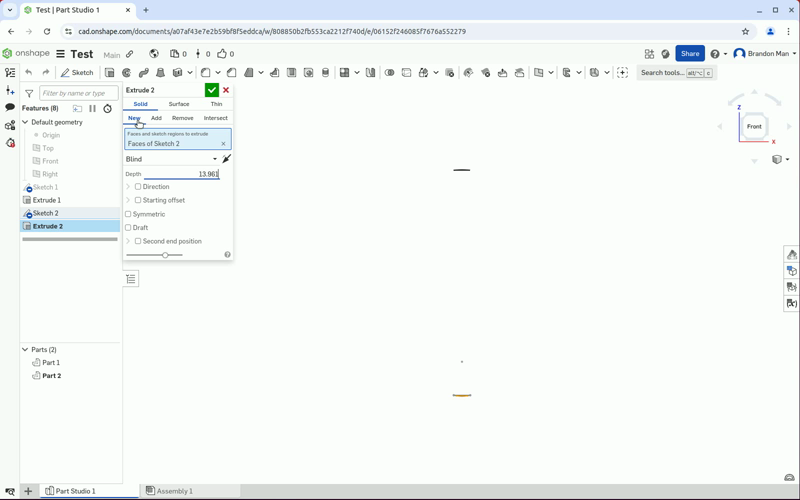
key(enter)
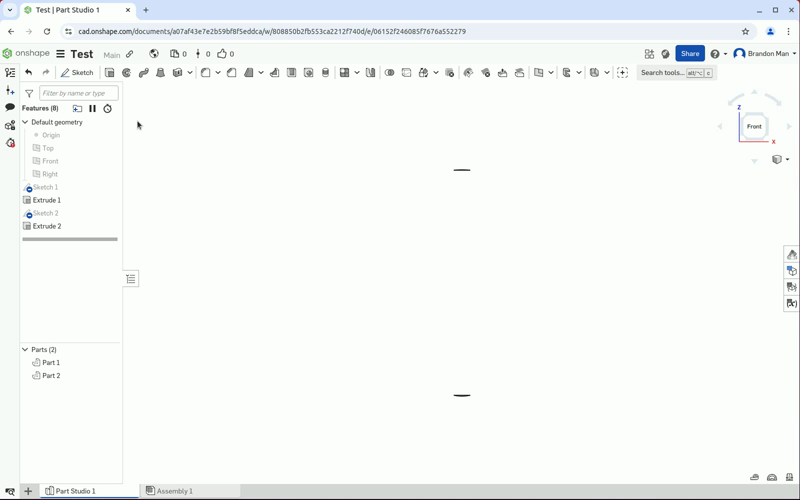
key(shift+h)
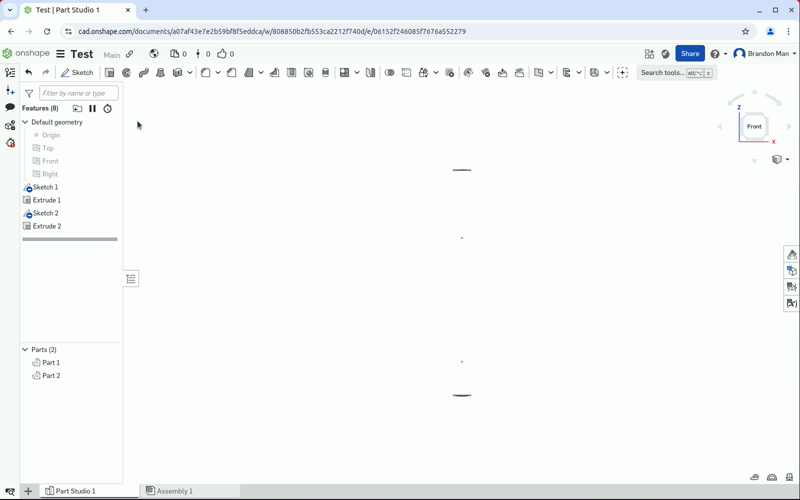
key(shift+h)
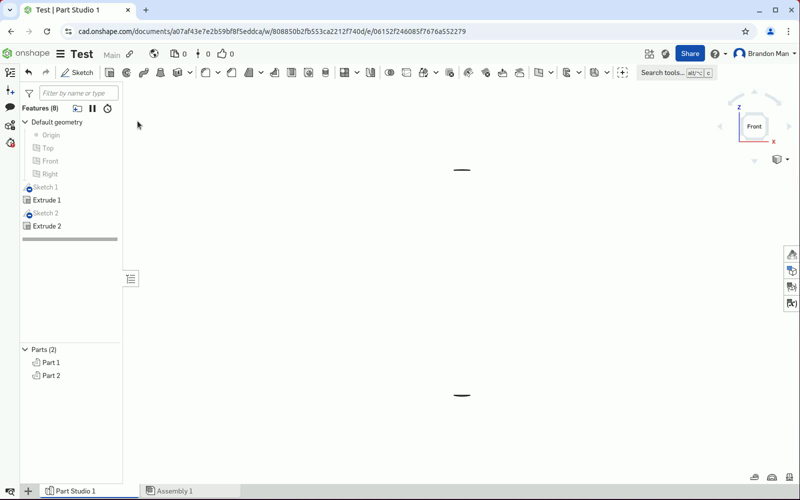
mouse_move(73, 189)
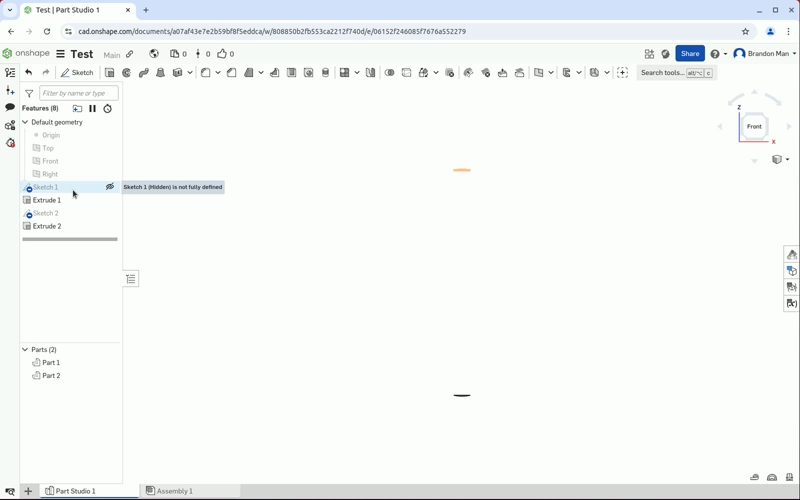
click(73, 189)
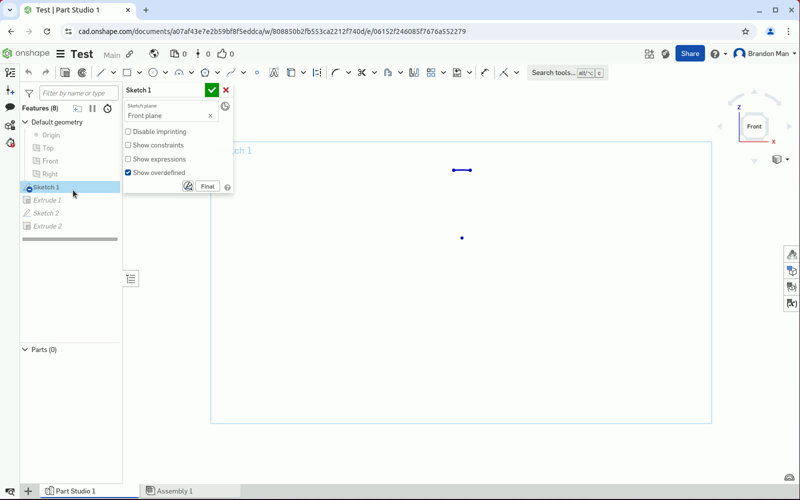
mouse_move(229, 92)
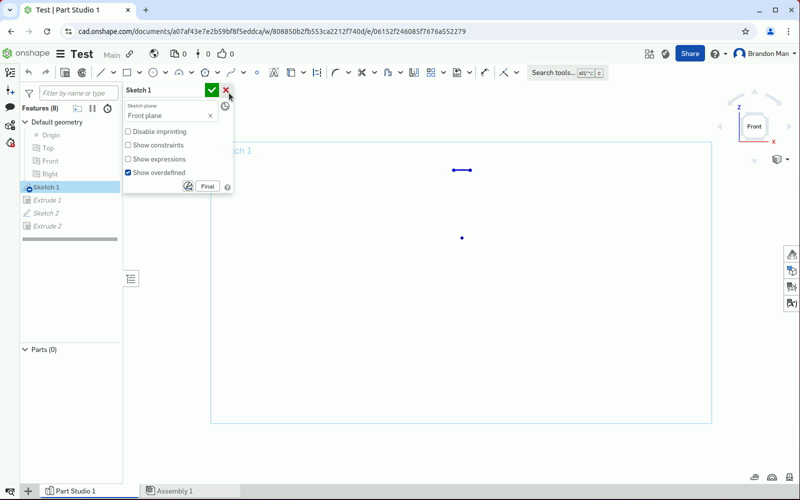
click(229, 92)
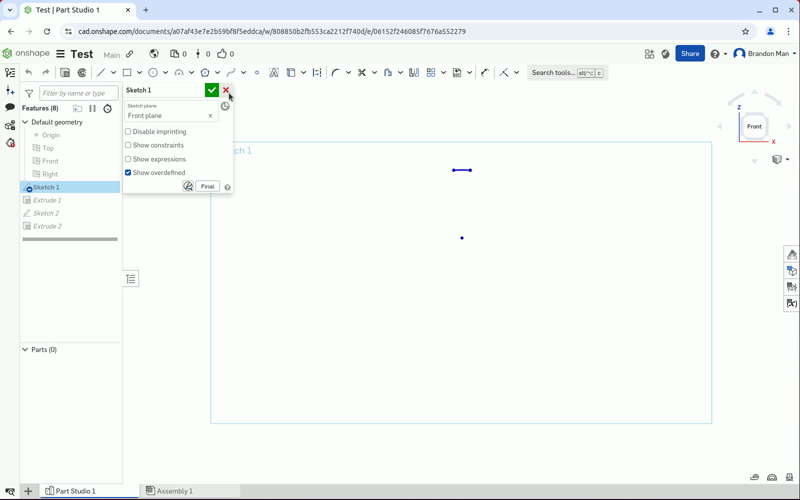
key(shift+s)
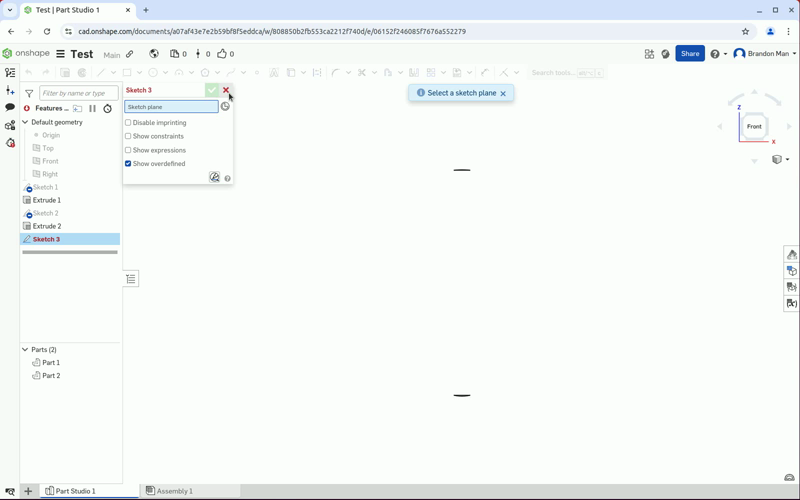
mouse_move(73, 163)
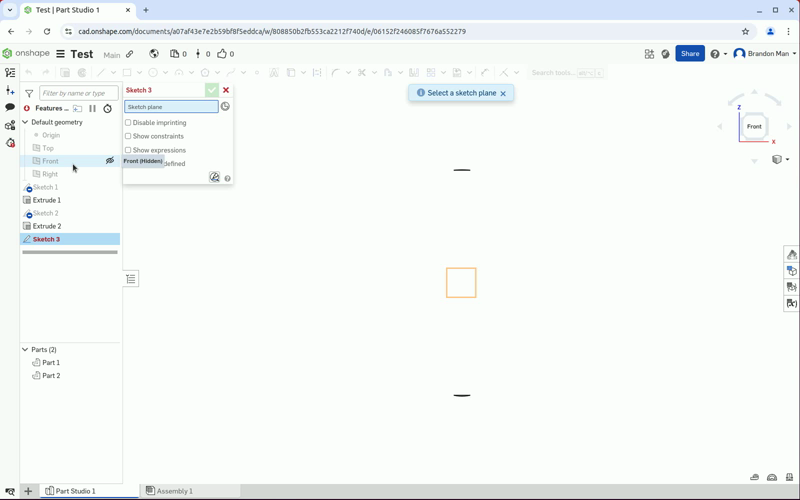
click(73, 163)
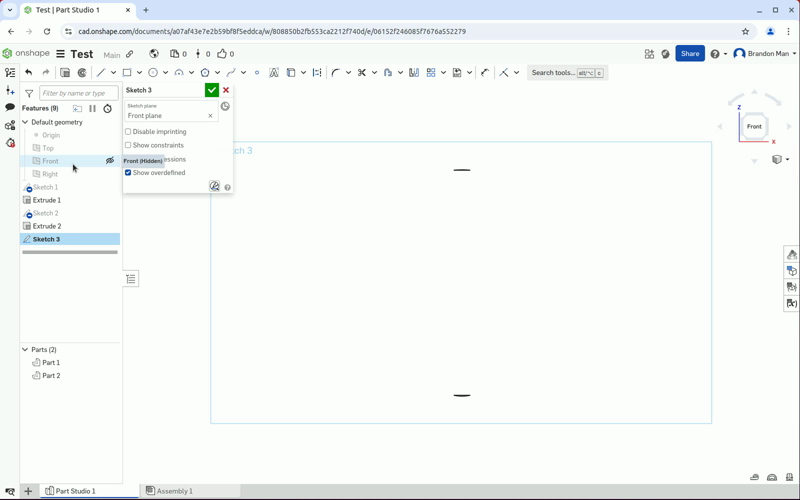
mouse_move(73, 352)
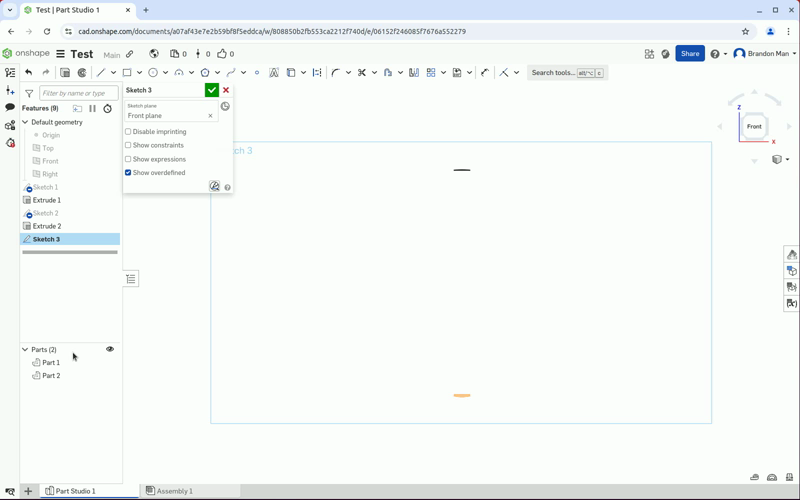
key(y)
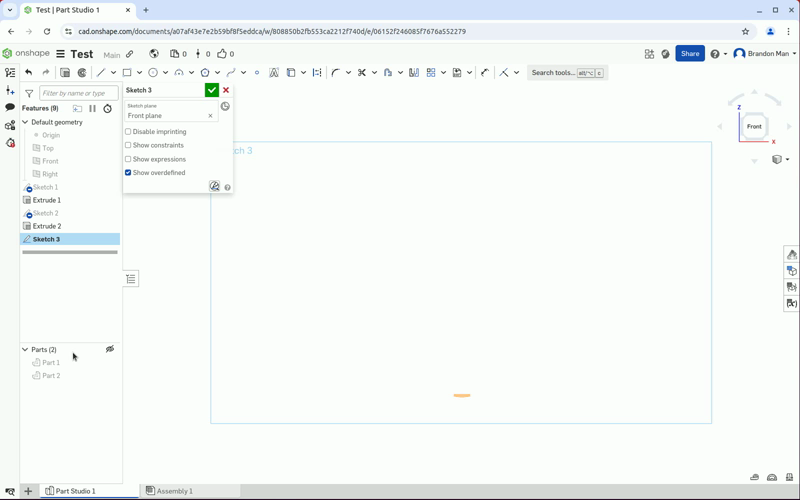
key(l)
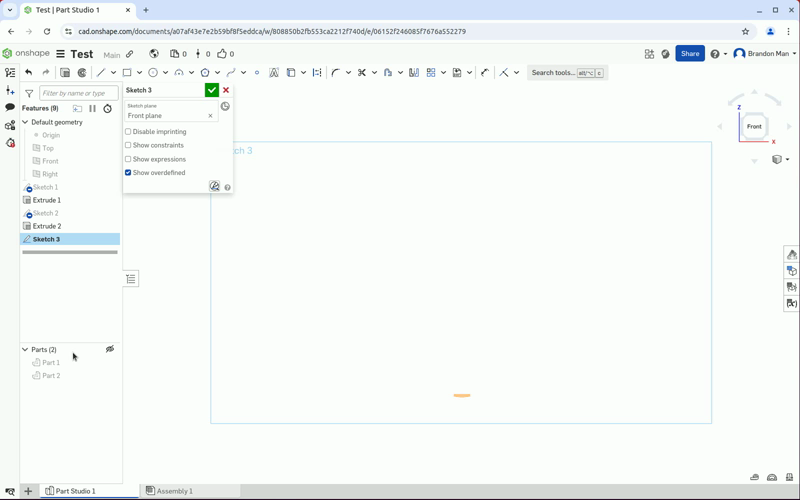
key_down(shift)
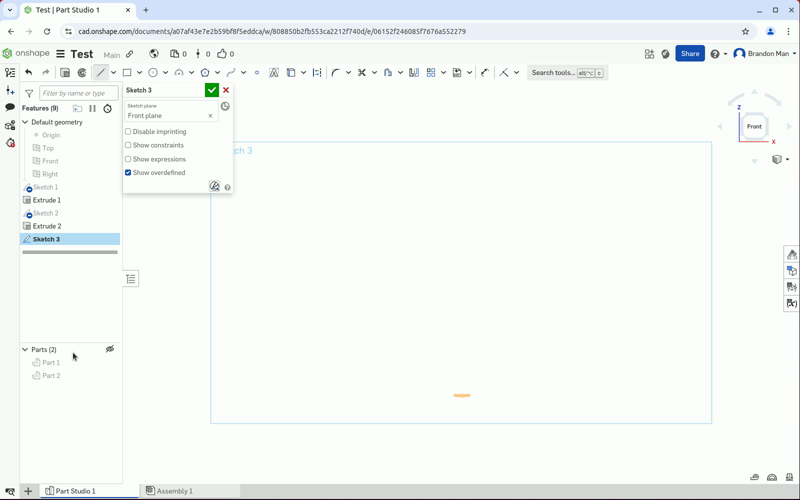
mouse_move(453, 395)
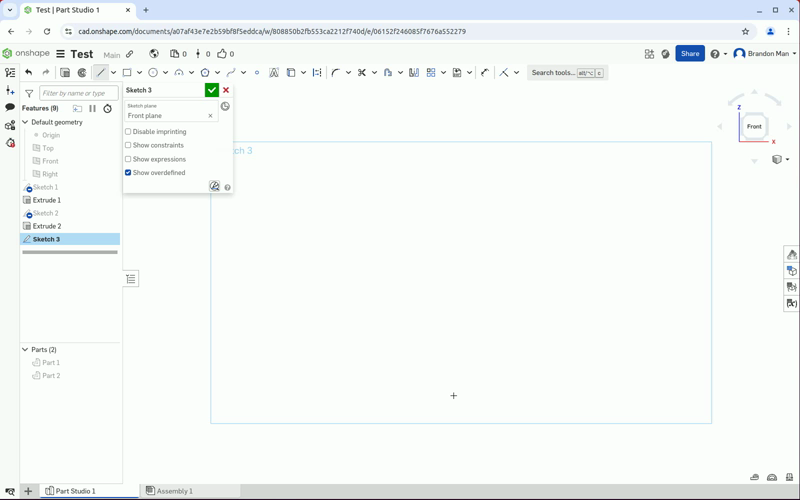
click(453, 395)
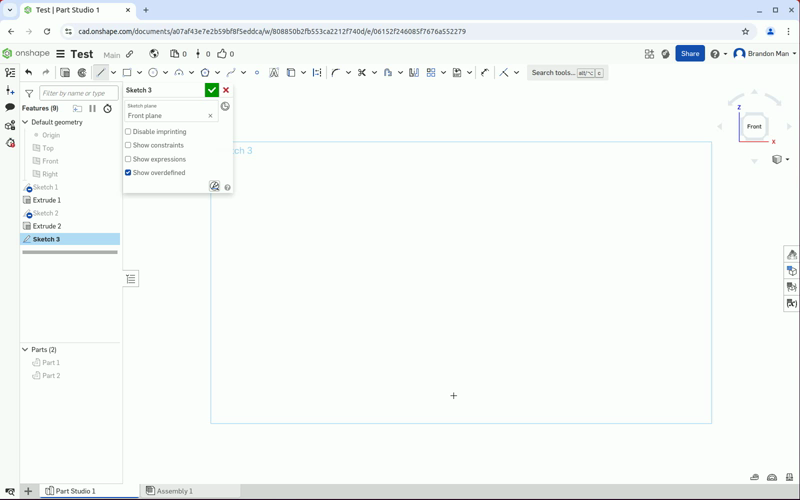
key_up(shift)
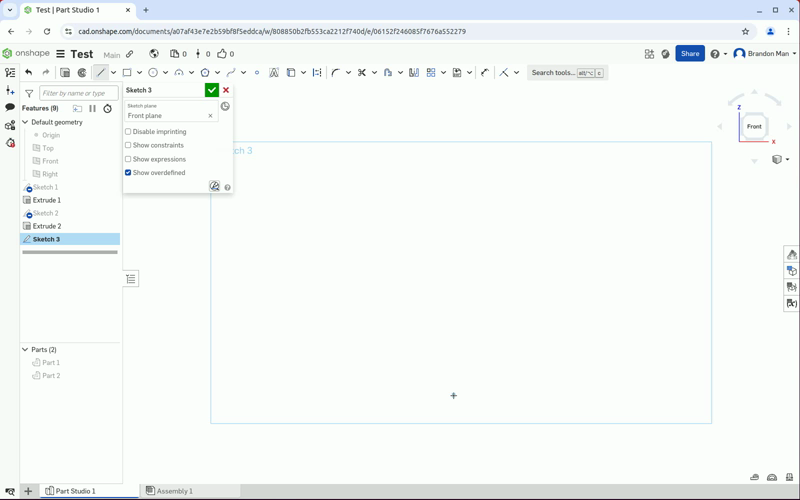
key_down(shift)
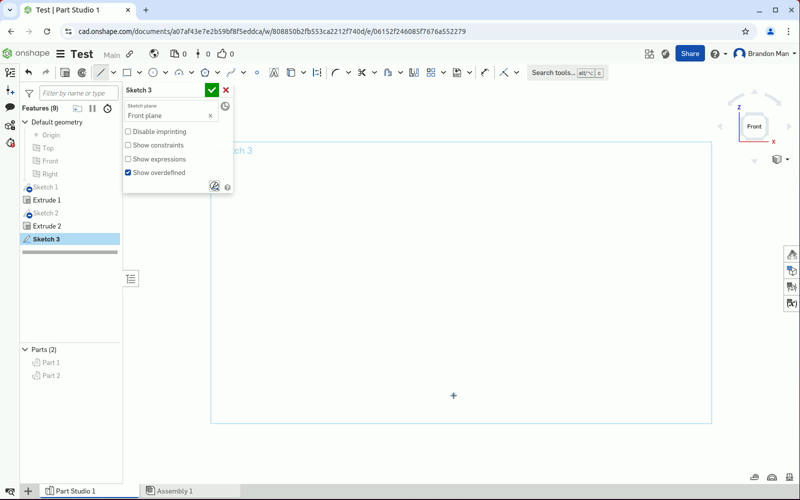
mouse_move(483, 395)
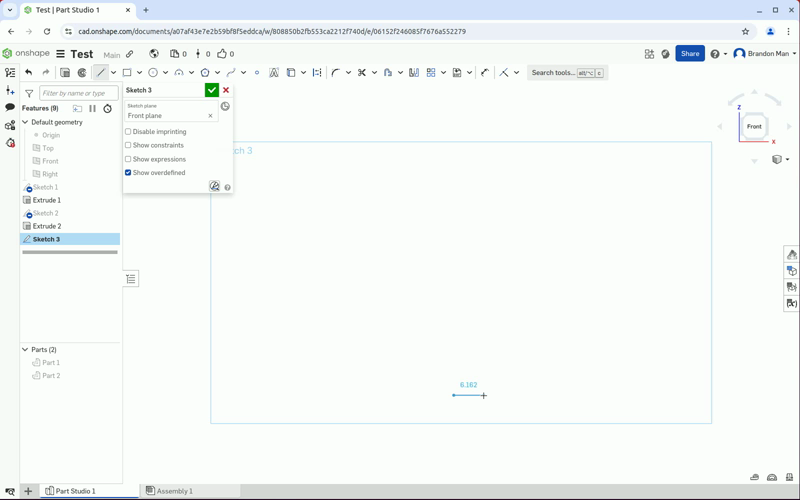
mouse_move(467, 395)
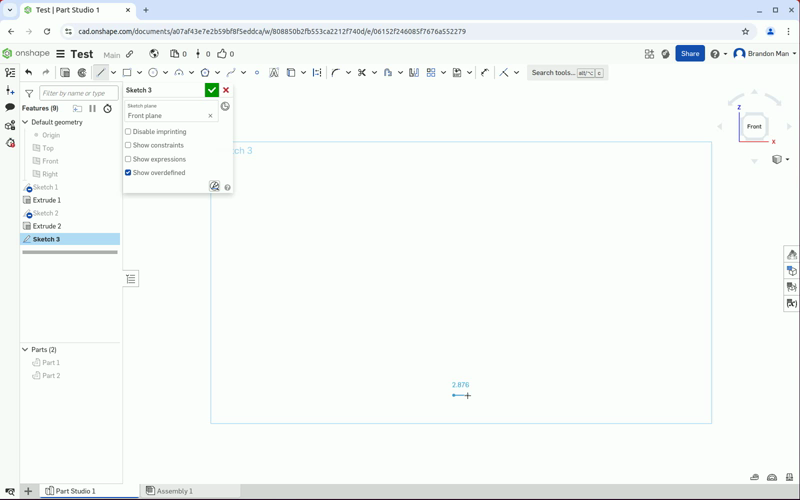
click(467, 395)
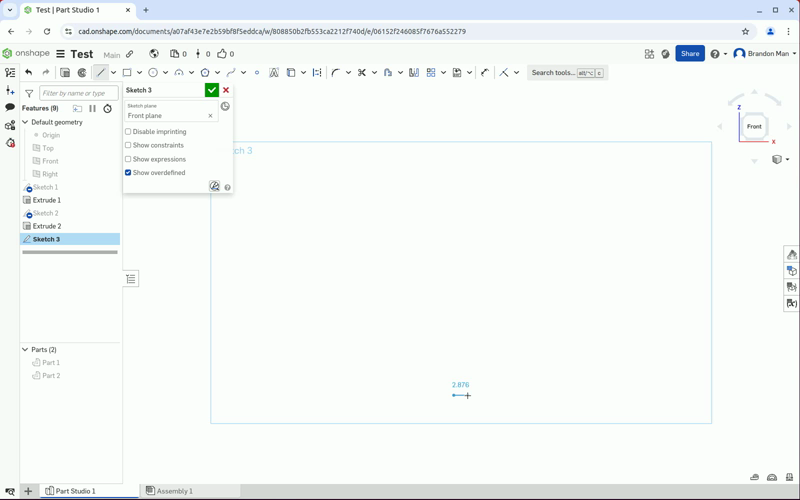
key_up(shift)
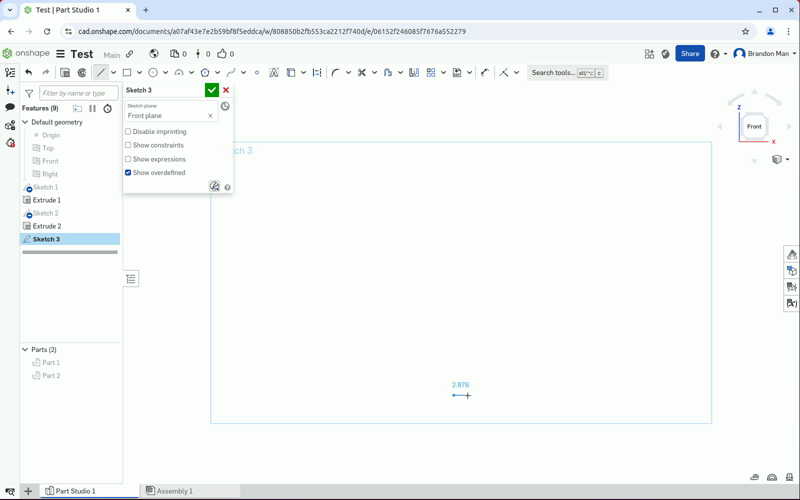
key_down(shift)
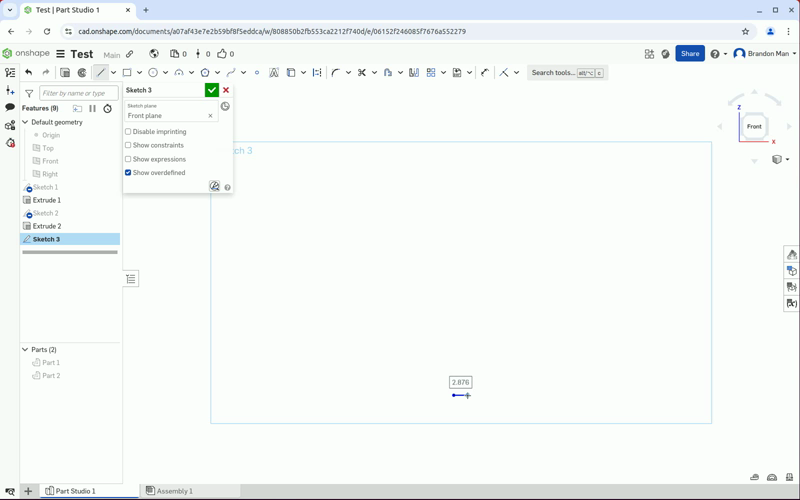
mouse_move(467, 171)
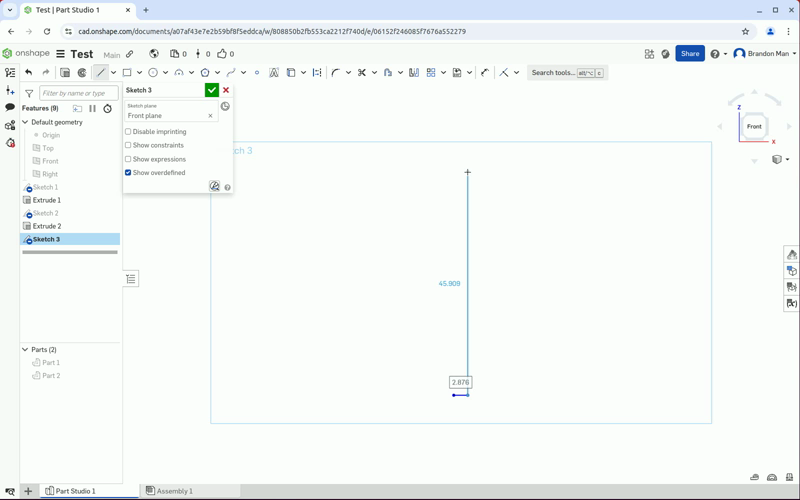
click(467, 171)
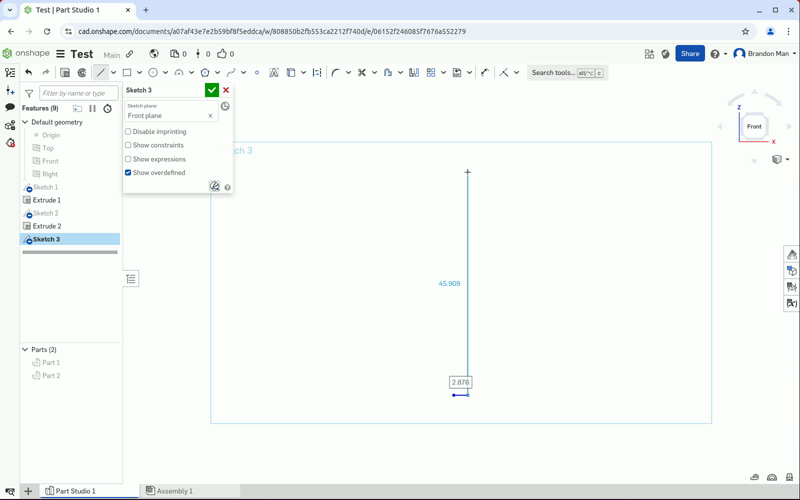
key_up(shift)
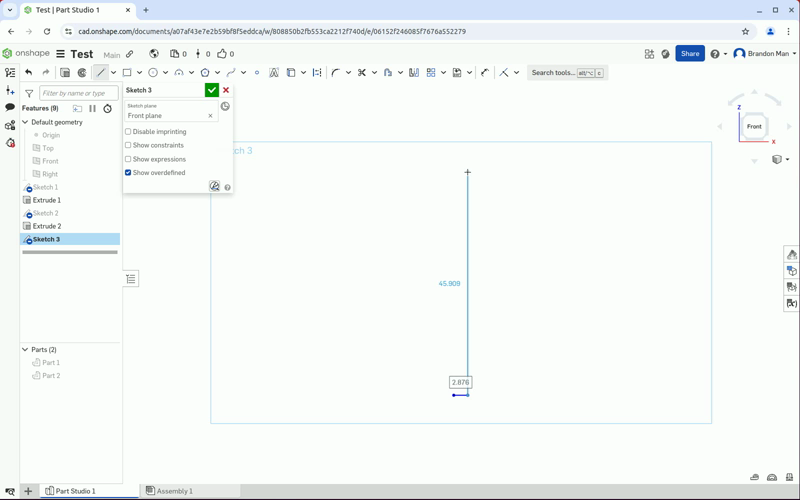
key_down(shift)
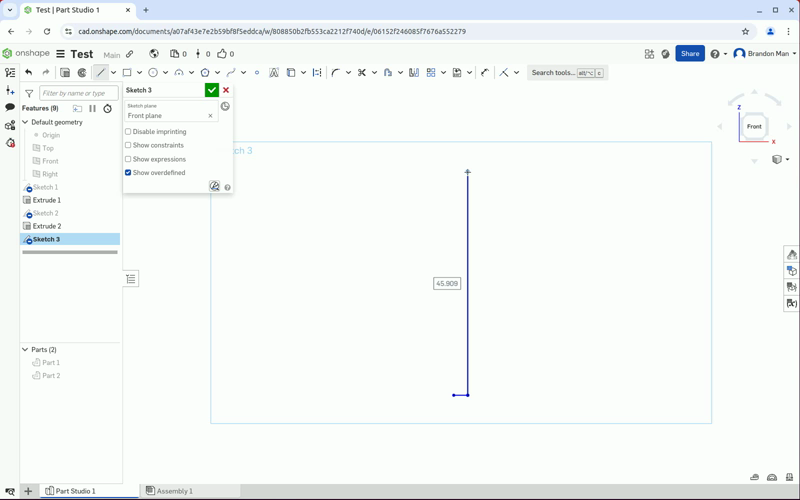
mouse_move(498, 171)
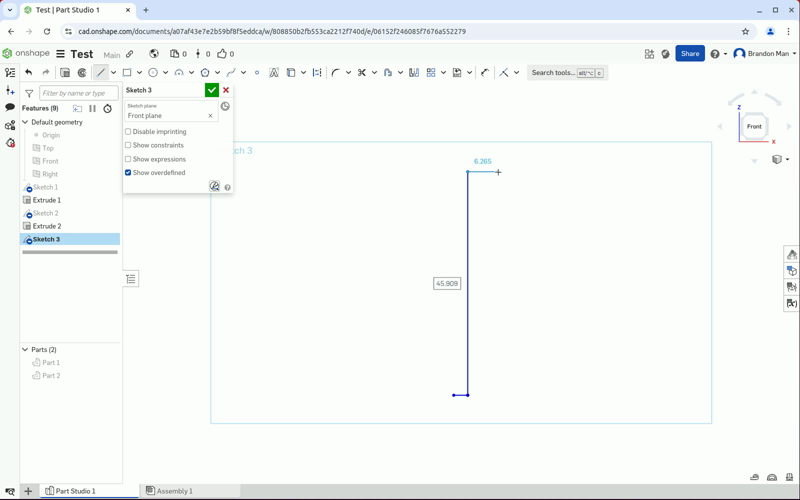
mouse_move(453, 171)
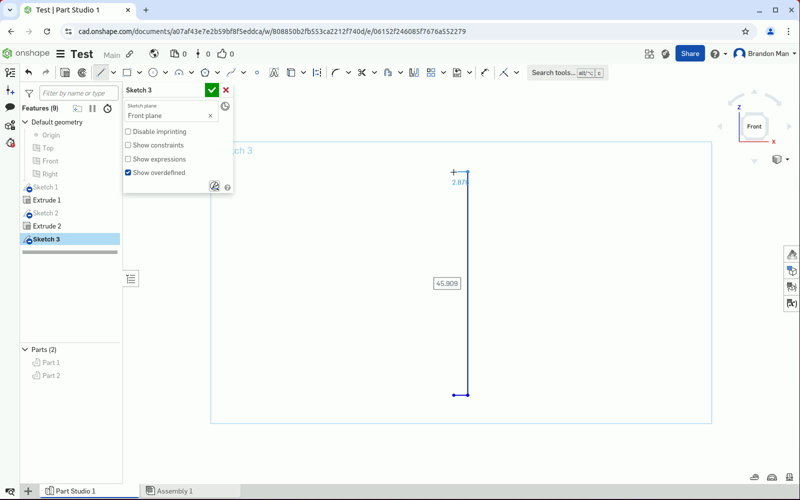
click(453, 171)
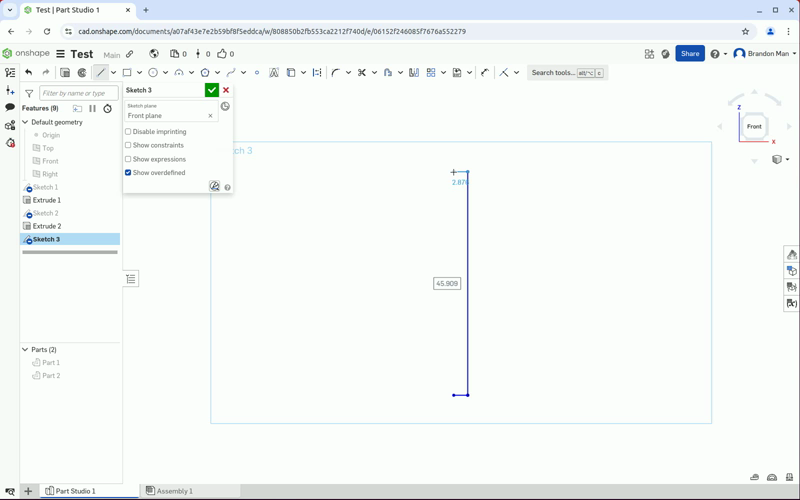
key_up(shift)
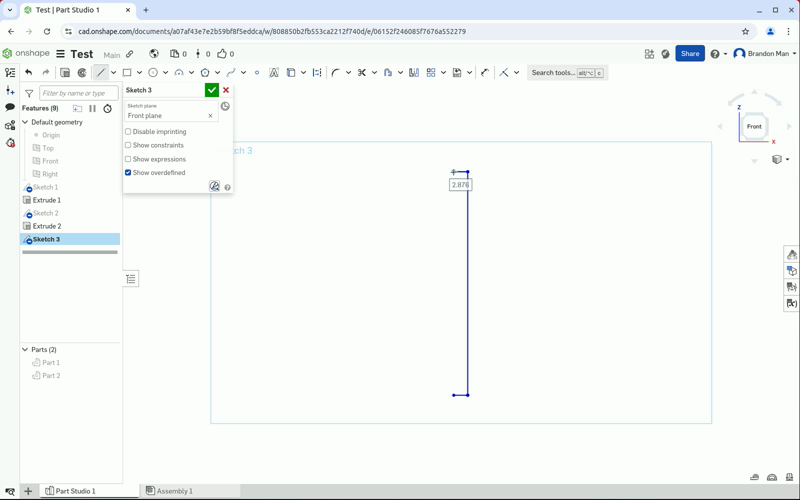
key_down(shift)
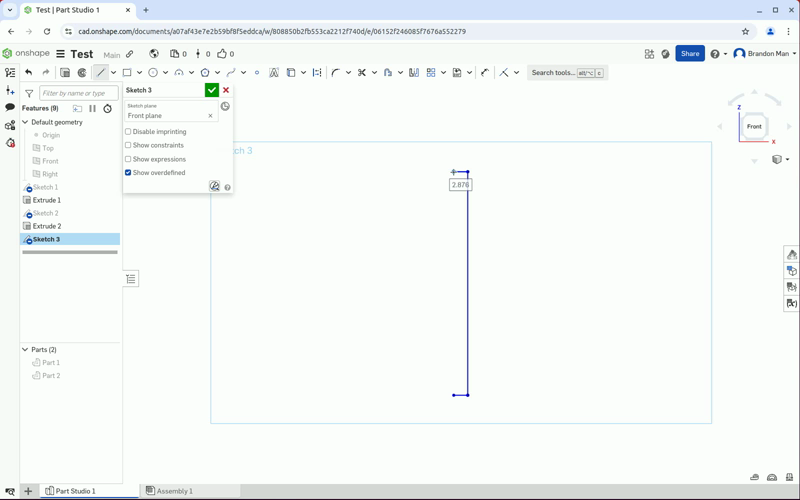
mouse_move(453, 395)
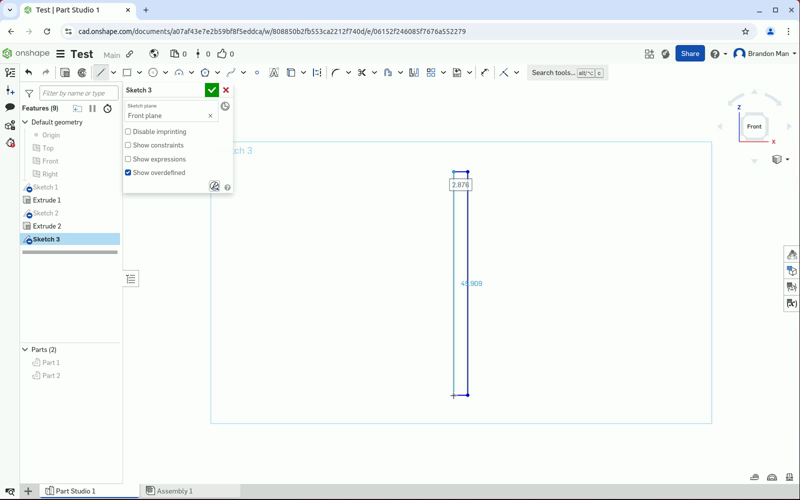
key_up(shift)
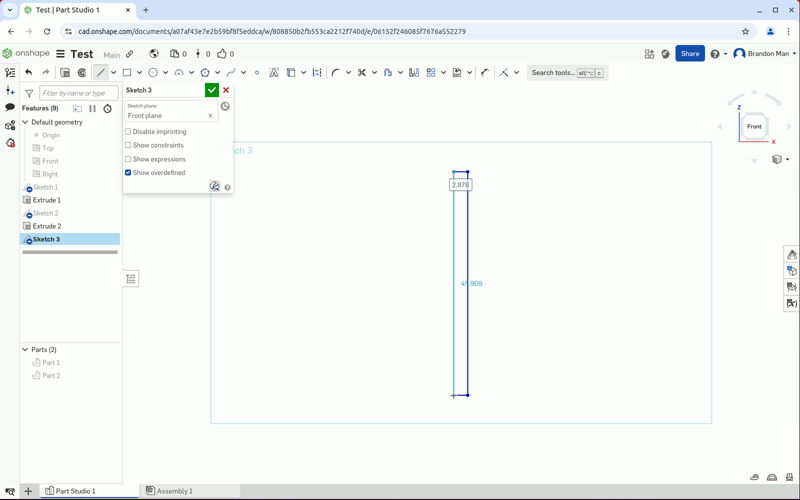
click(453, 395)
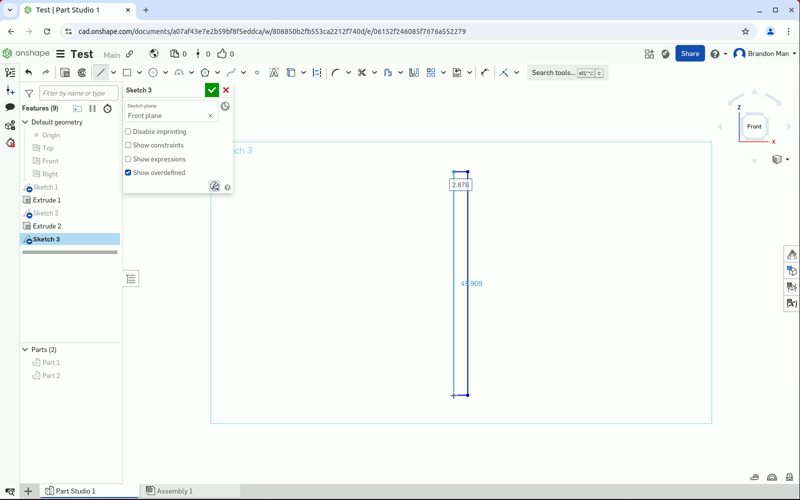
key(esc)
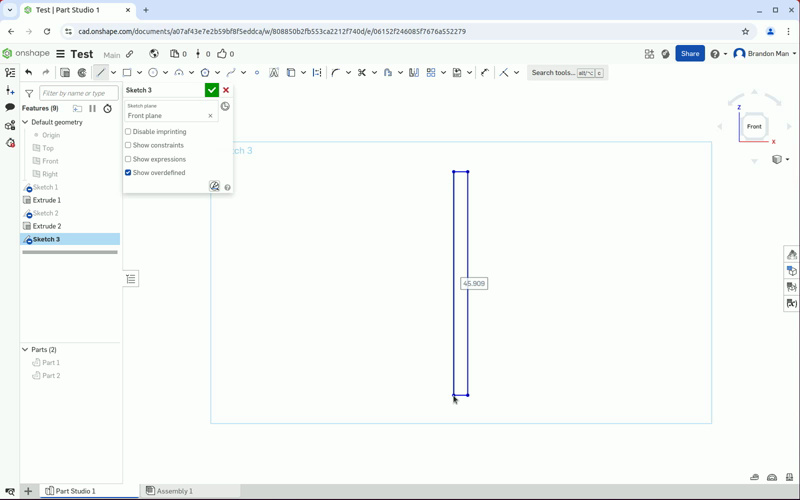
mouse_move(460, 366)
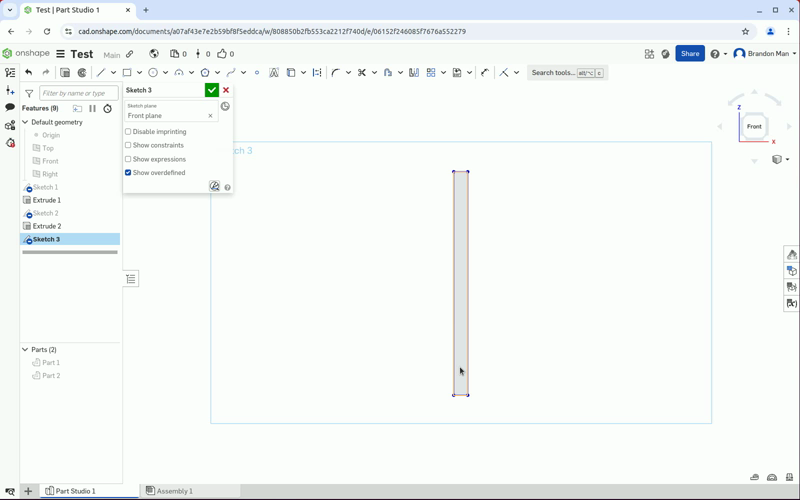
click(460, 366)
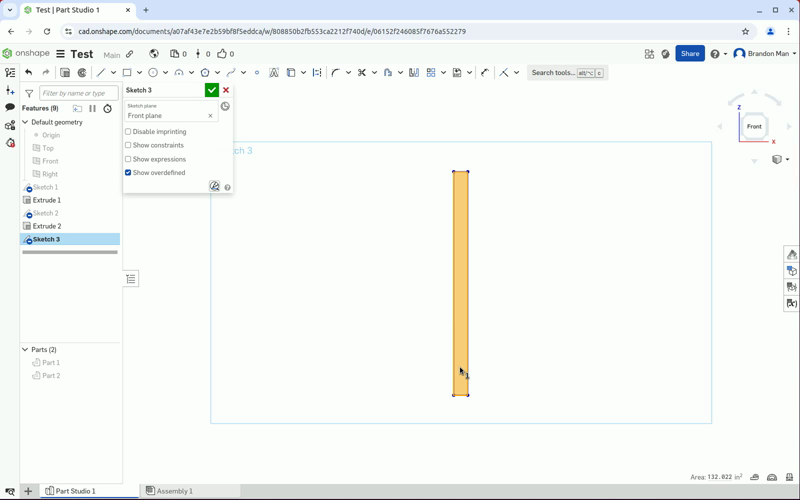
mouse_move(73, 352)
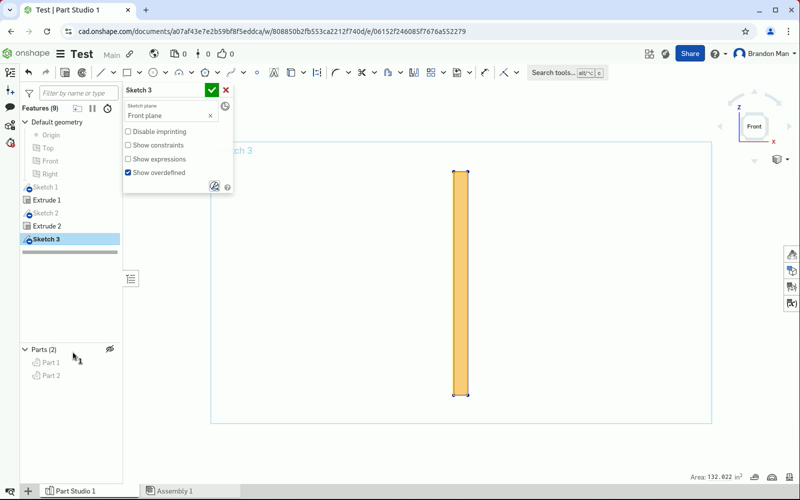
key(shift+y)
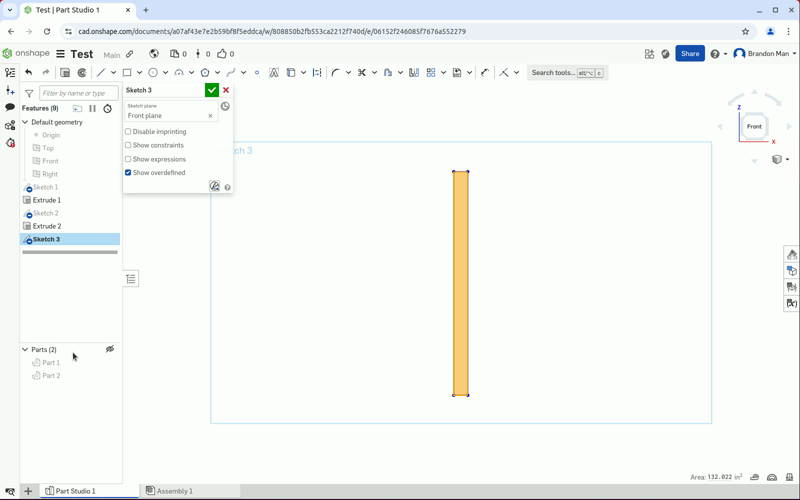
key(shift+e)
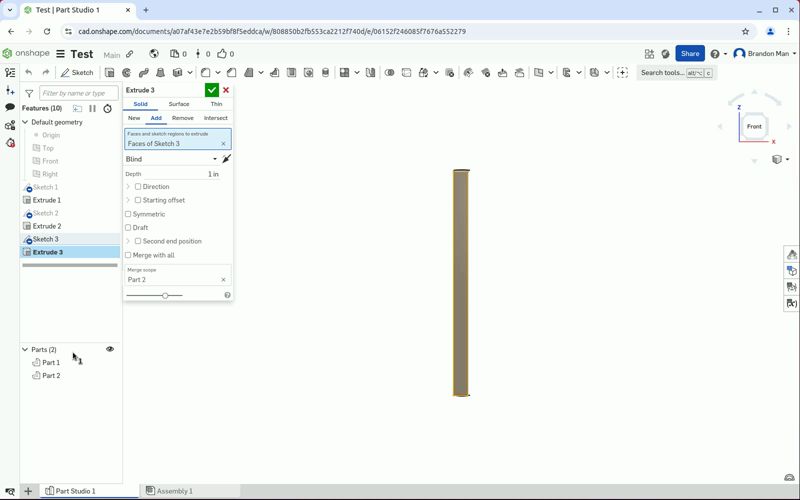
mouse_move(143, 106)
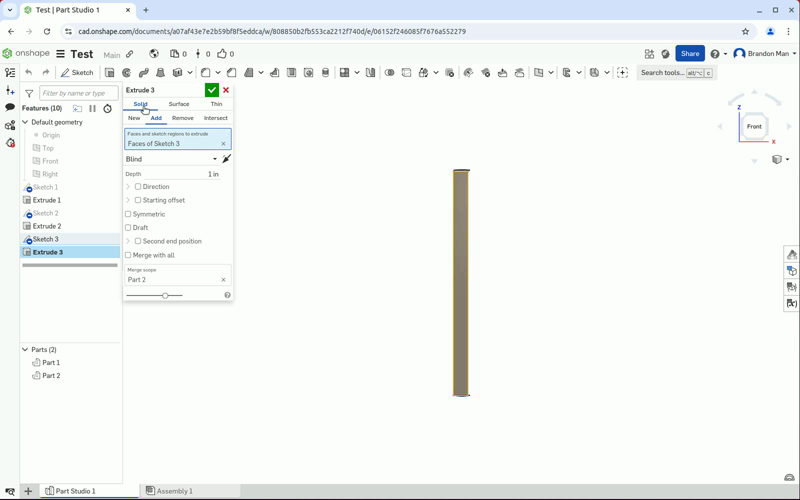
click(143, 106)
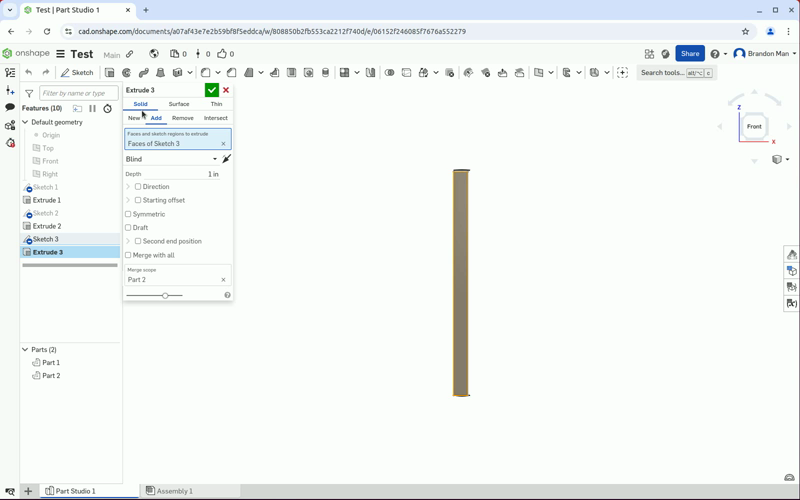
mouse_move(137, 120)
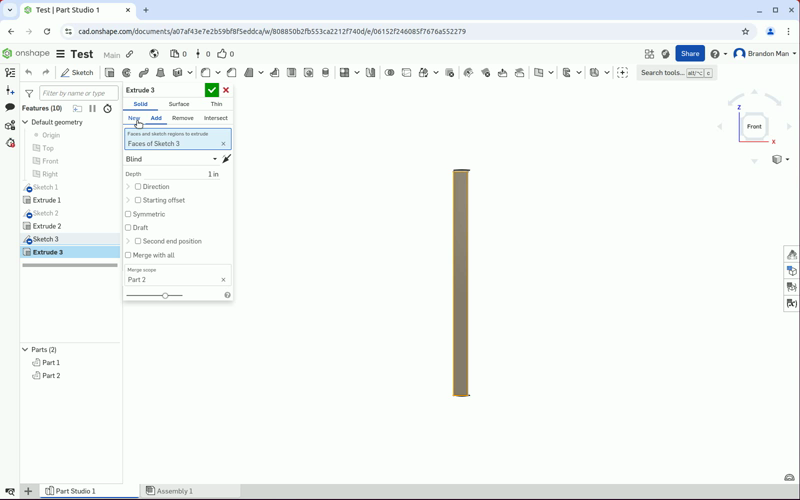
click(137, 120)
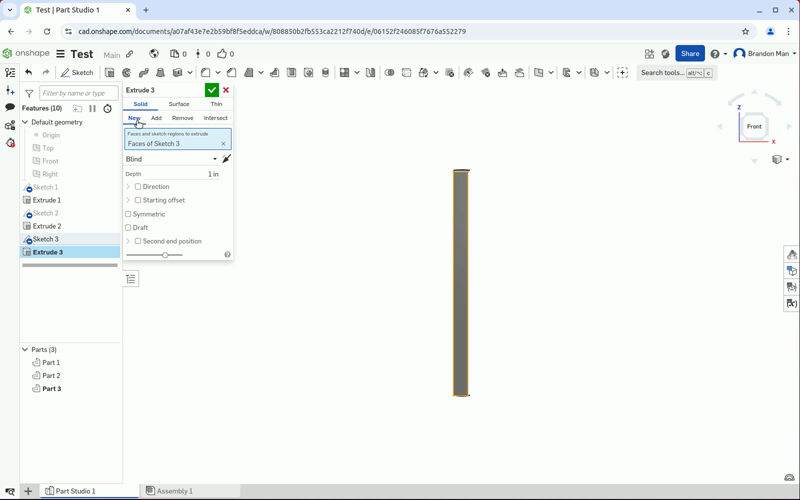
key(tab, 4)
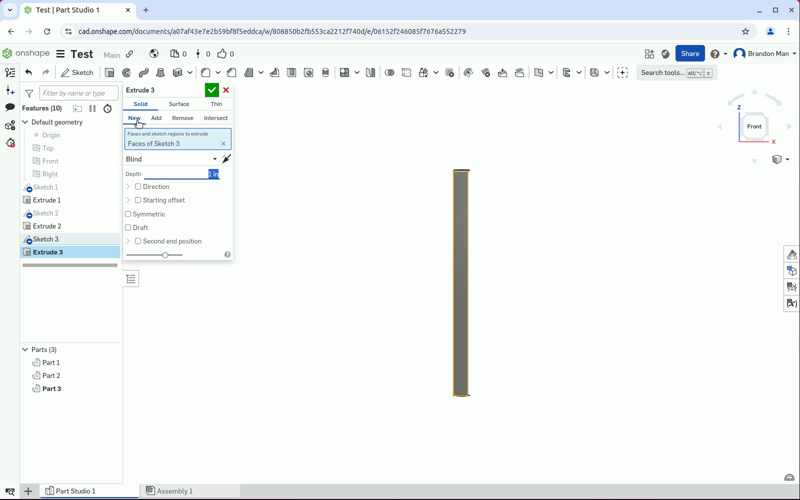
text(13.961)
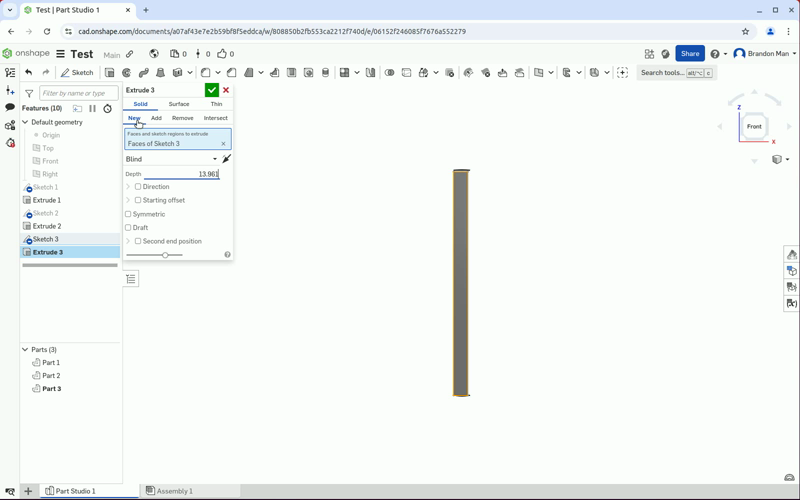
key(enter)
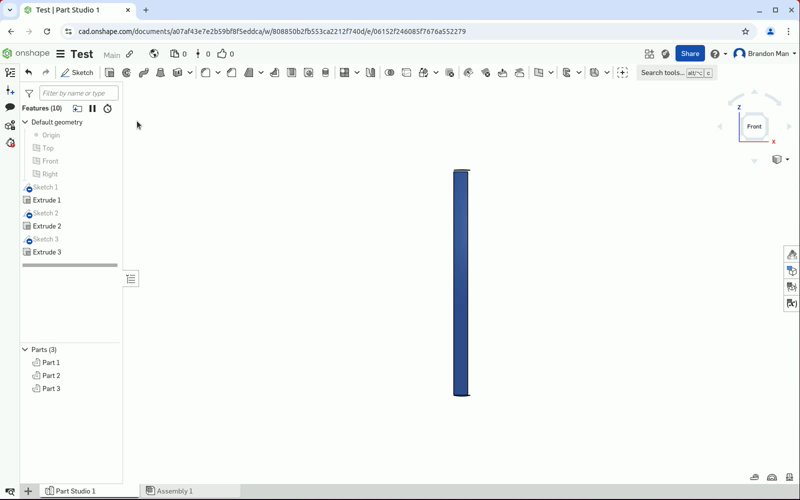
key(shift+h)
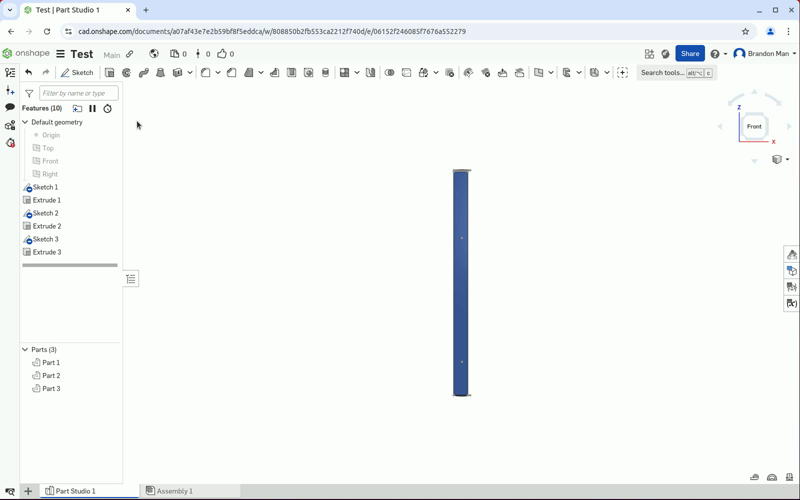
key(shift+h)
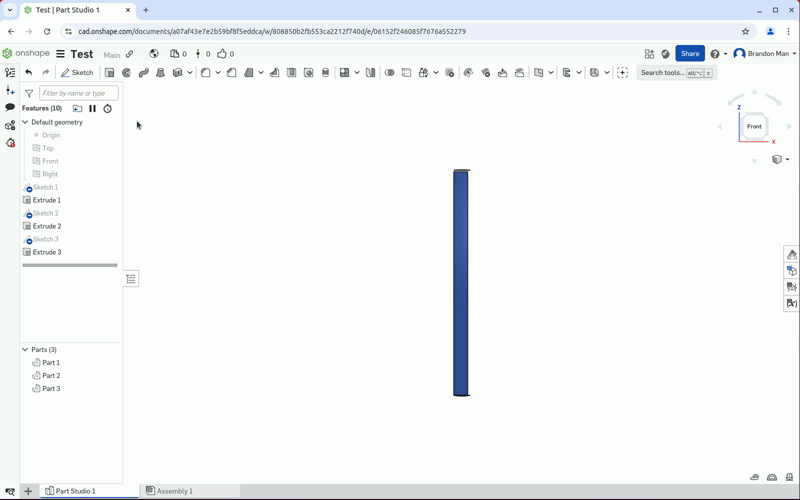
mouse_move(73, 189)
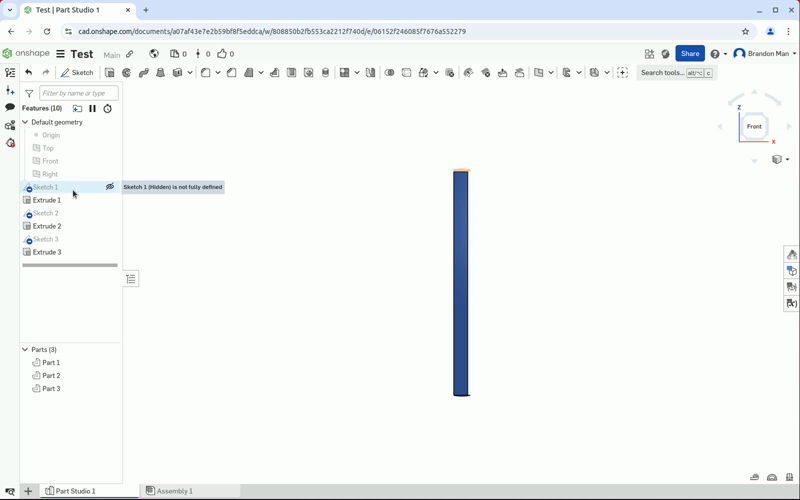
click(73, 189)
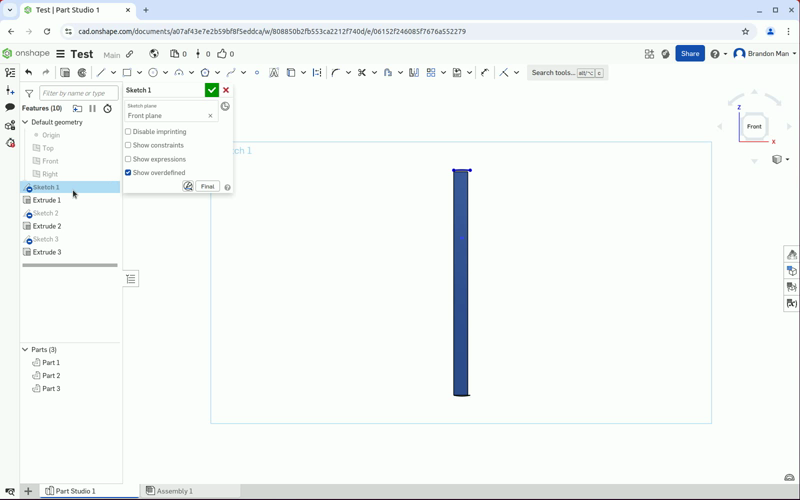
mouse_move(229, 92)
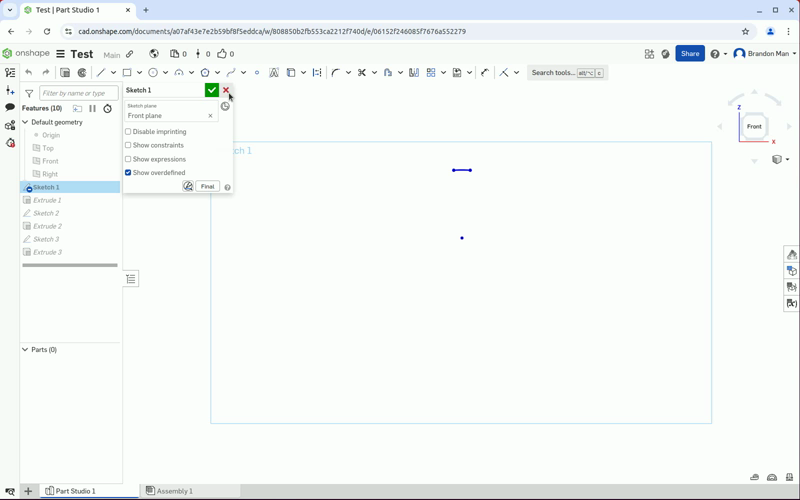
click(229, 92)
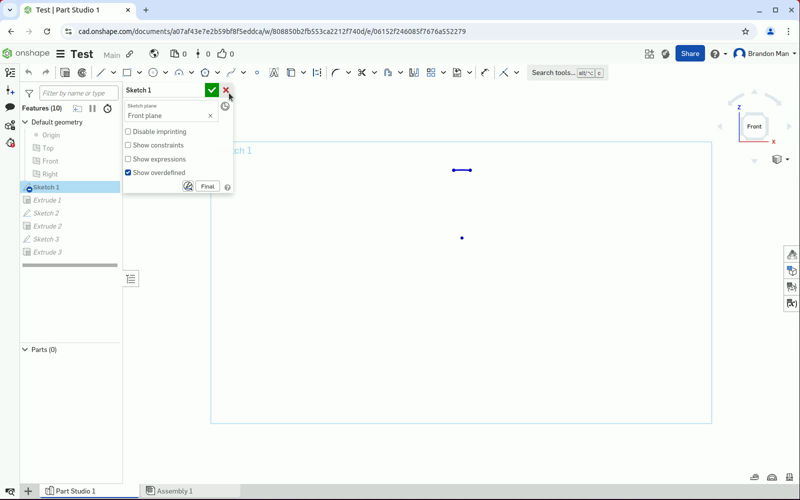
key(shift+s)
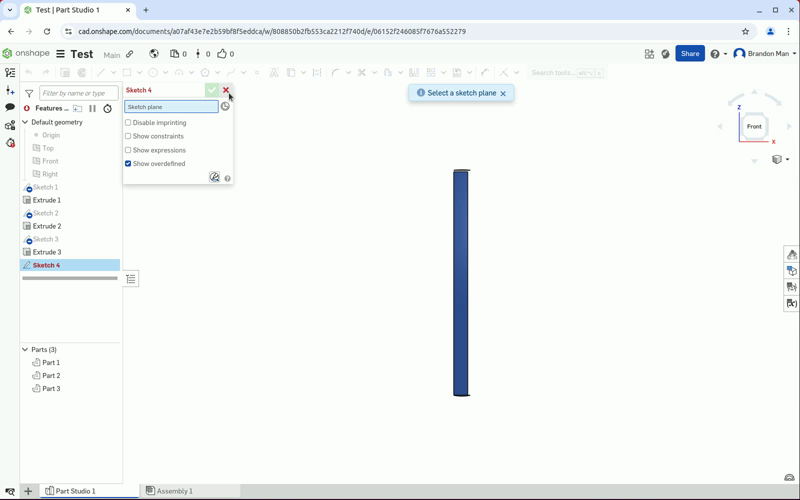
mouse_move(73, 163)
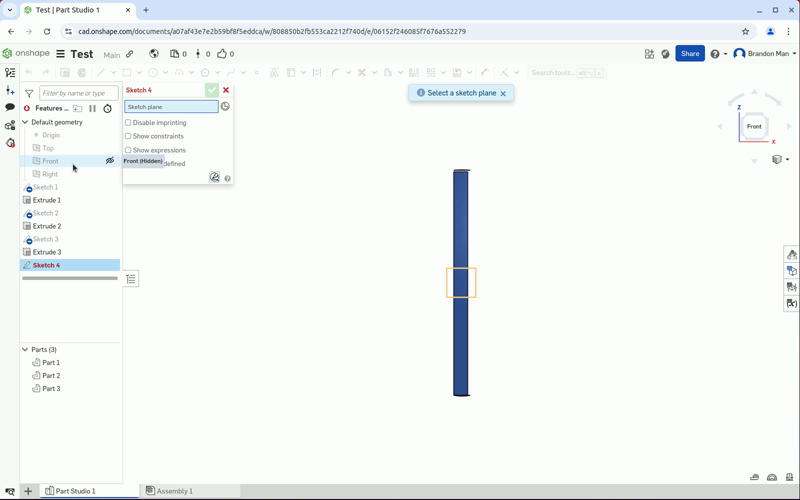
click(73, 163)
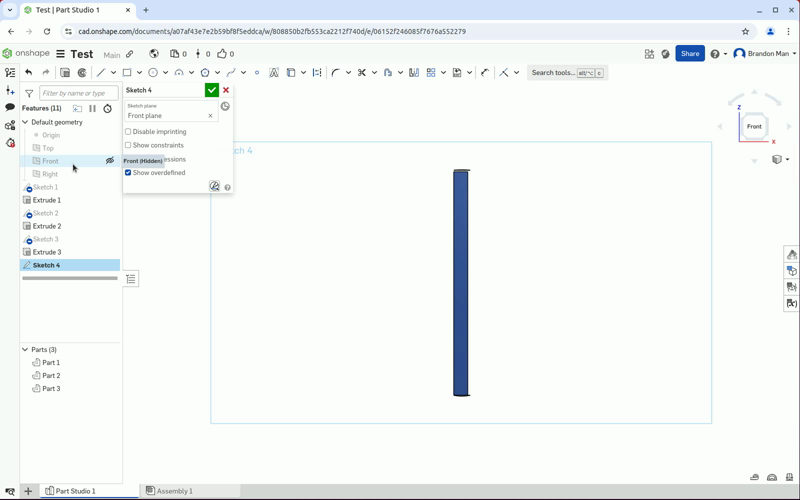
mouse_move(73, 352)
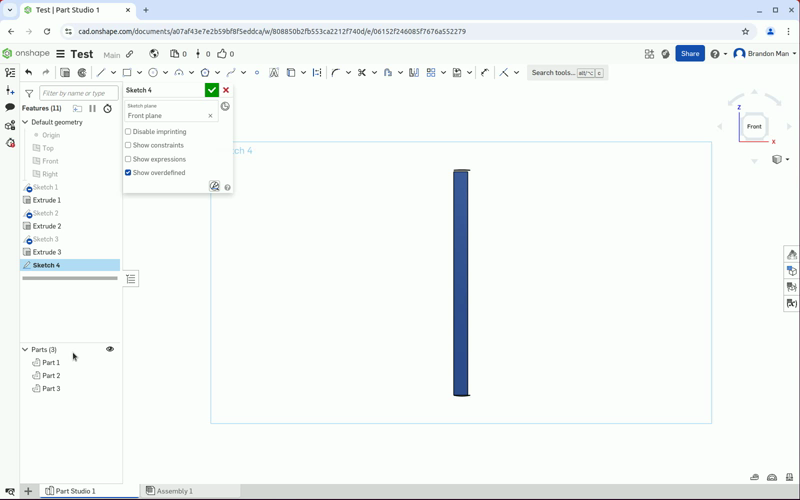
key(y)
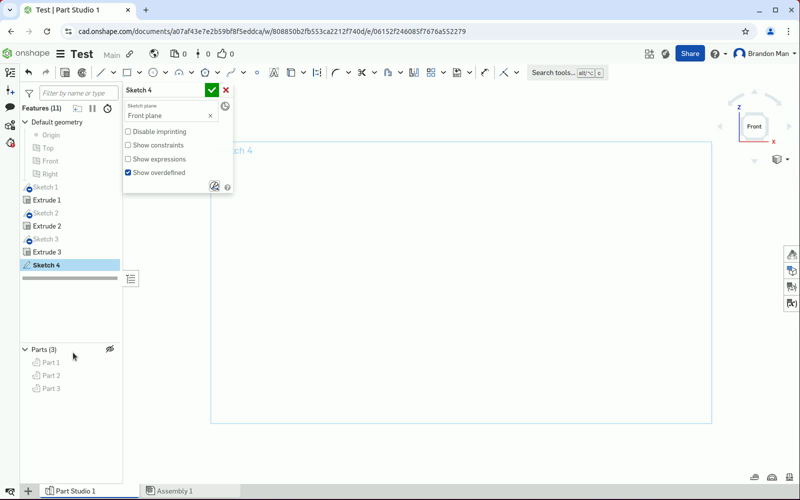
key(c)
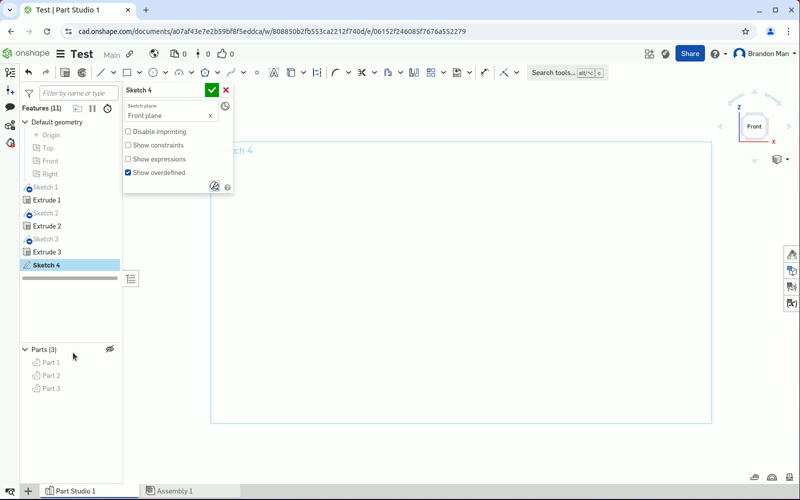
key_down(shift)
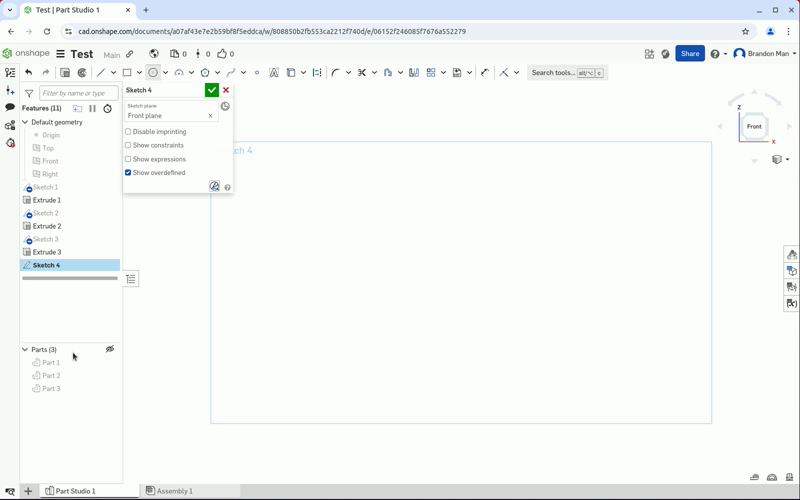
mouse_move(460, 282)
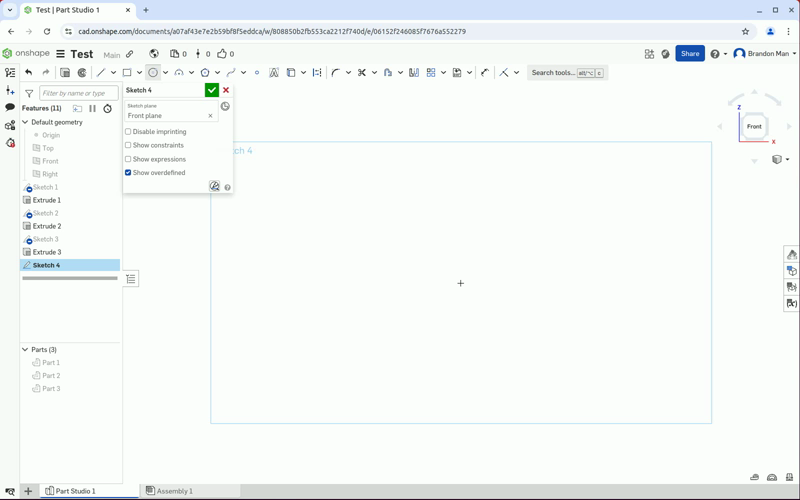
click(460, 282)
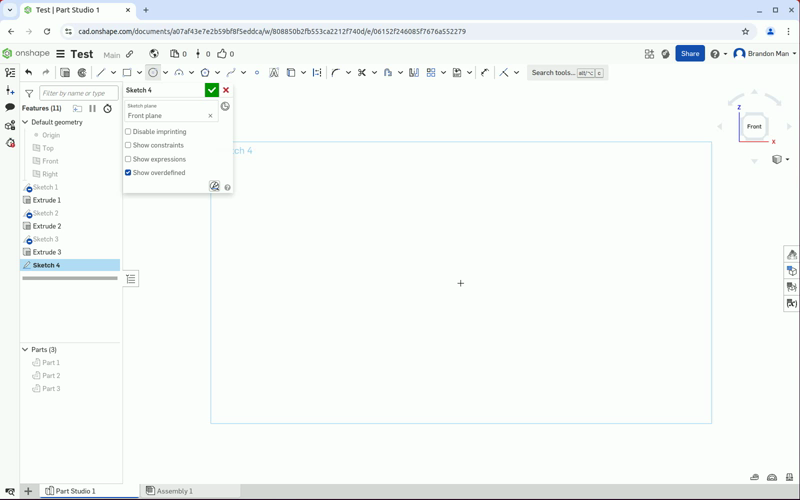
key_up(shift)
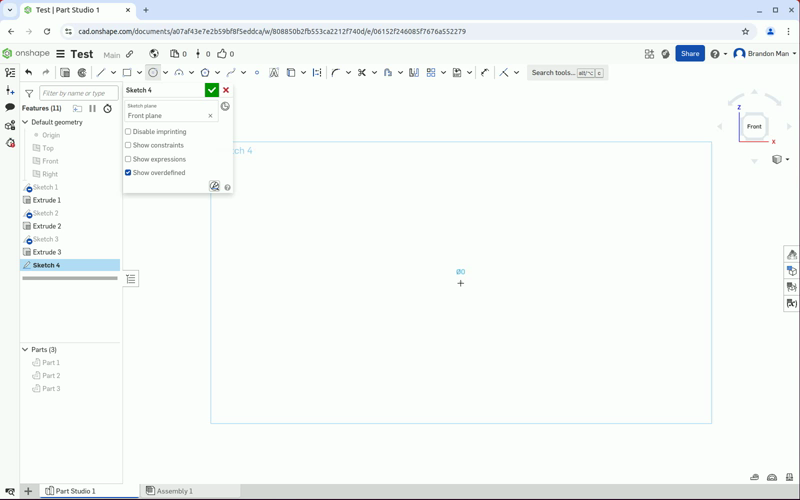
mouse_move(566, 282)
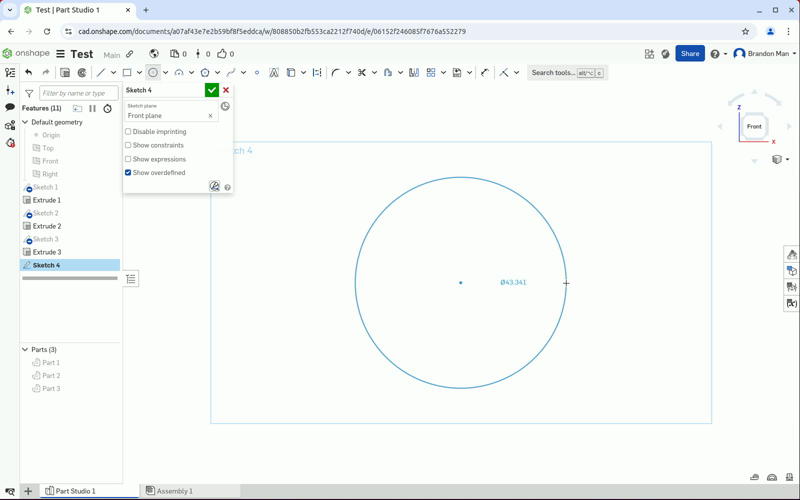
click(566, 282)
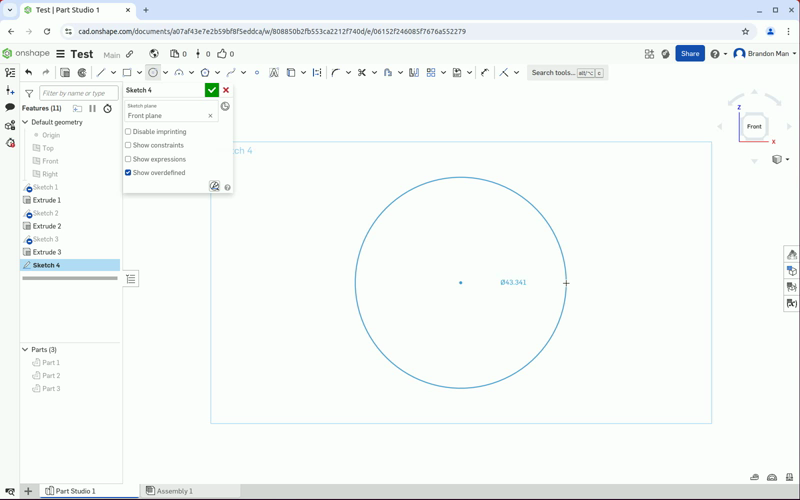
key(esc)
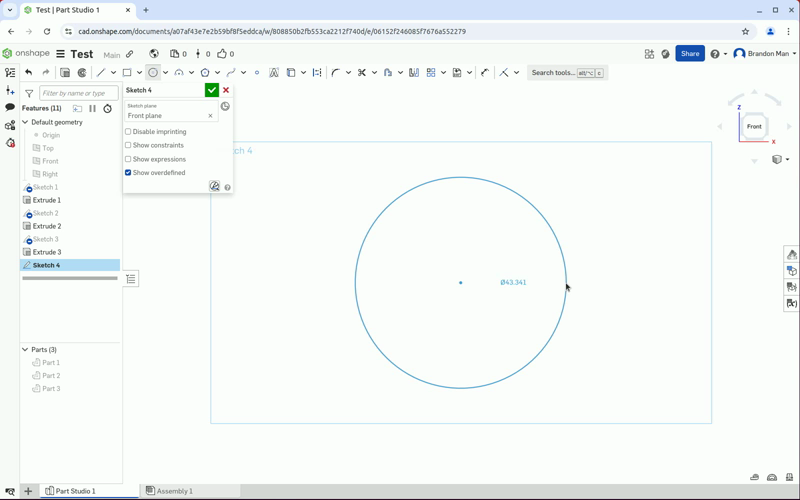
mouse_move(426, 229)
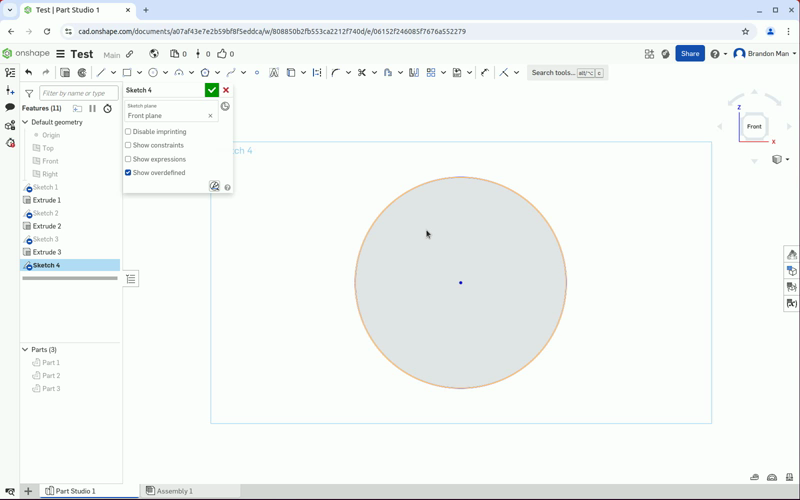
click(426, 229)
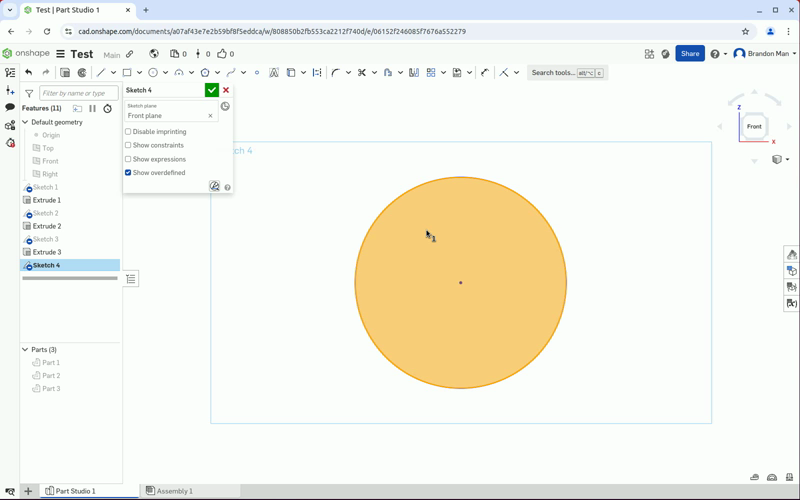
mouse_move(73, 352)
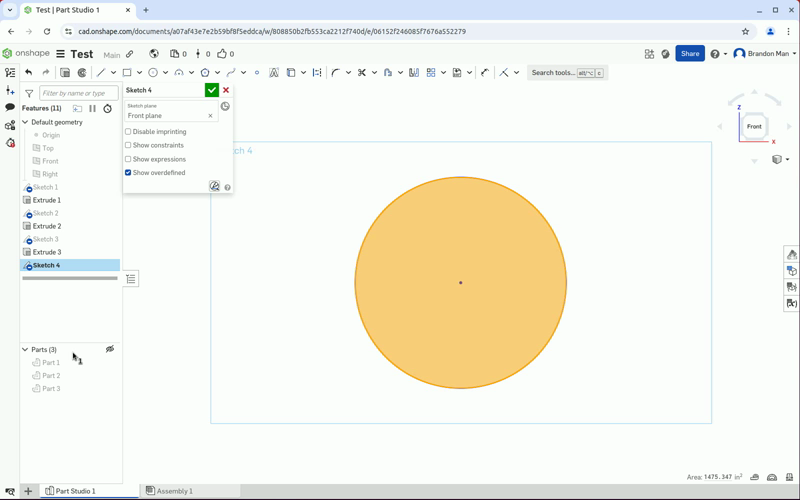
key(shift+y)
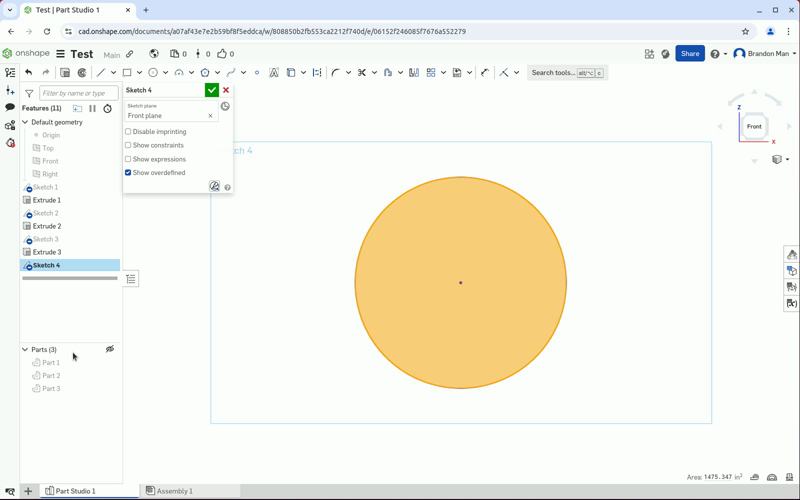
key(shift+e)
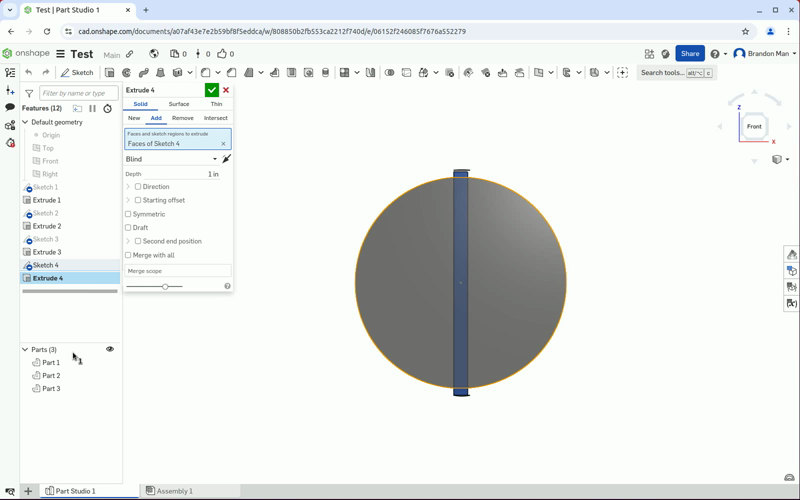
mouse_move(143, 106)
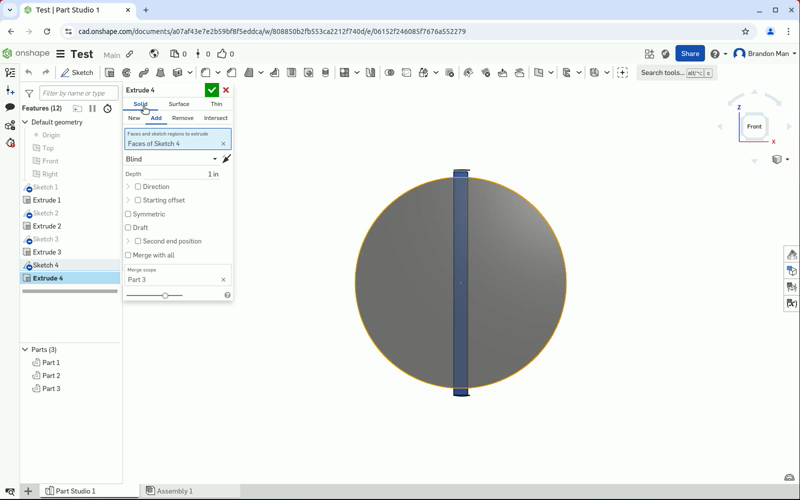
click(143, 106)
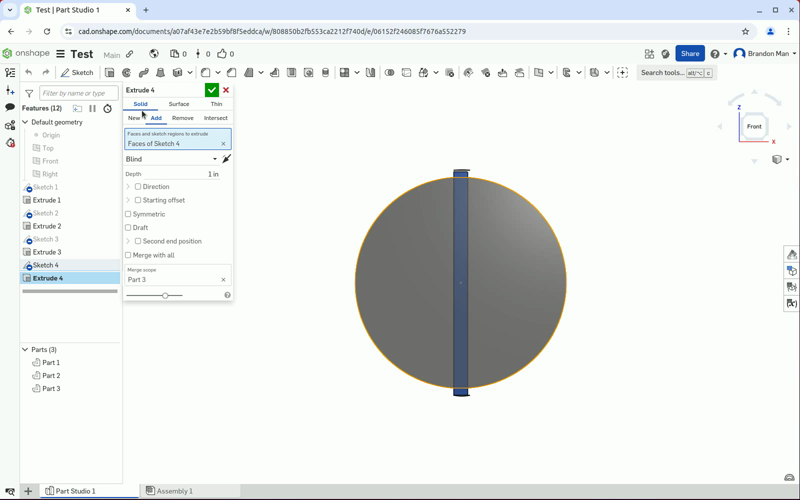
mouse_move(137, 120)
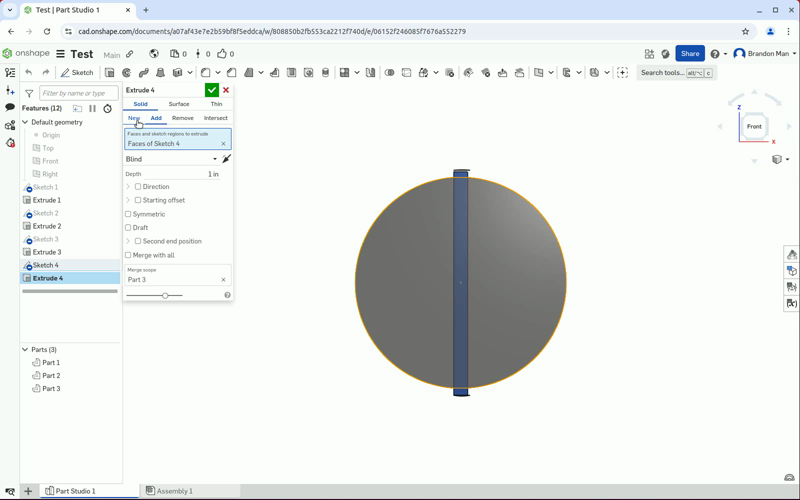
click(137, 120)
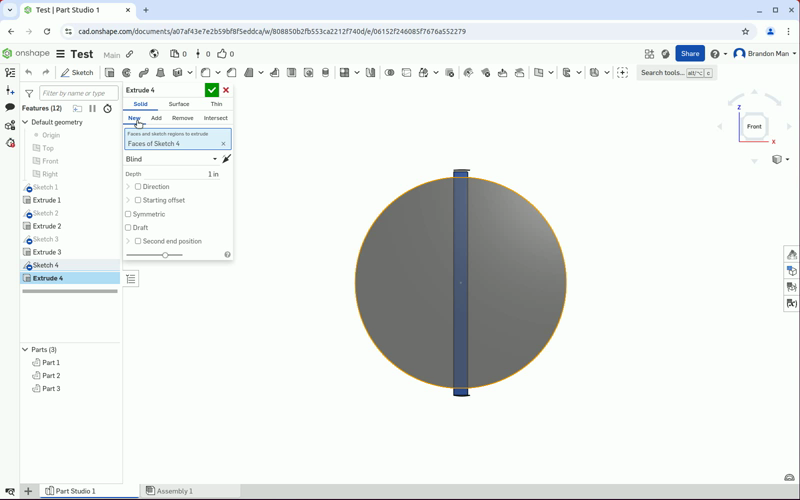
key(tab, 4)
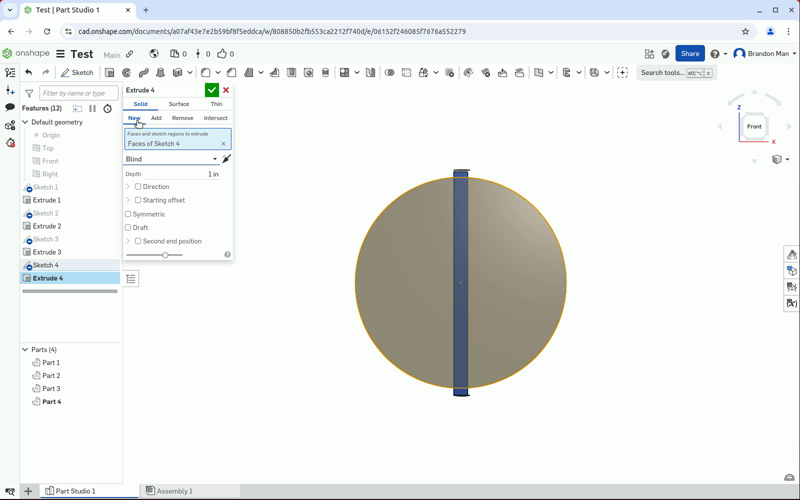
text(-4.092)
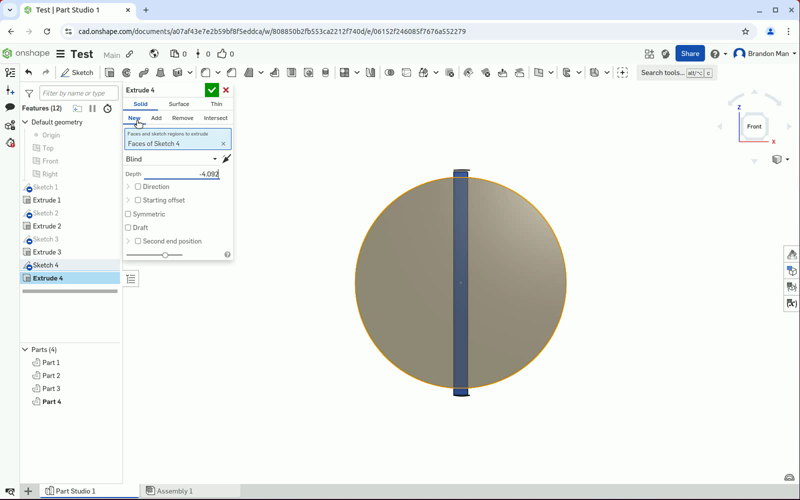
key(enter)
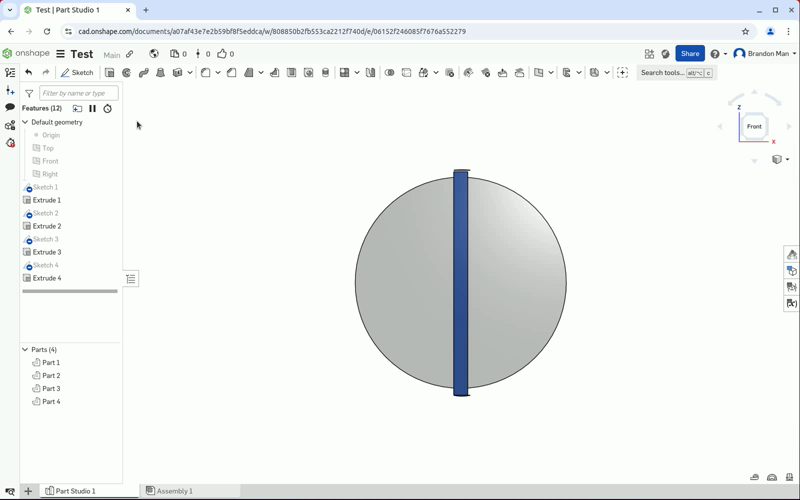
key(shift+h)
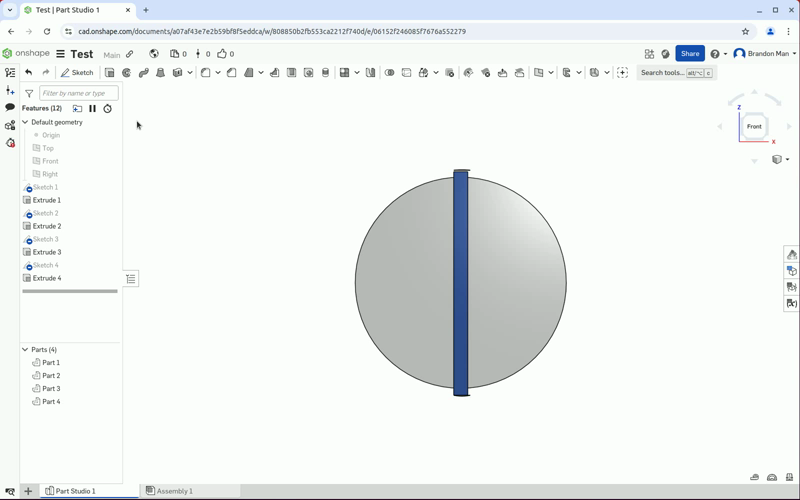
key(shift+h)
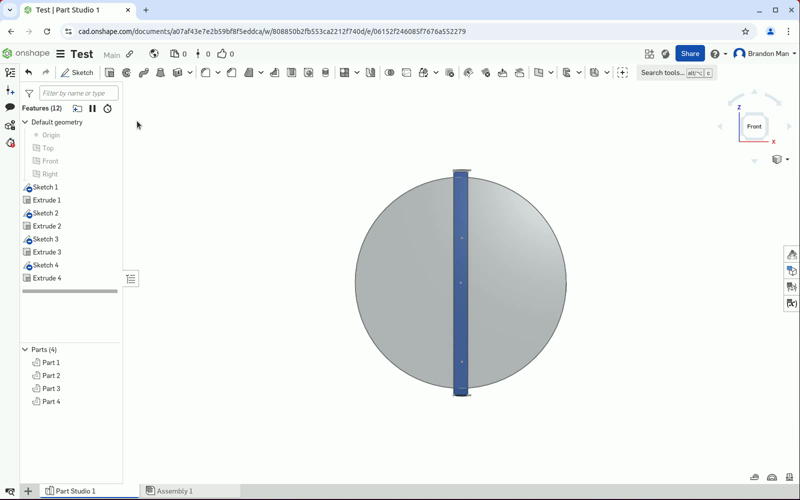
key(shift+7)
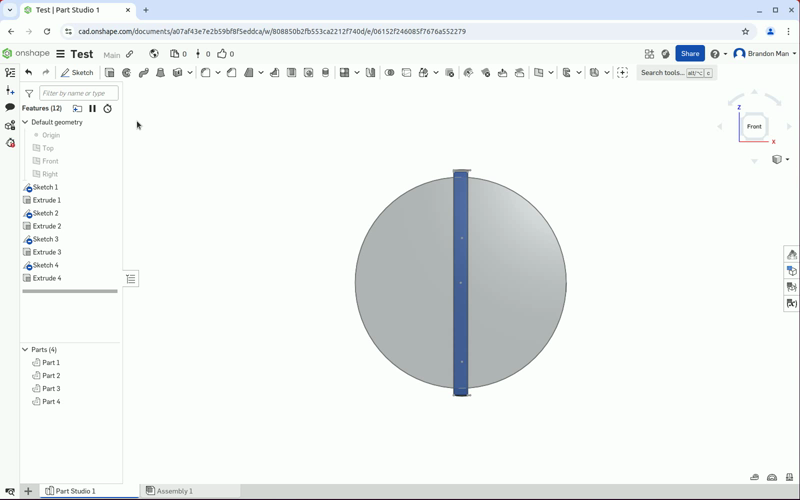
key(left, 2)
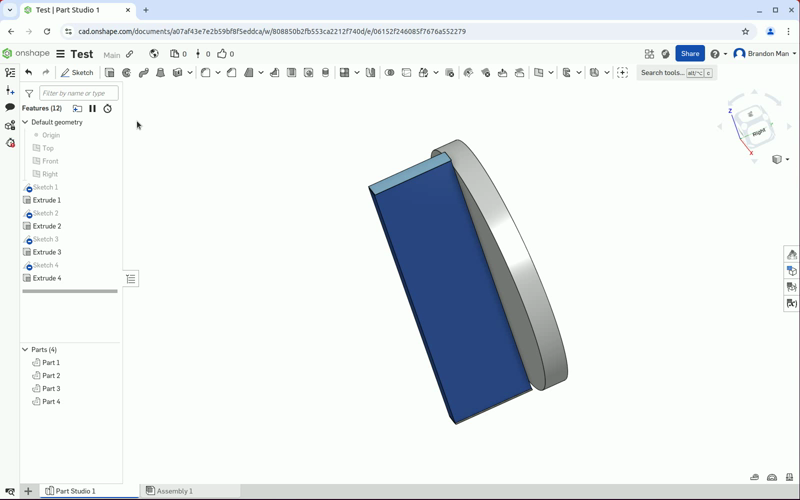
key(down, 2)
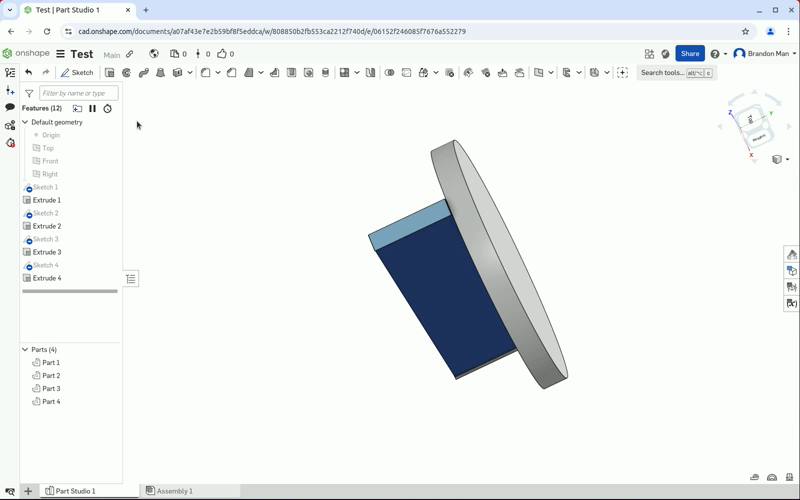
key(up, 2)
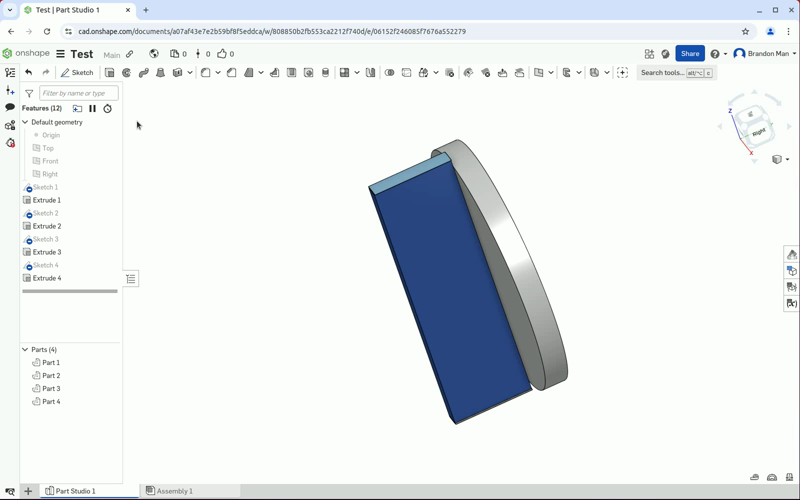
key(right, 2)
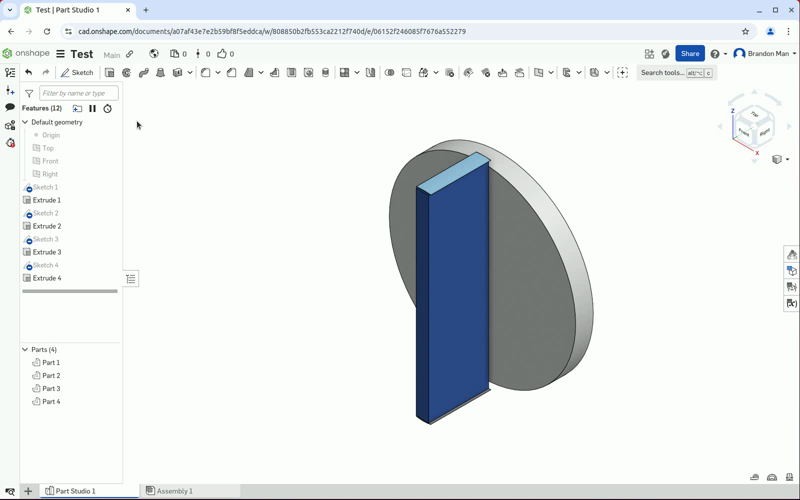
mouse_move(73, 189)
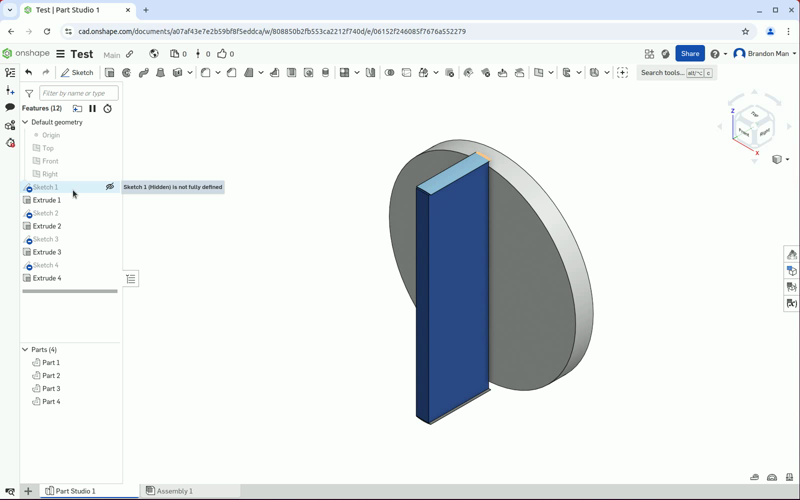
click(73, 189)